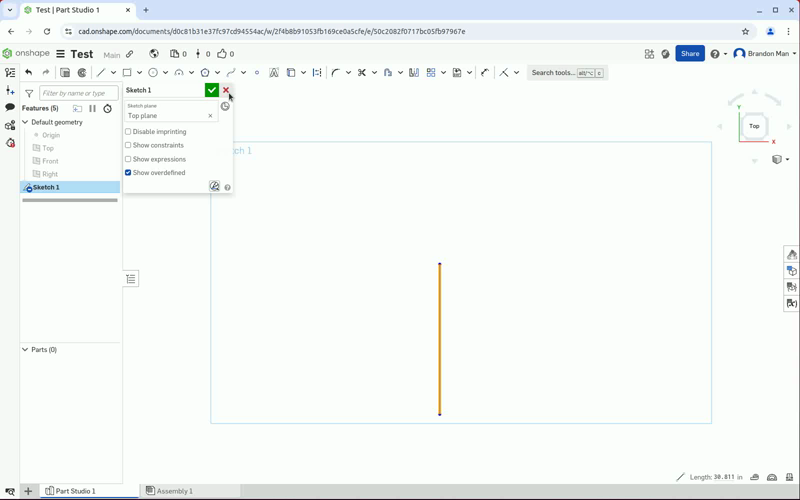
key(shift+h)
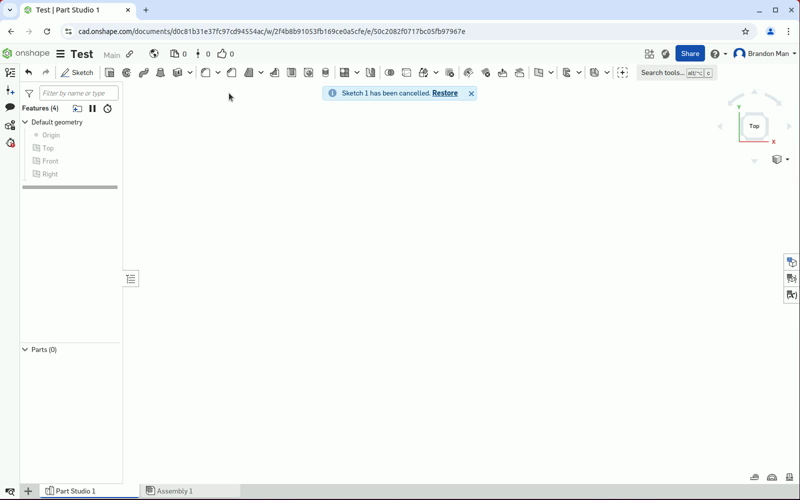
mouse_move(73, 352)
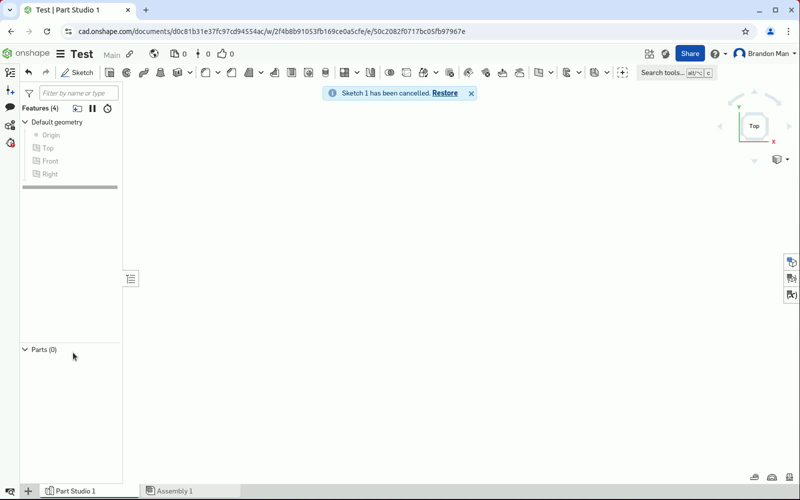
key(y)
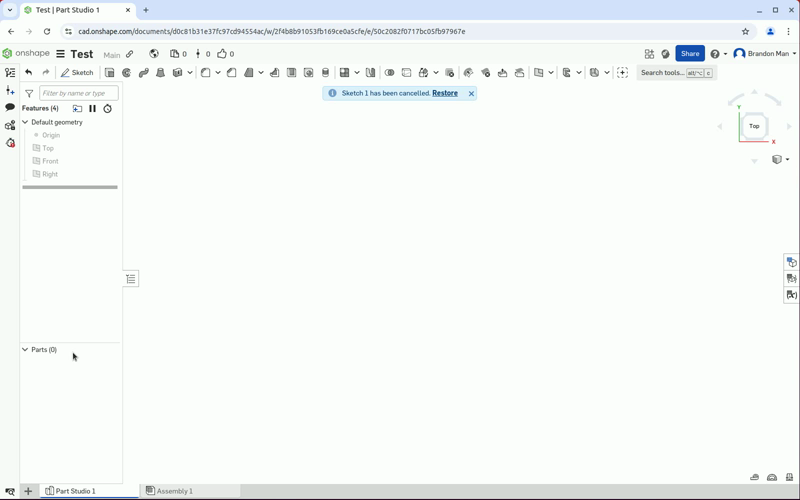
key(shift+p)
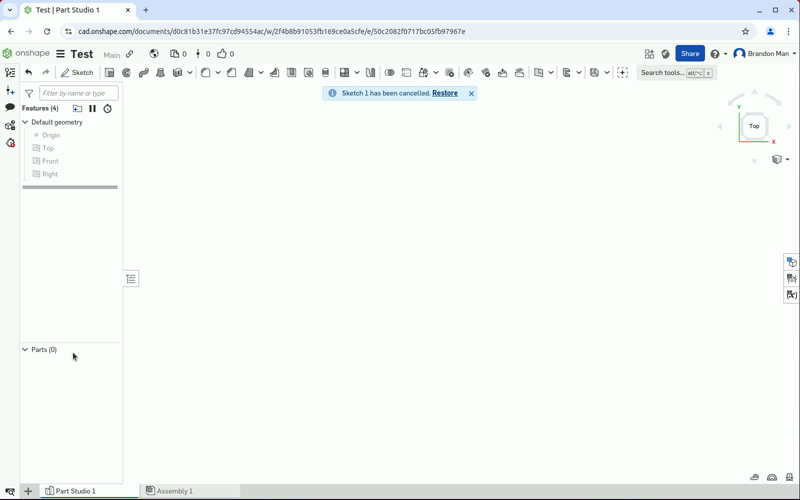
key(space)
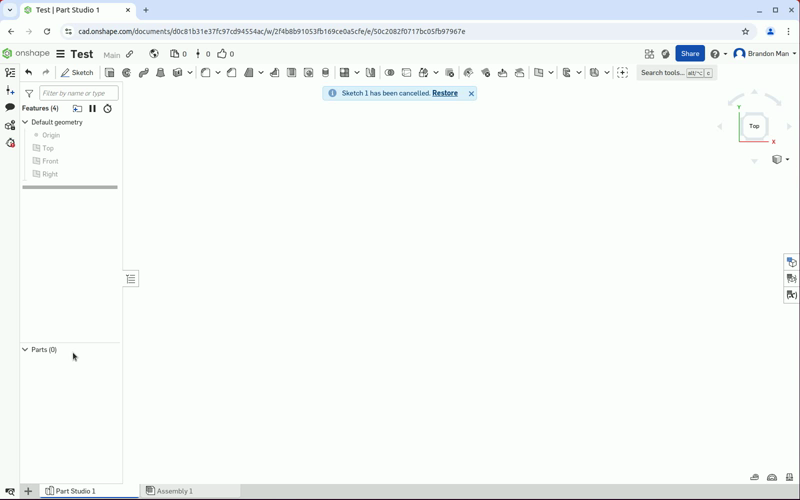
key_down(shift)
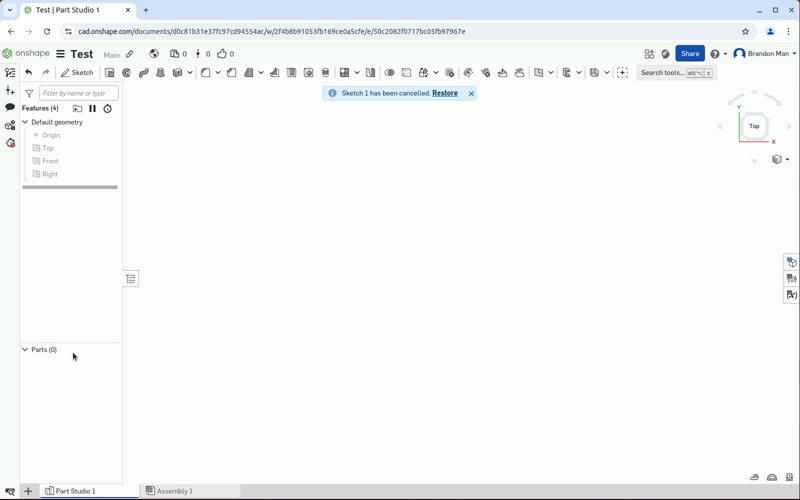
key(up)
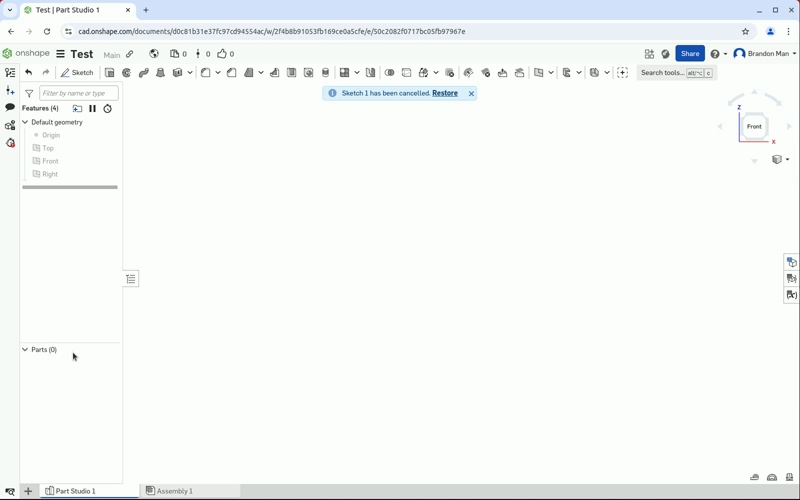
key_up(shift)
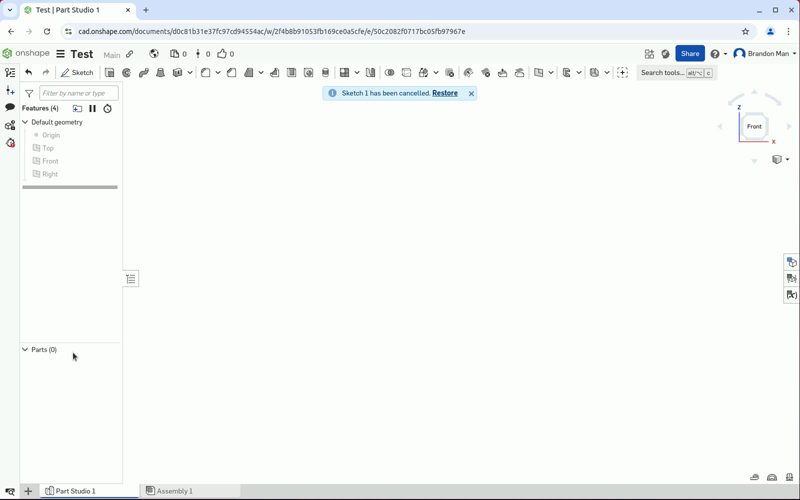
mouse_move(73, 352)
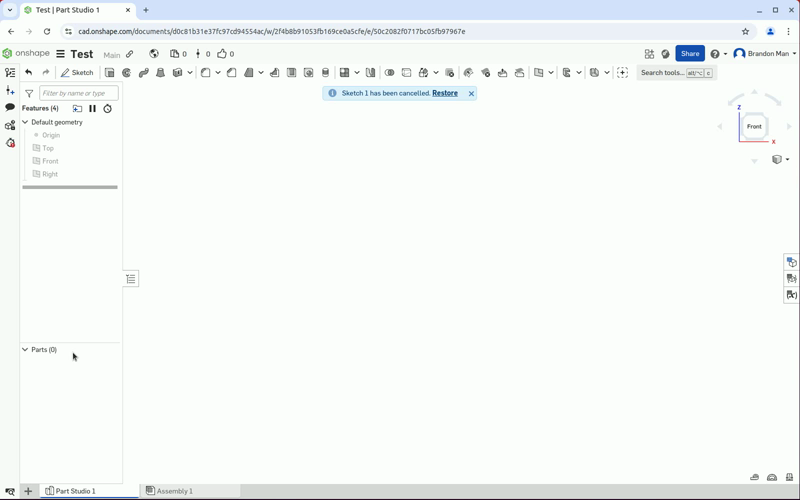
key(shift+y)
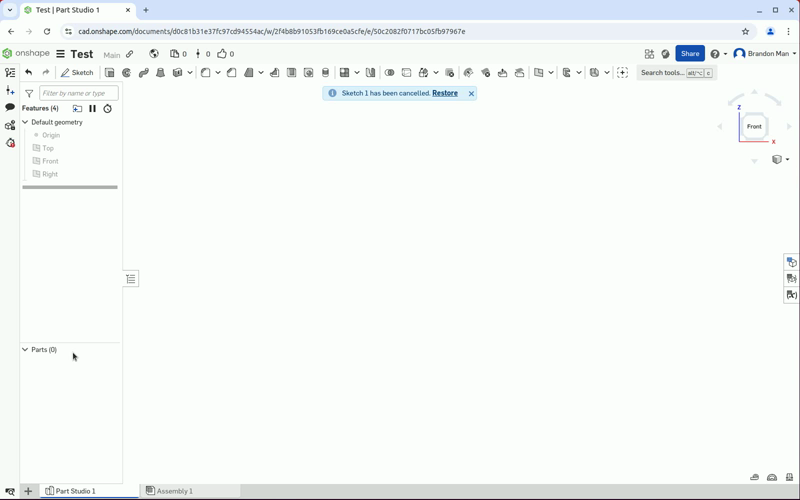
key(shift+s)
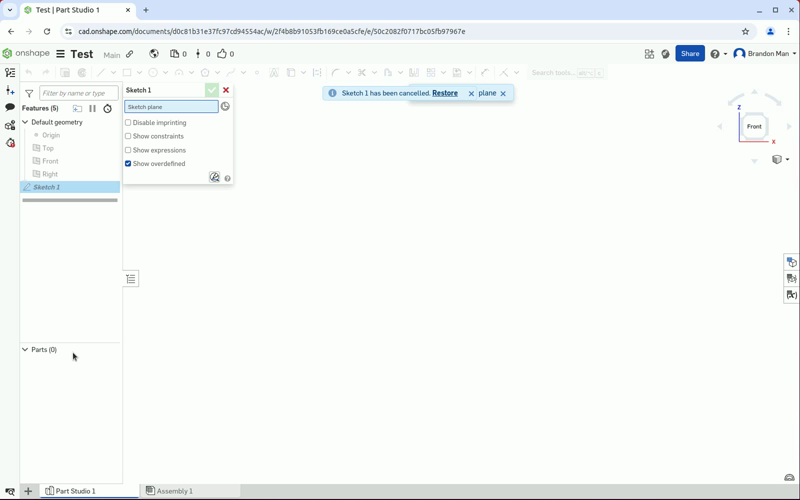
mouse_move(73, 163)
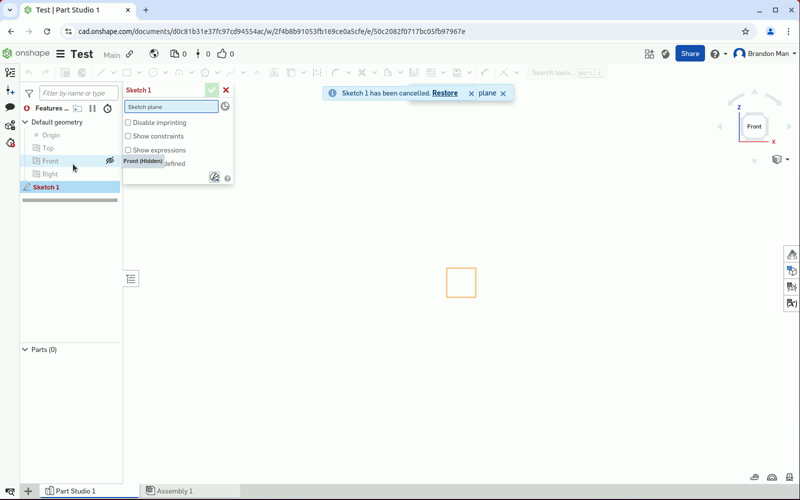
click(73, 163)
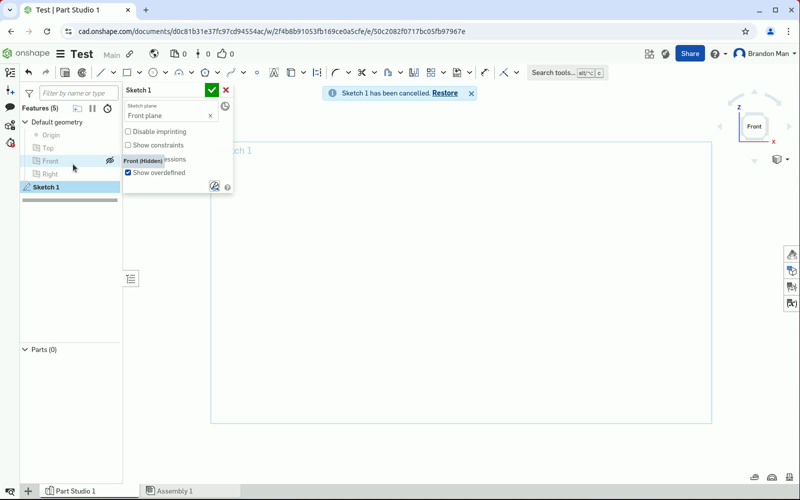
mouse_move(73, 352)
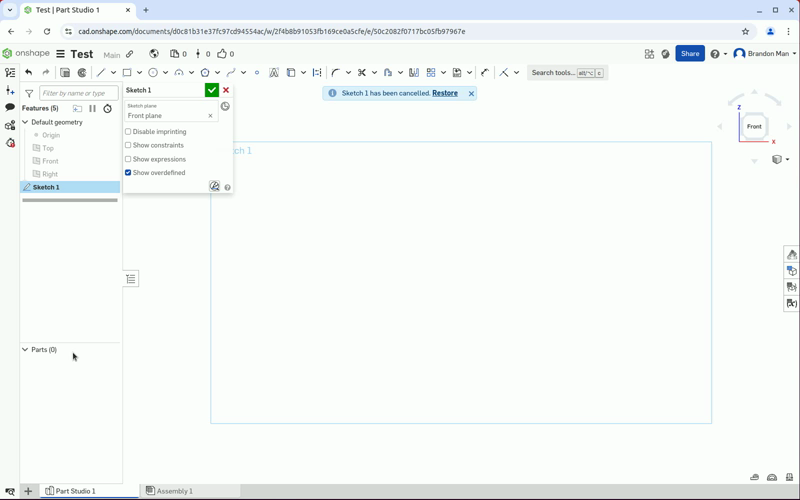
key(y)
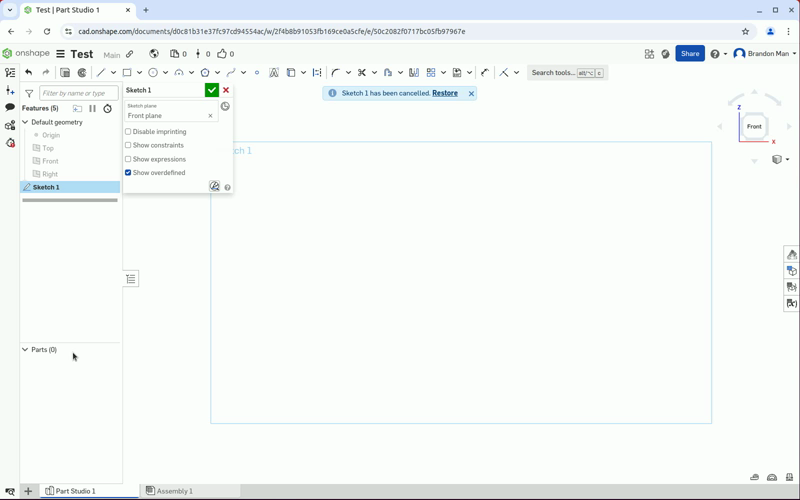
key(l)
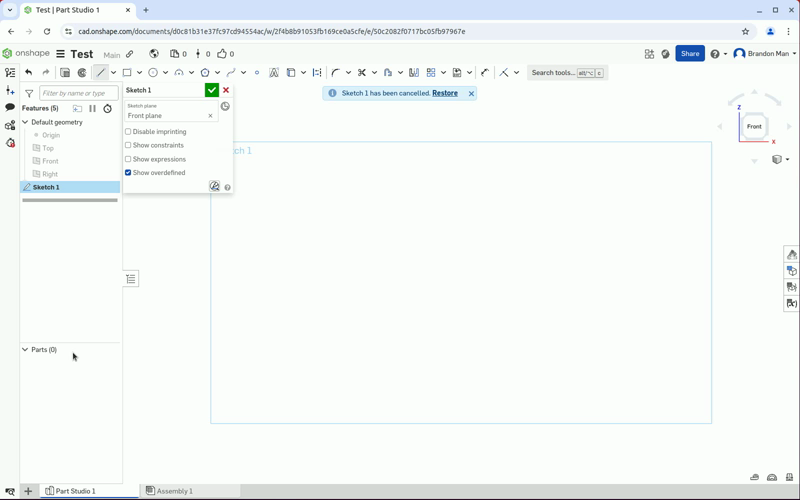
key_down(shift)
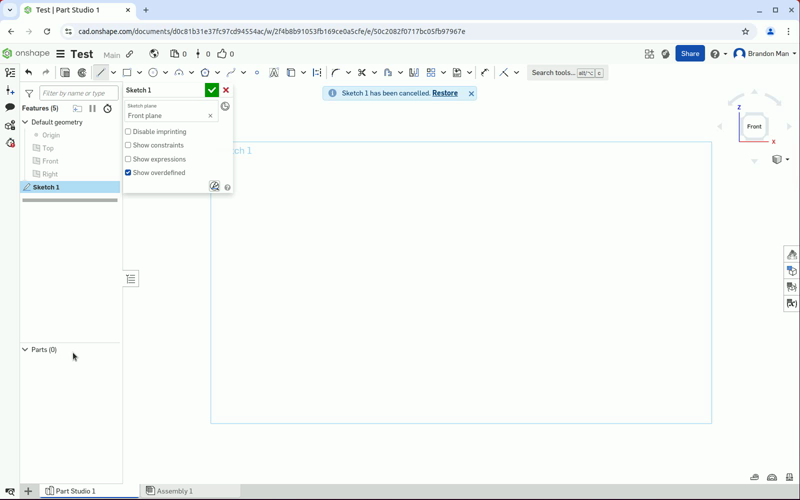
mouse_move(392, 327)
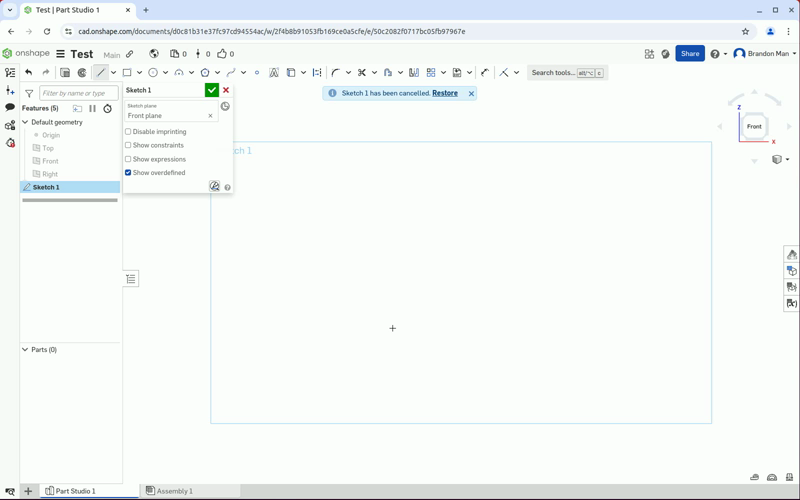
click(392, 327)
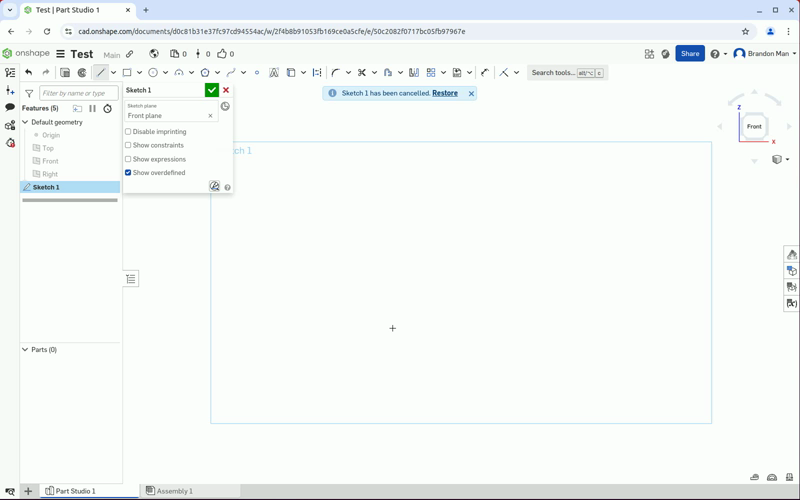
key_up(shift)
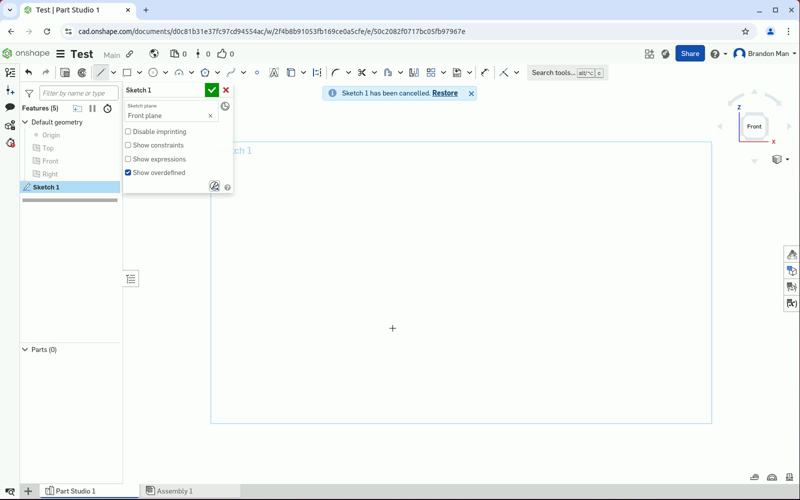
key_down(shift)
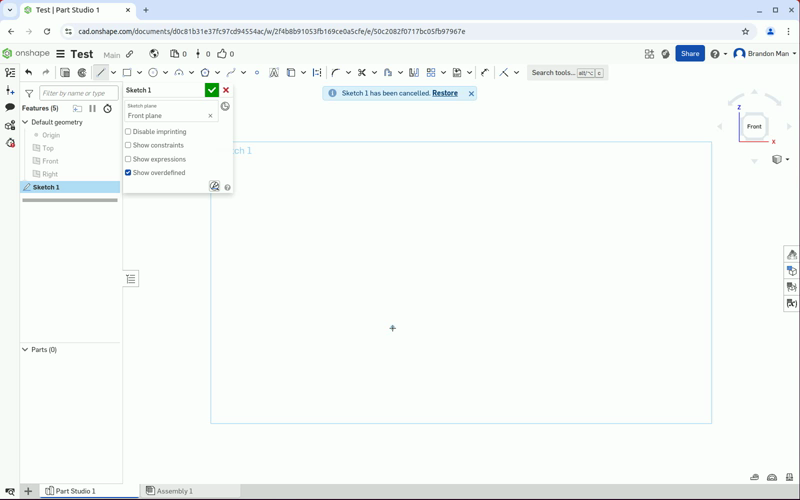
mouse_move(392, 237)
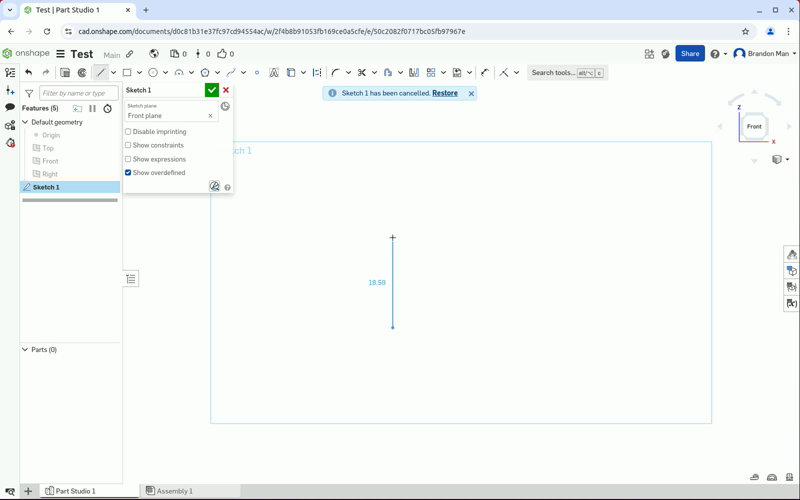
click(392, 237)
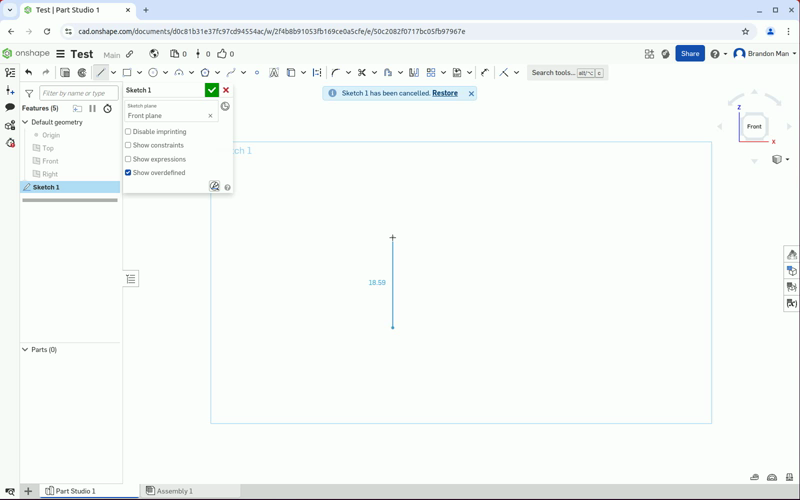
key_up(shift)
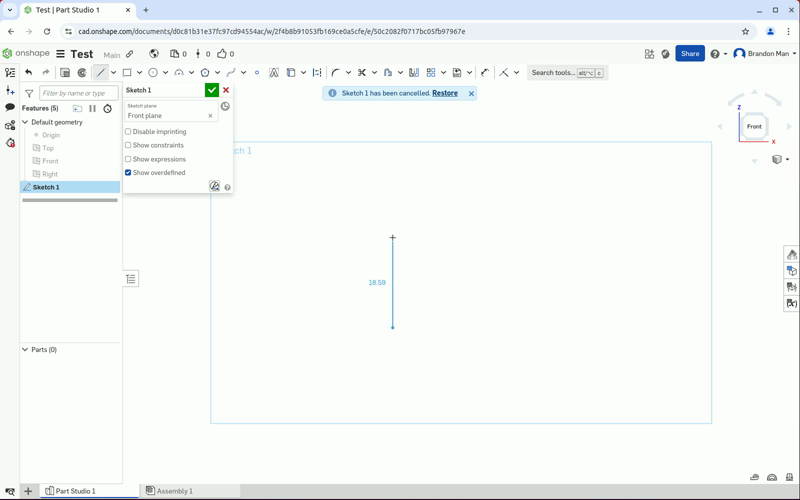
key(esc)
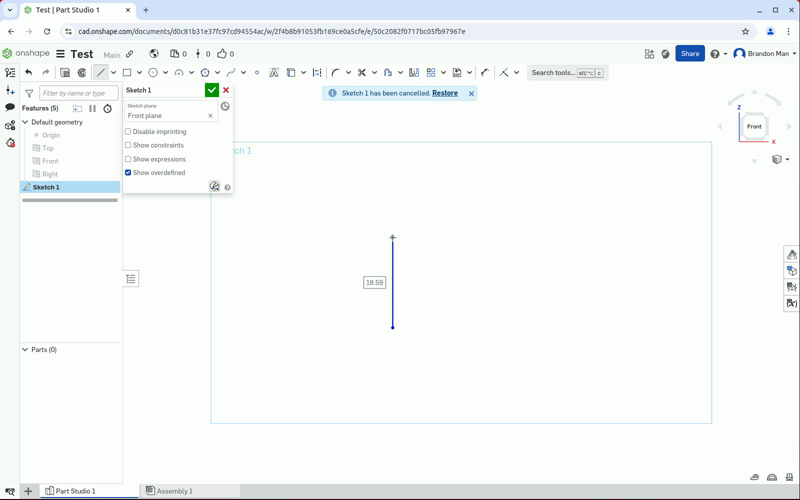
key(a)
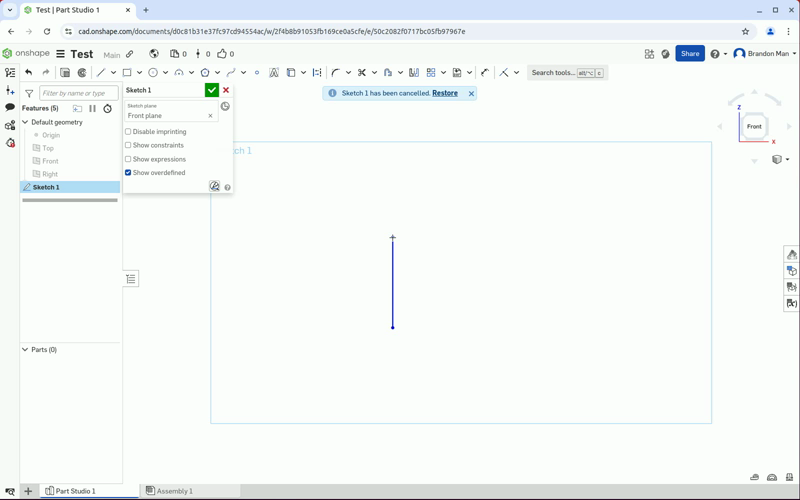
mouse_move(392, 237)
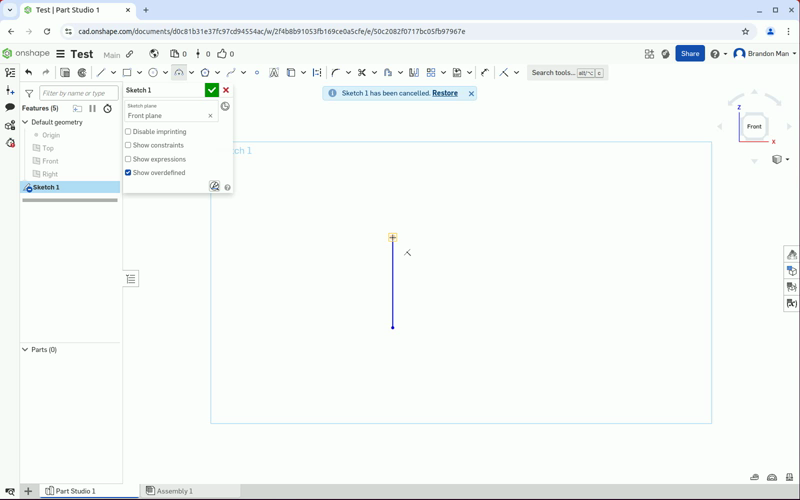
click(392, 237)
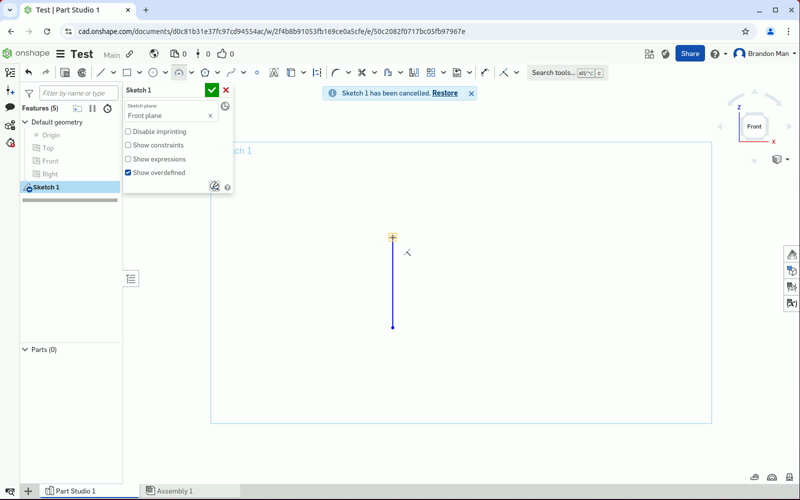
mouse_move(392, 327)
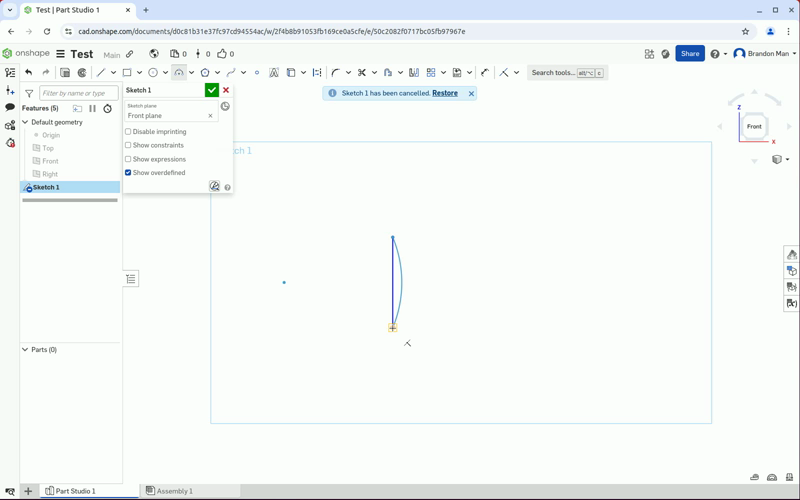
click(392, 327)
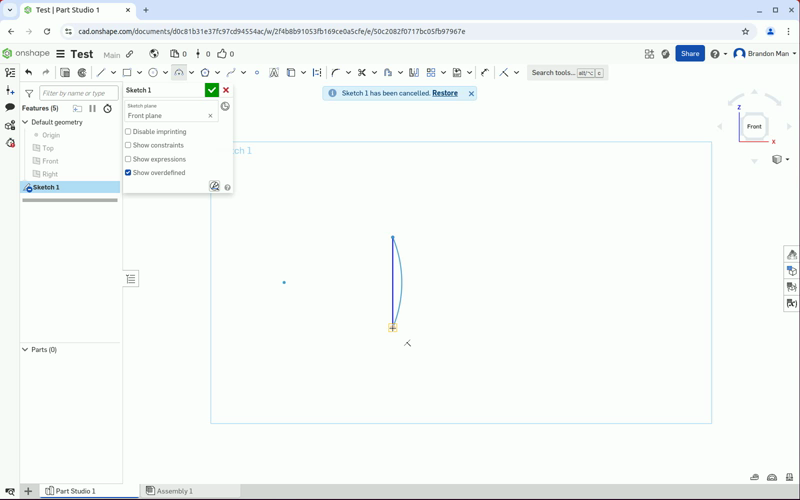
key_down(shift)
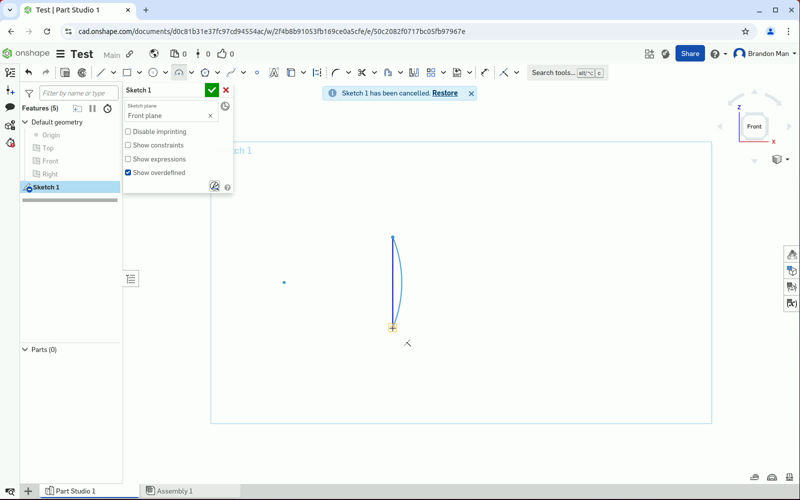
mouse_move(347, 282)
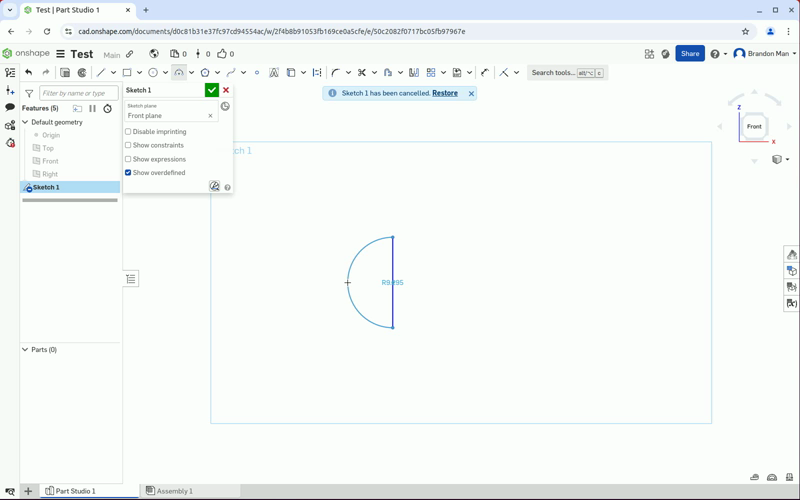
click(347, 282)
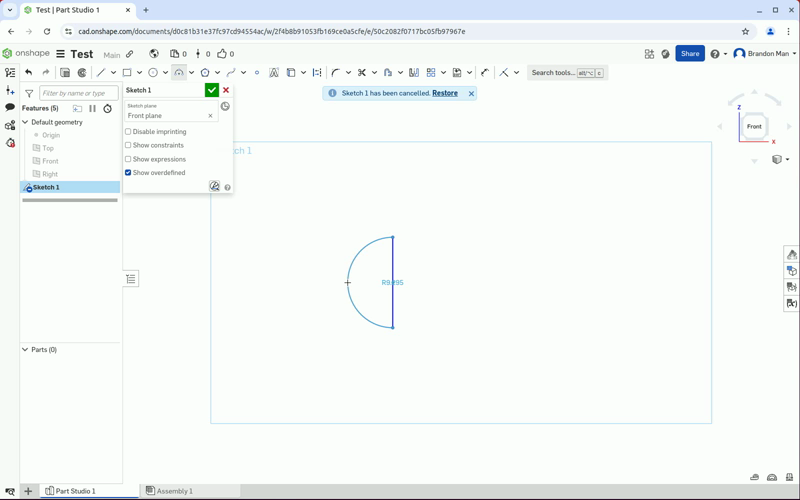
key_up(shift)
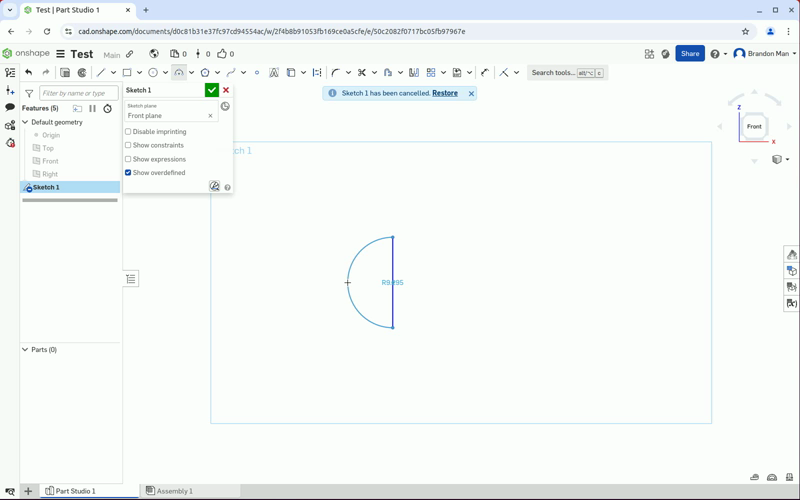
key(esc)
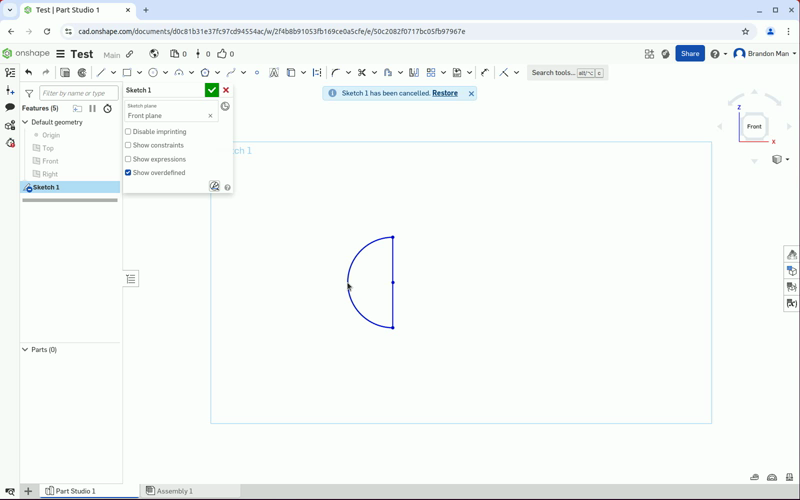
mouse_move(357, 260)
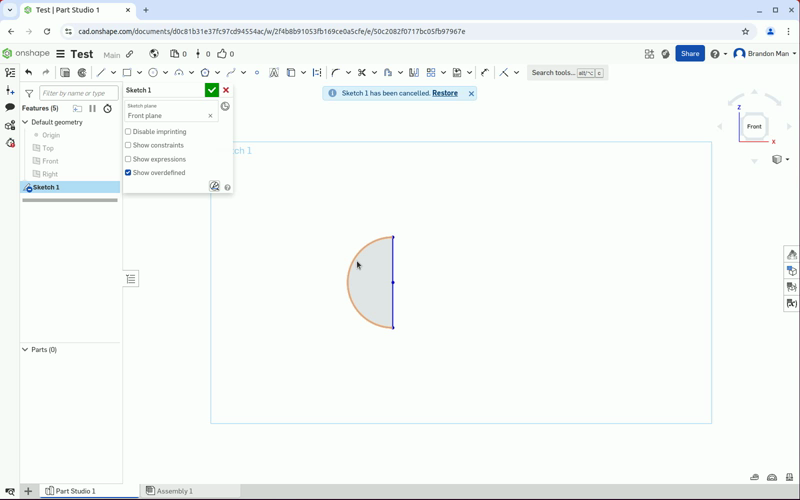
scroll(6)
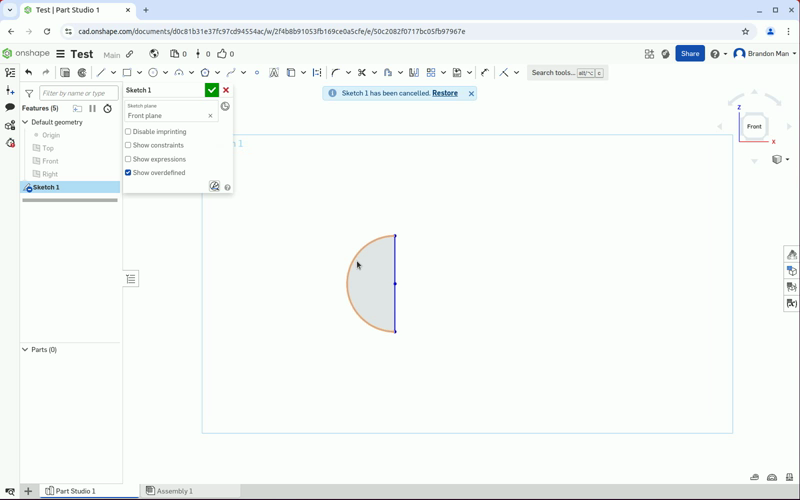
scroll(6)
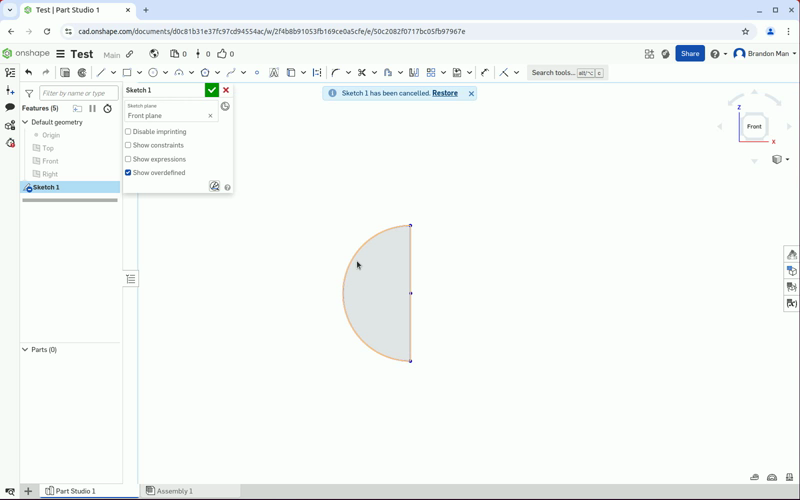
scroll(6)
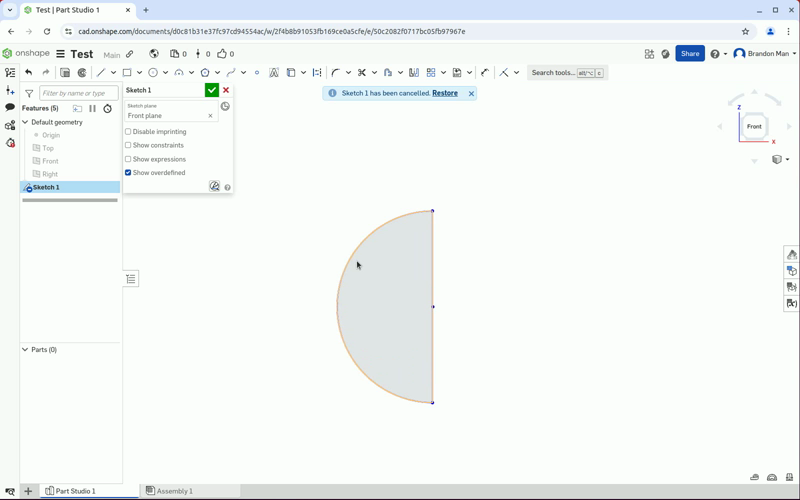
scroll(6)
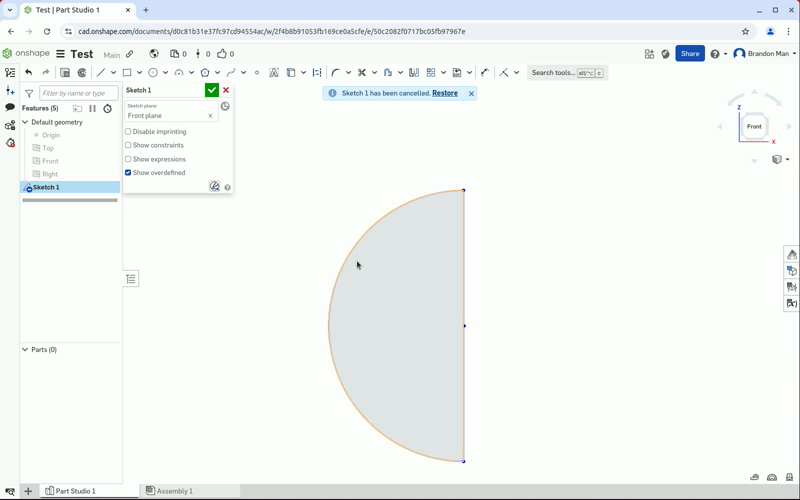
scroll(6)
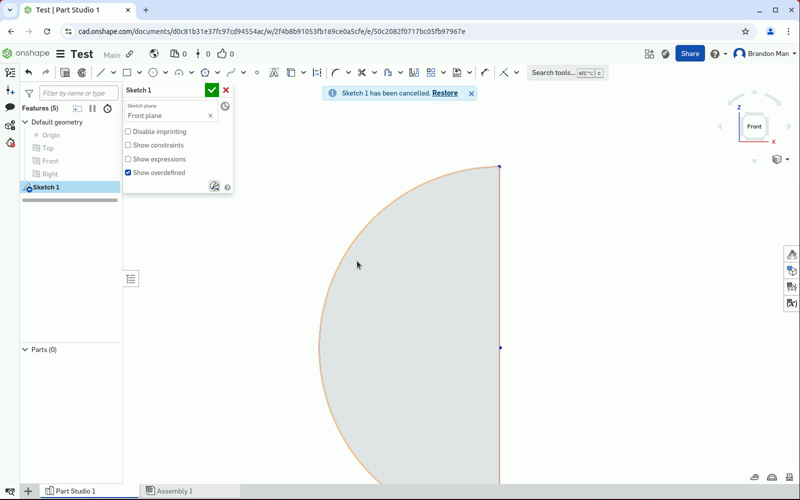
scroll(6)
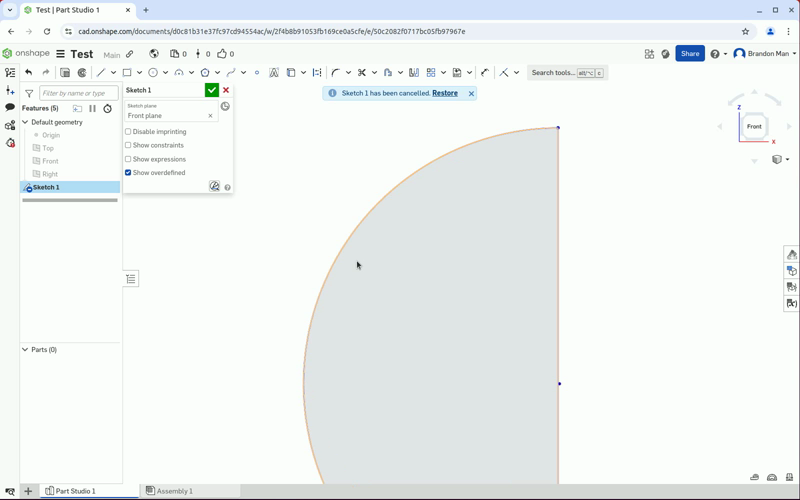
scroll(6)
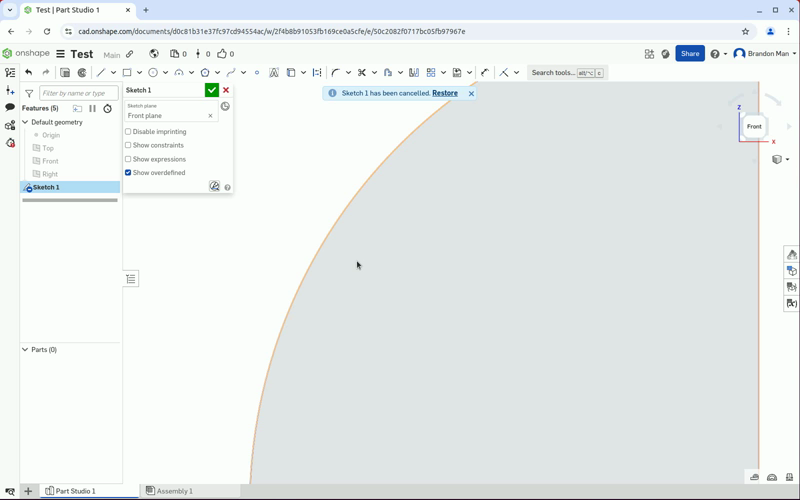
click(357, 260)
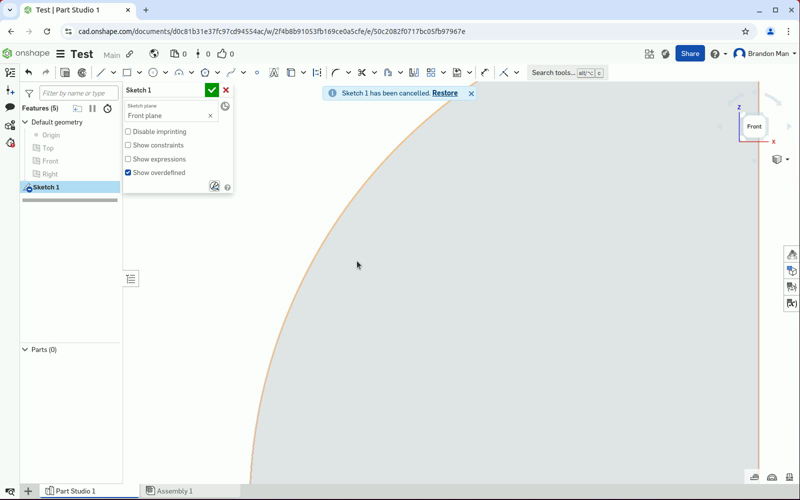
scroll(-6)
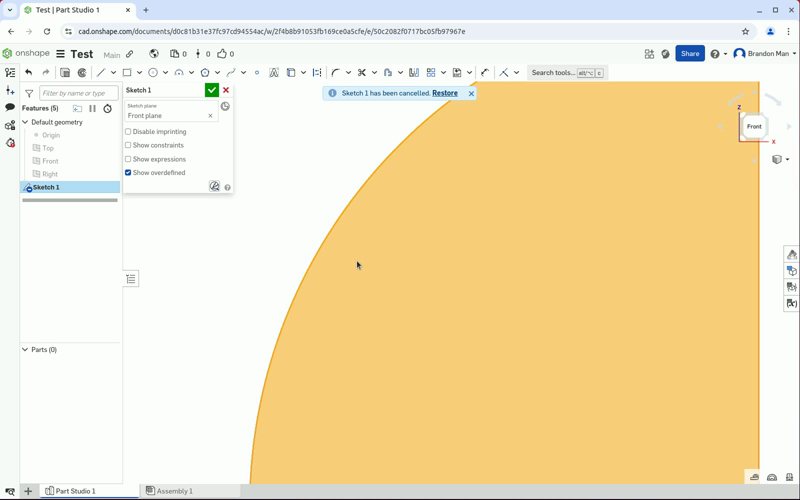
scroll(-6)
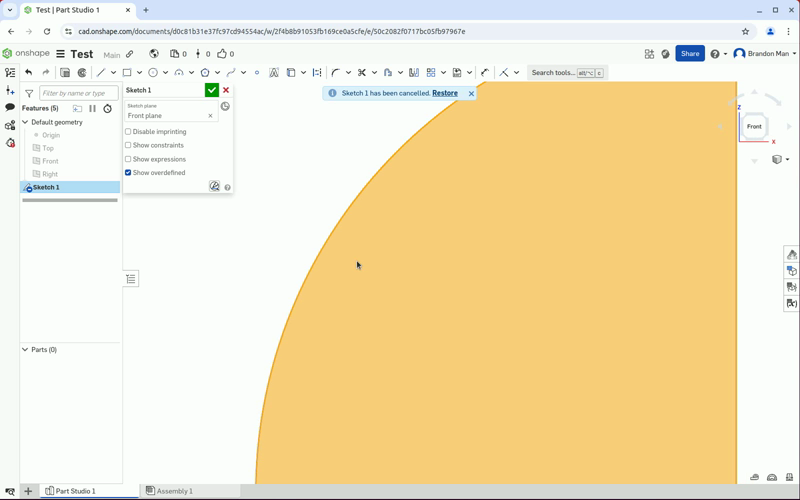
scroll(-6)
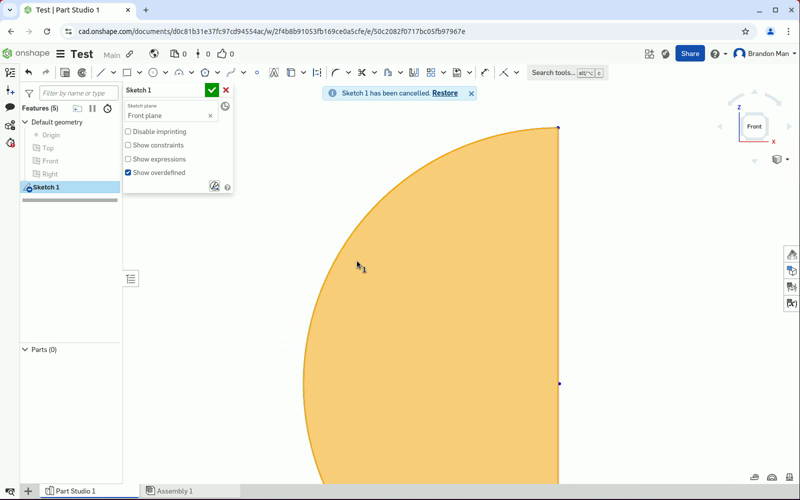
scroll(-6)
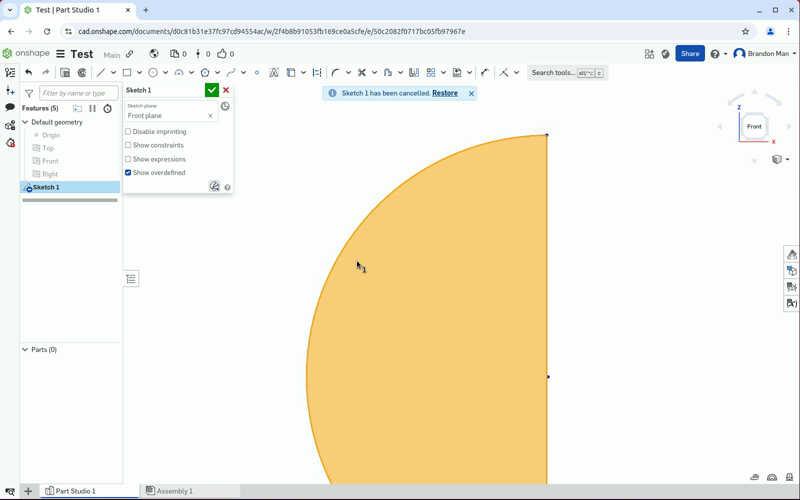
scroll(-6)
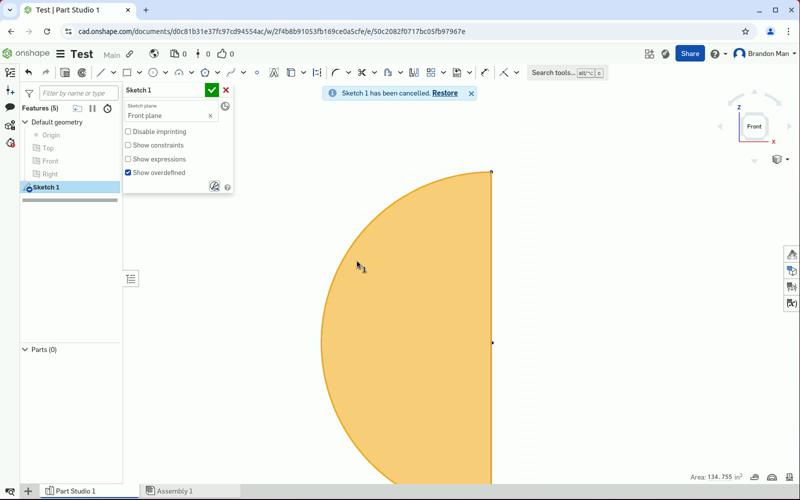
scroll(-6)
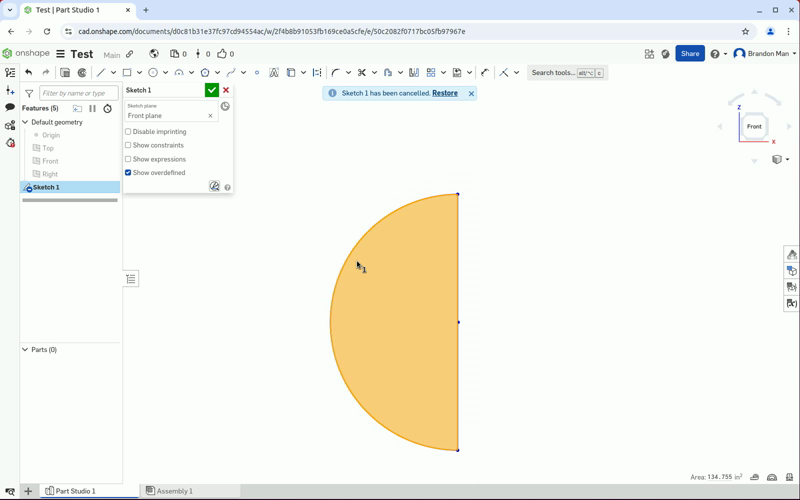
scroll(-6)
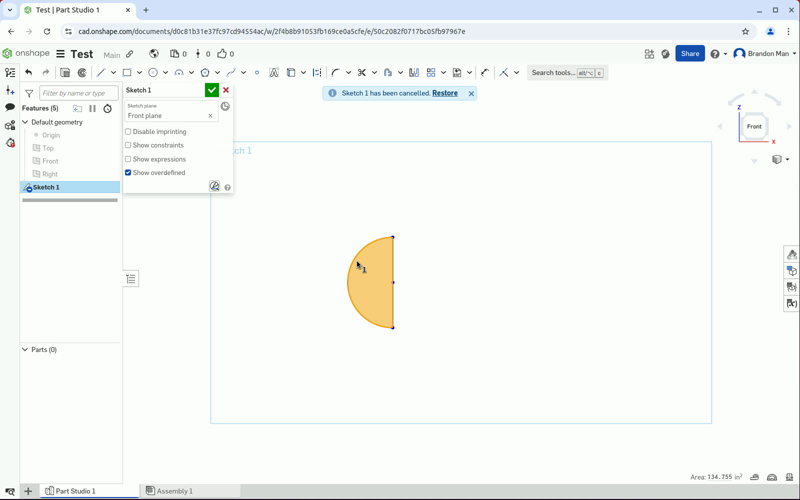
mouse_move(73, 352)
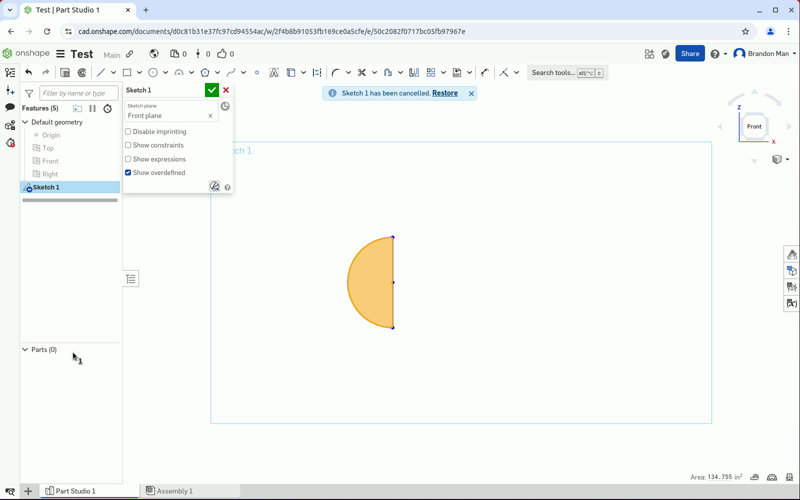
key(shift+y)
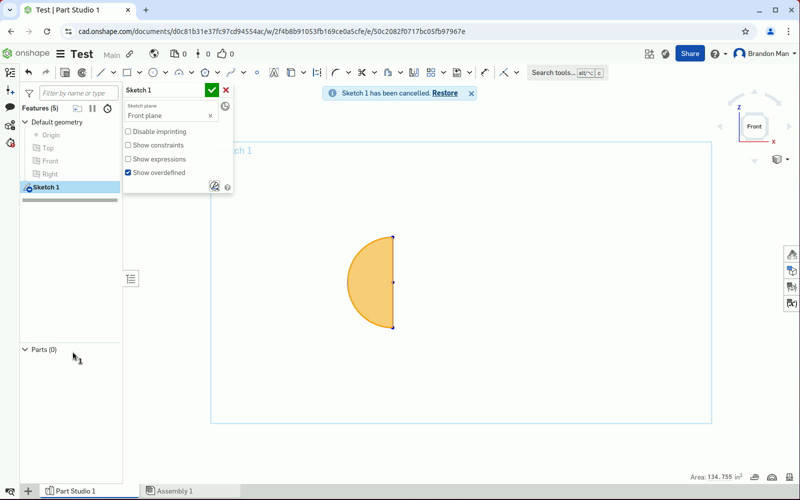
key(shift+e)
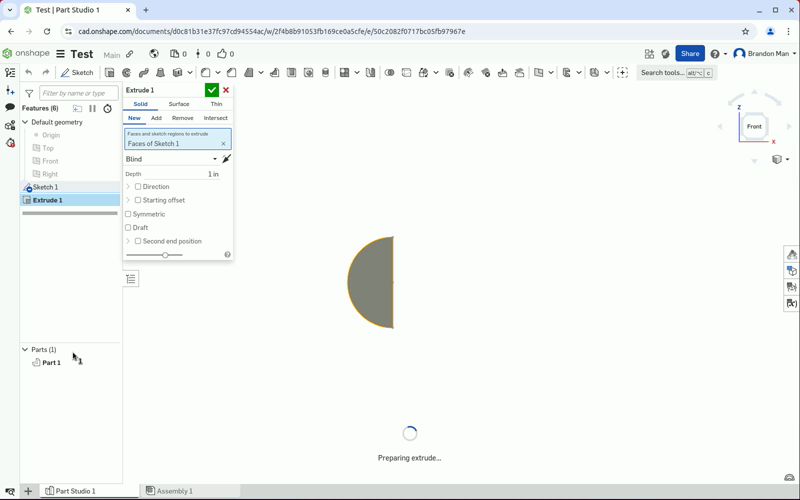
mouse_move(143, 106)
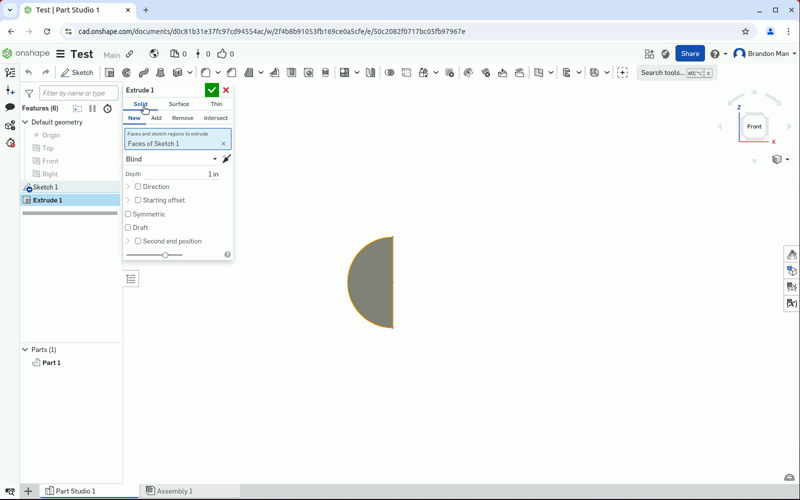
click(143, 106)
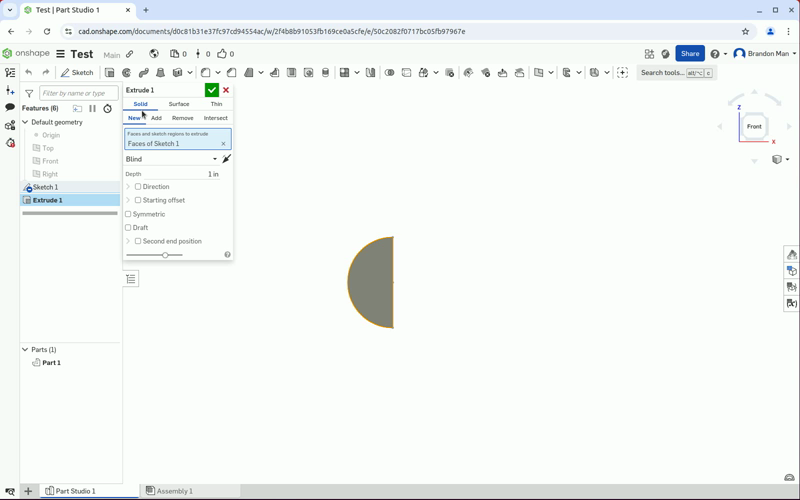
mouse_move(137, 120)
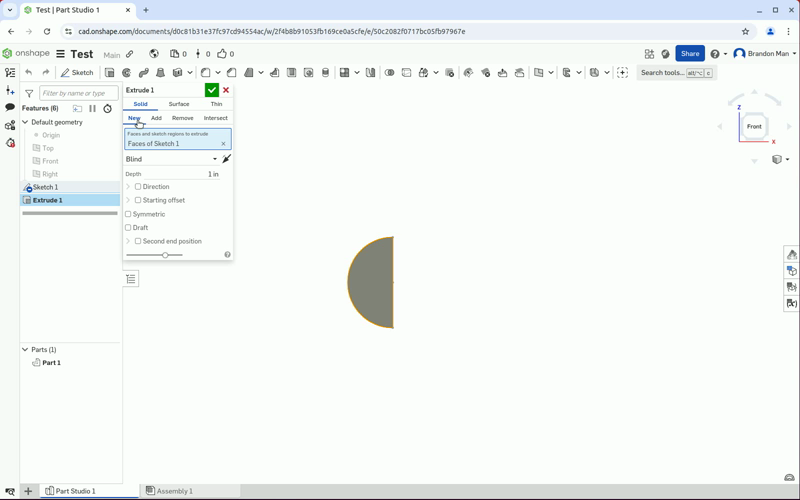
click(137, 120)
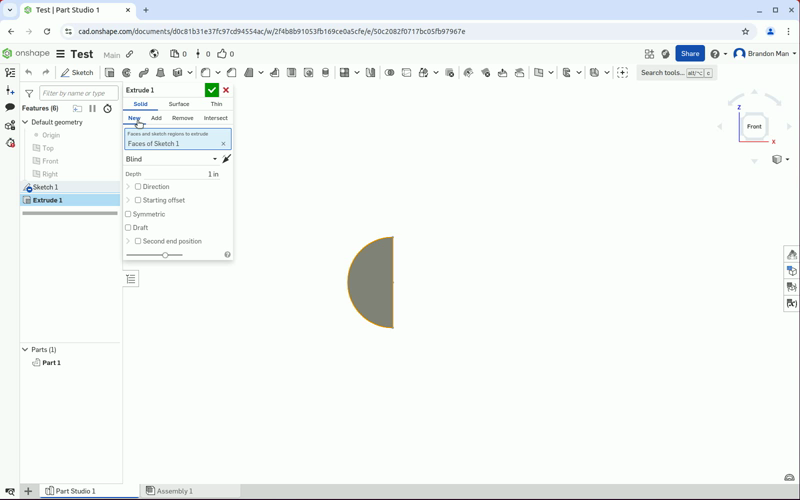
key(tab, 4)
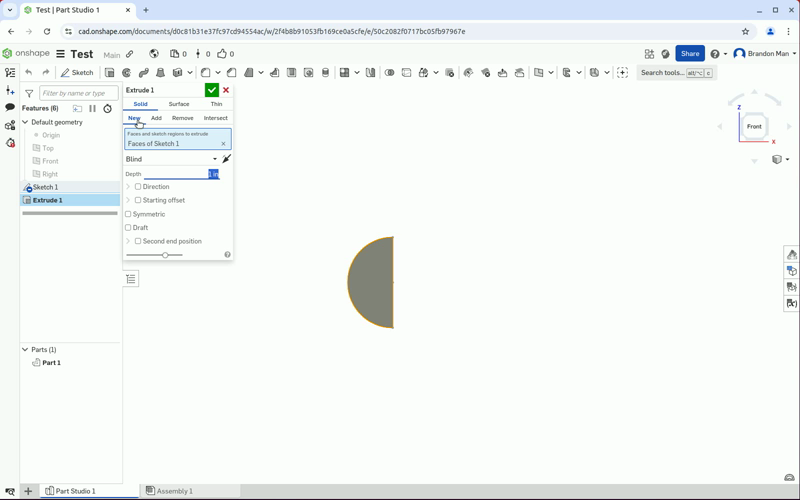
text(11.554)
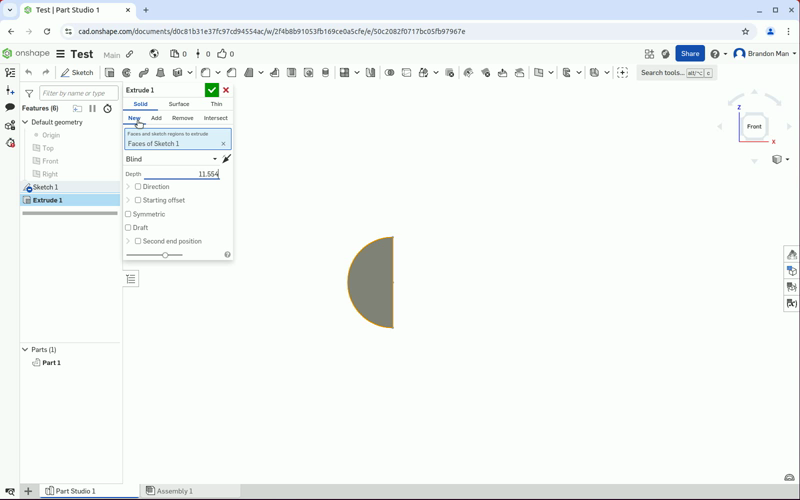
key(enter)
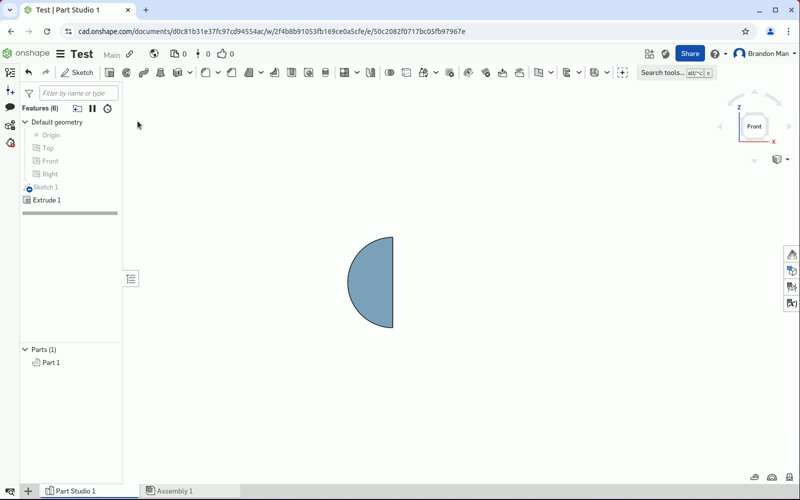
key(shift+h)
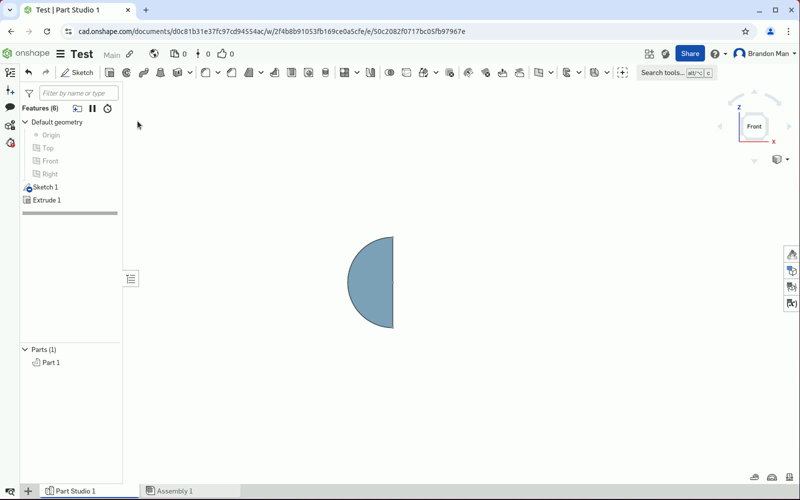
key(shift+h)
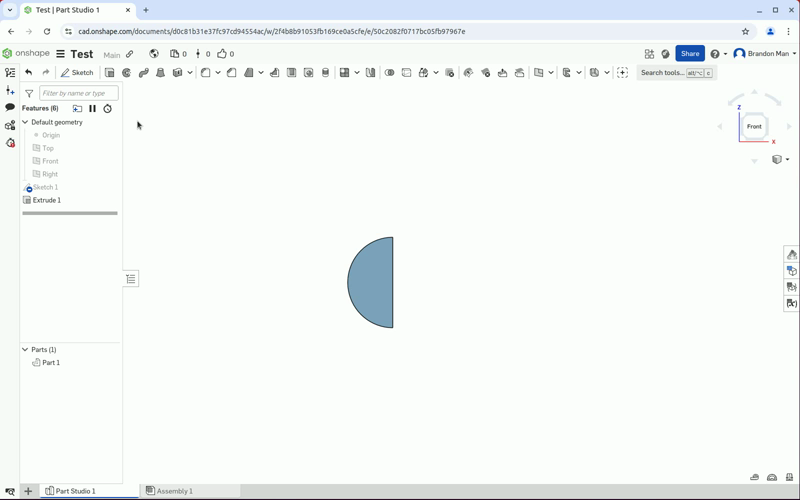
mouse_move(73, 189)
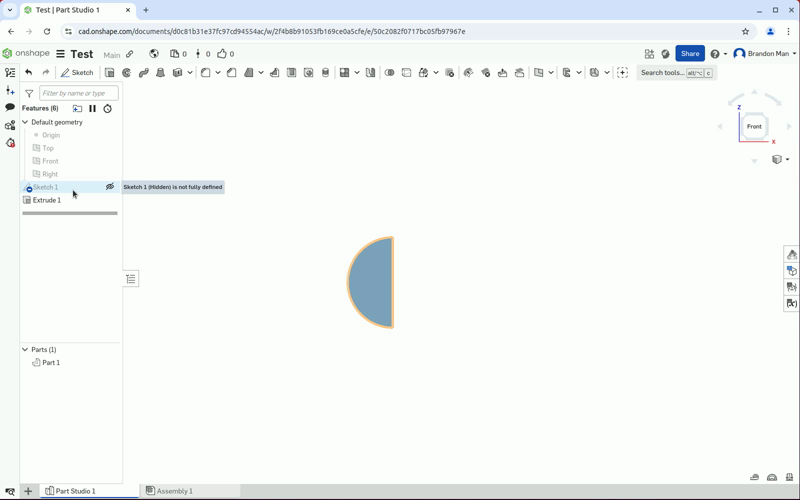
click(73, 189)
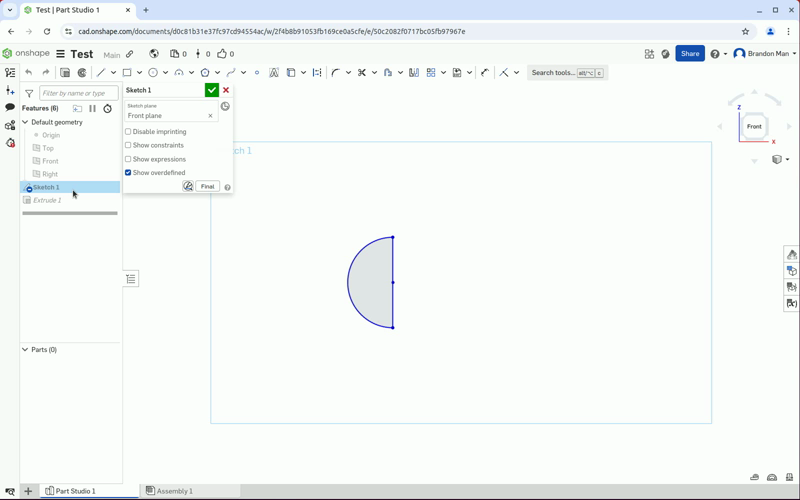
mouse_move(229, 92)
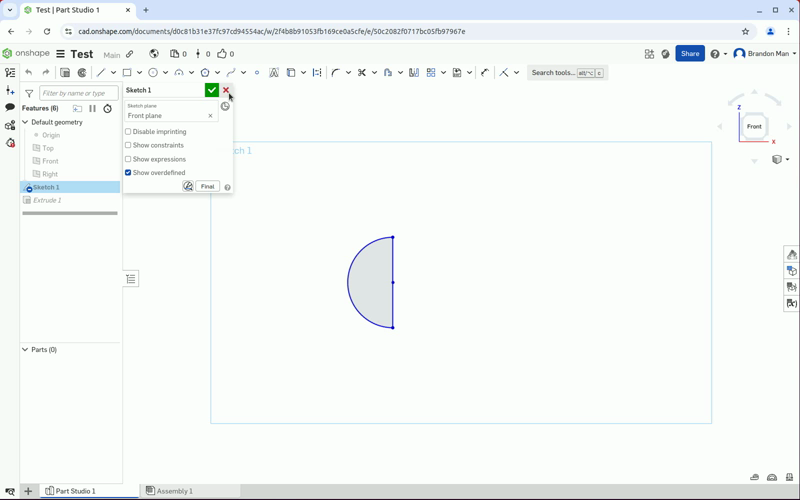
click(229, 92)
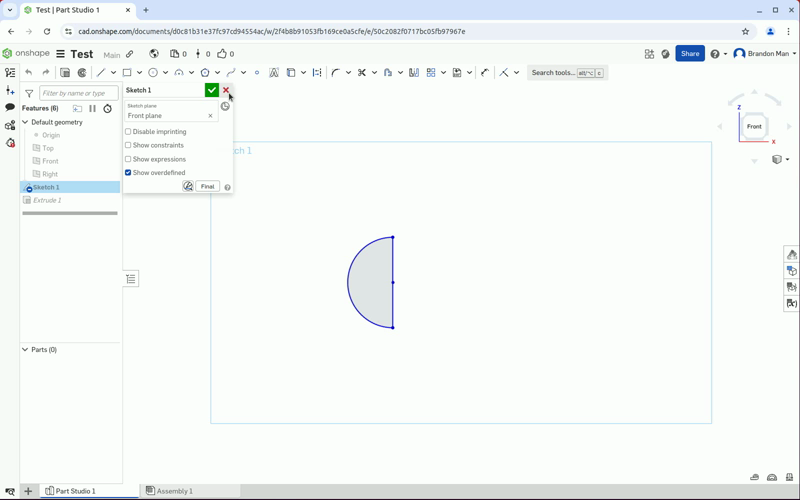
key(shift+s)
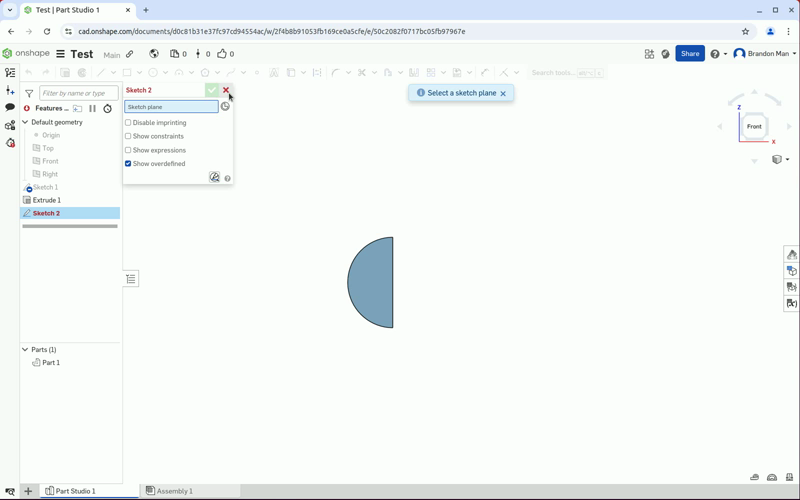
mouse_move(73, 163)
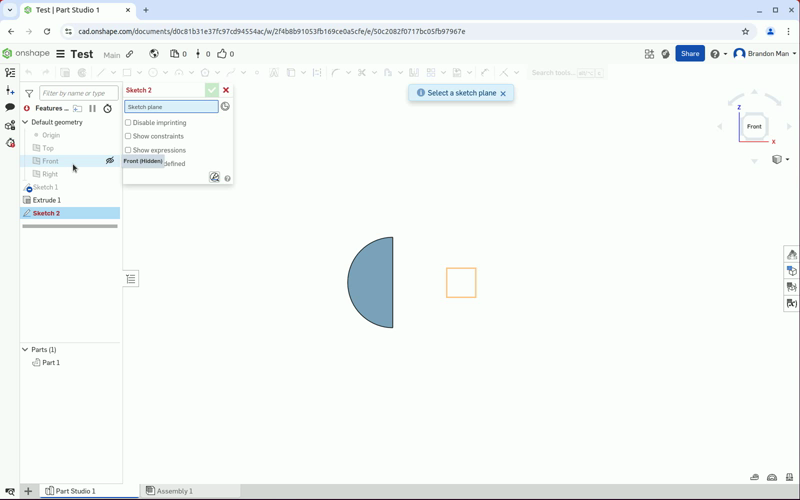
click(73, 163)
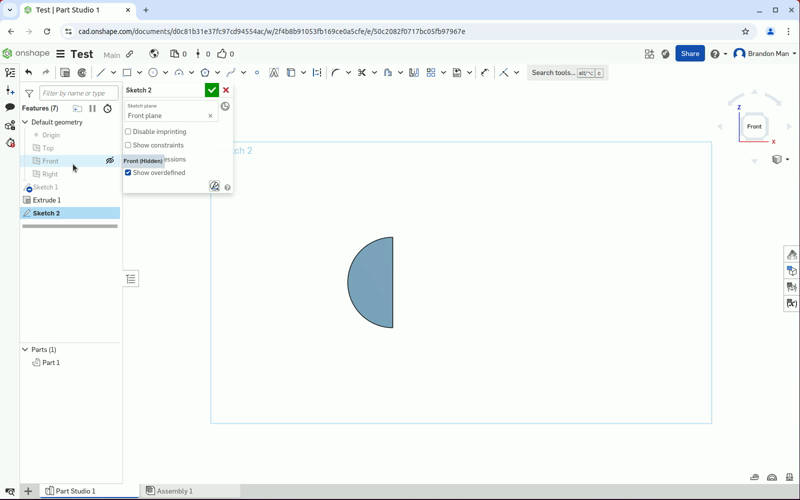
mouse_move(73, 352)
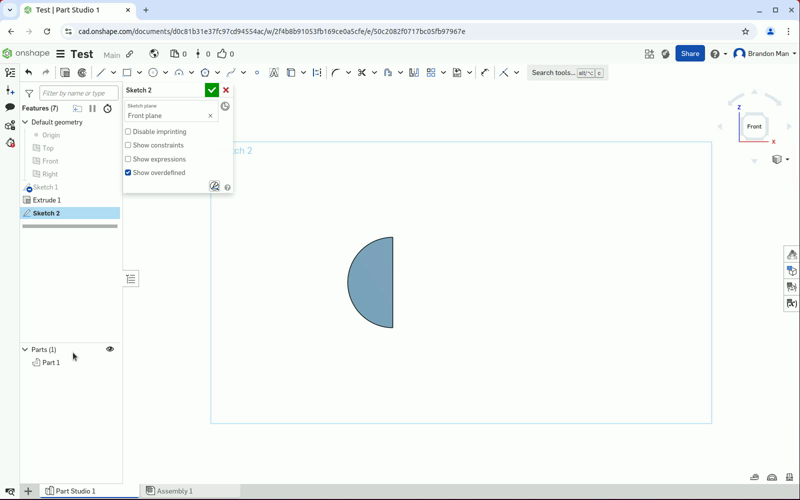
key(y)
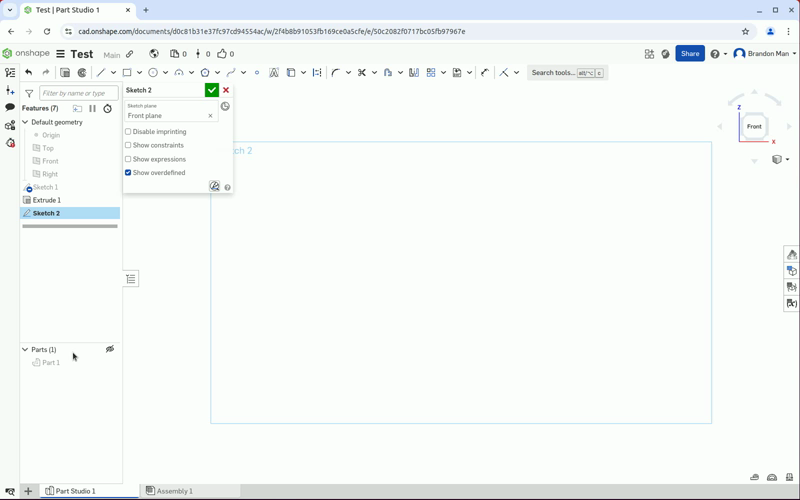
key(a)
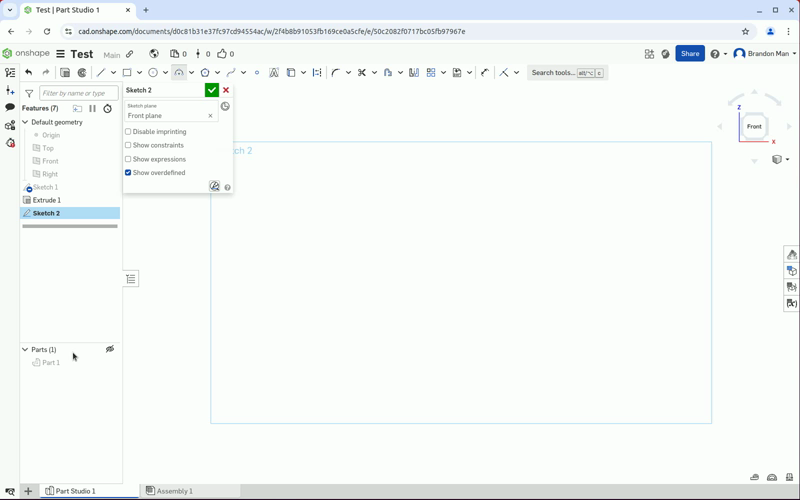
key_down(shift)
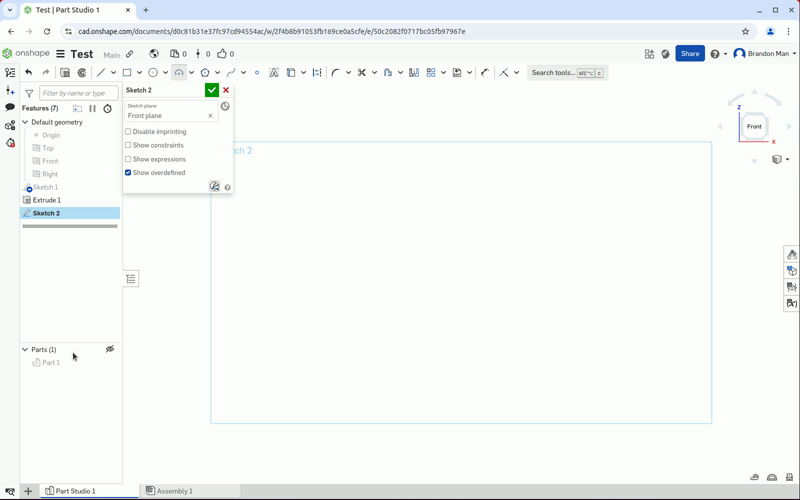
mouse_move(528, 327)
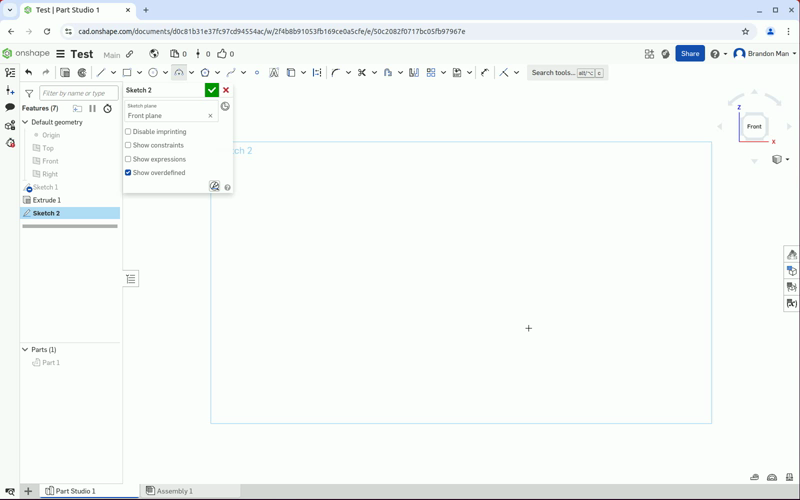
click(528, 327)
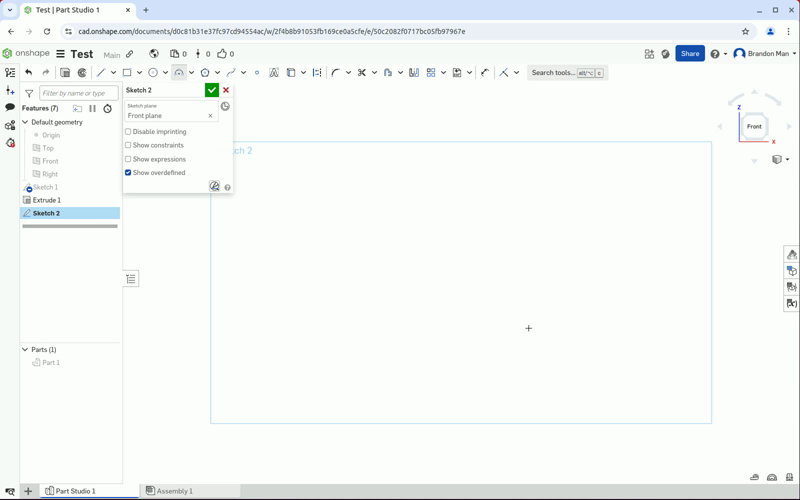
key_up(shift)
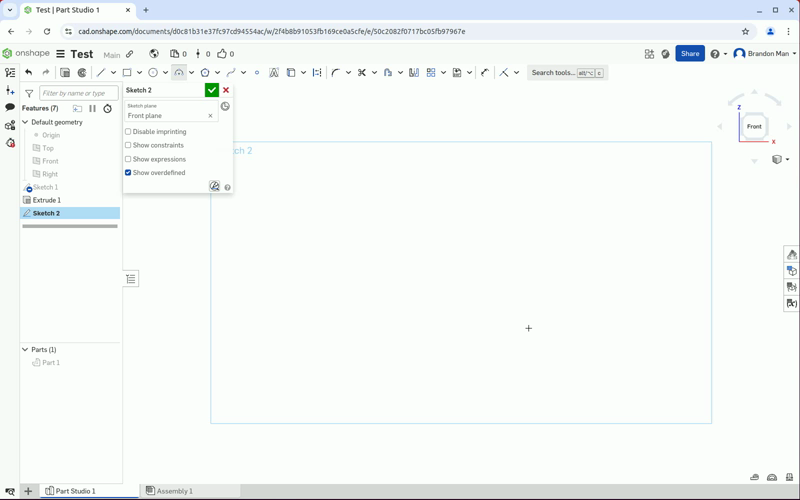
key_down(shift)
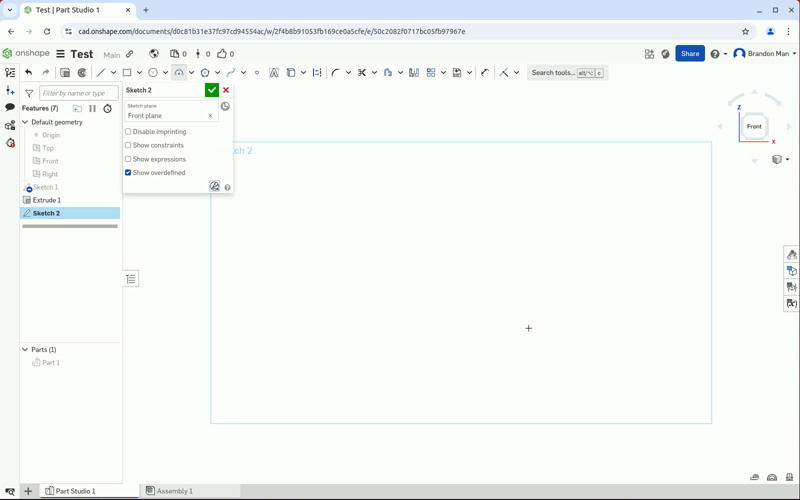
mouse_move(528, 237)
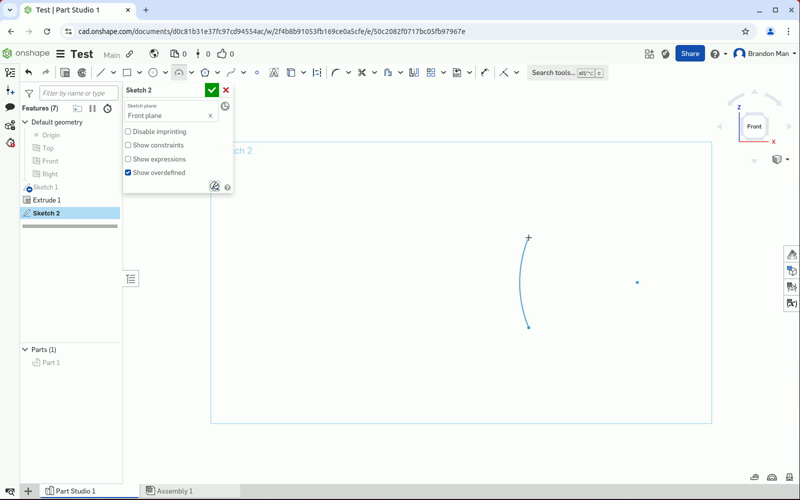
click(528, 237)
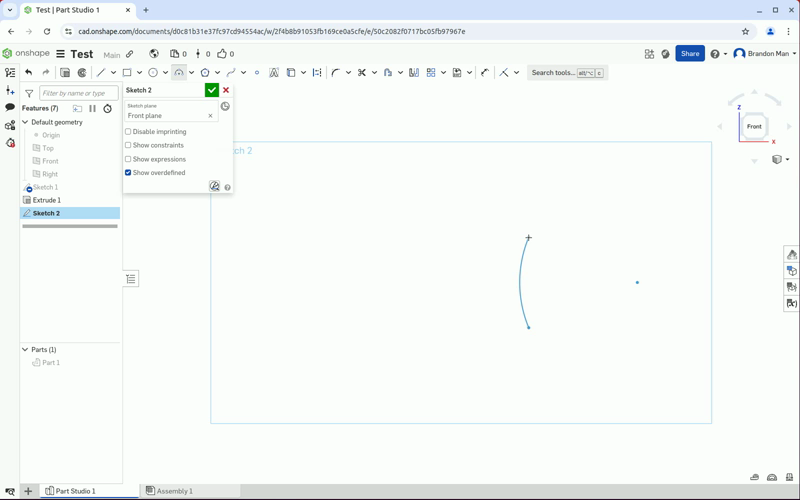
mouse_move(573, 282)
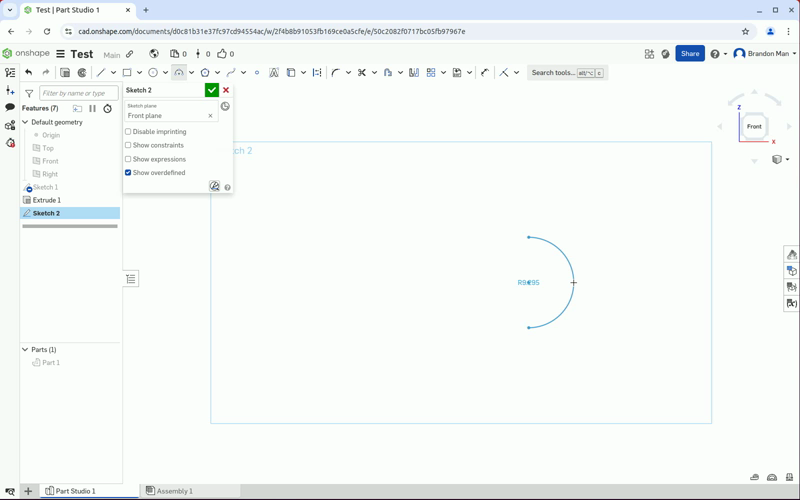
click(573, 282)
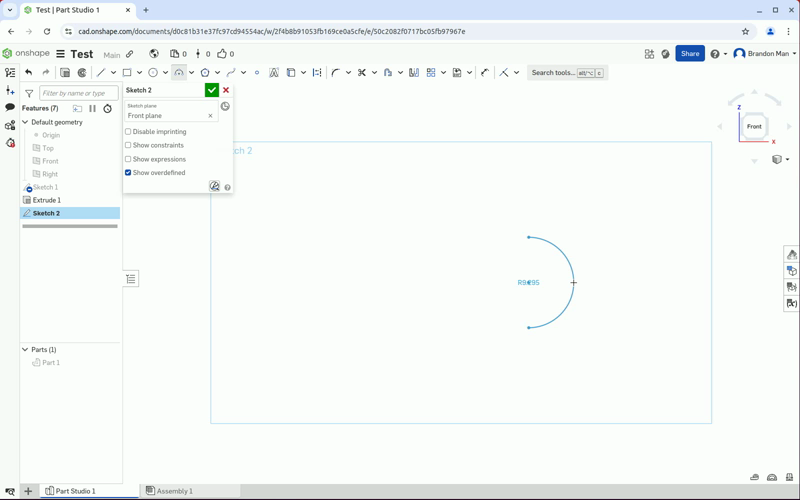
key_up(shift)
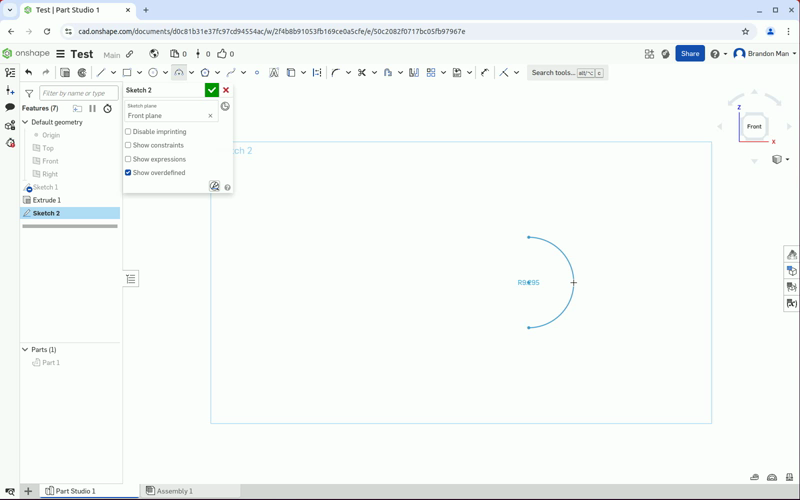
key(esc)
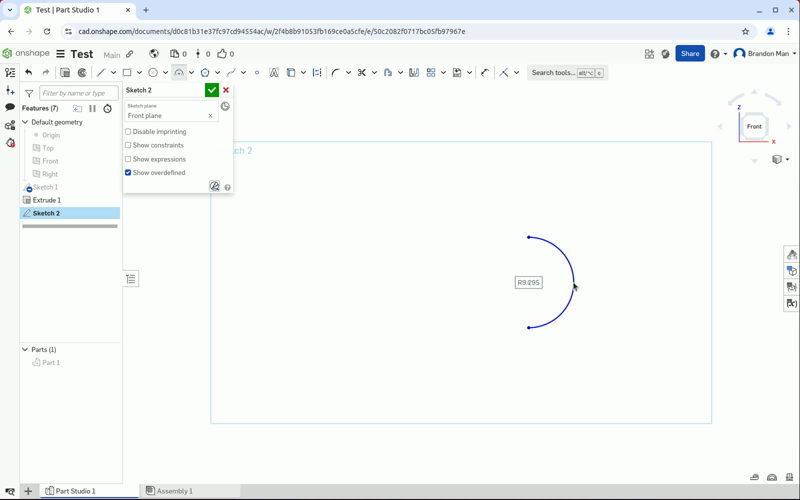
key(l)
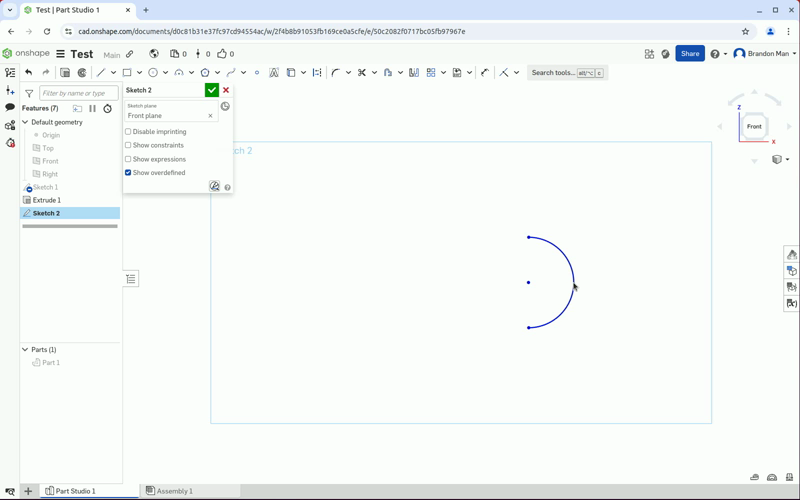
mouse_move(528, 237)
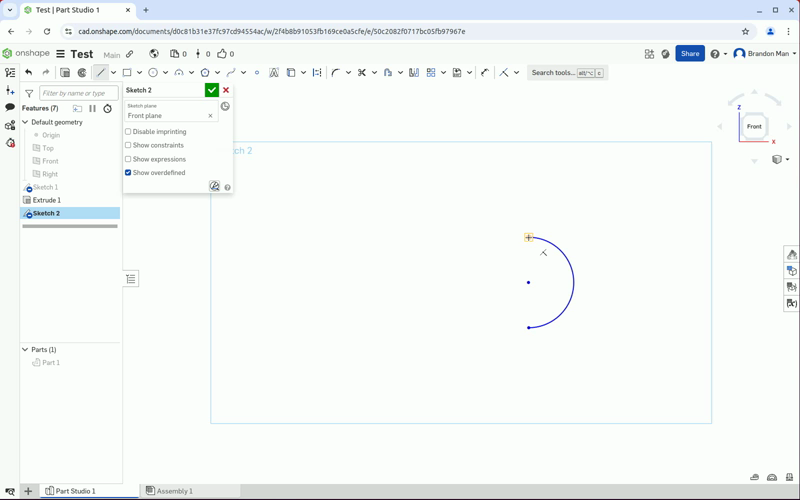
click(528, 237)
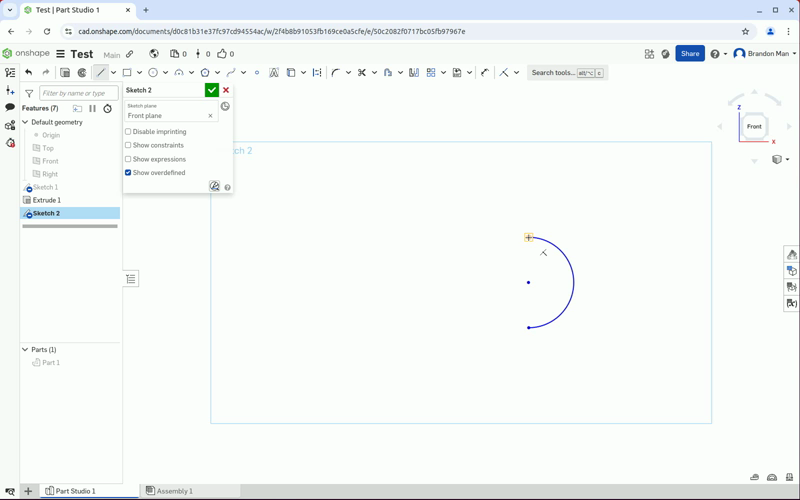
key_down(shift)
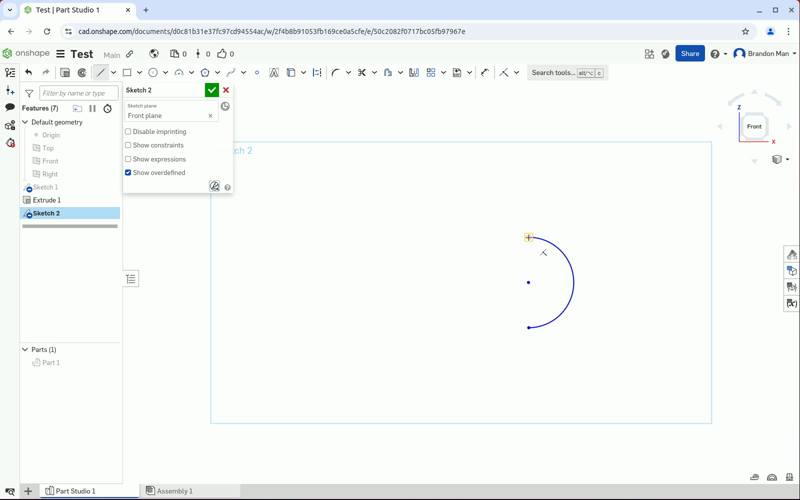
mouse_move(528, 327)
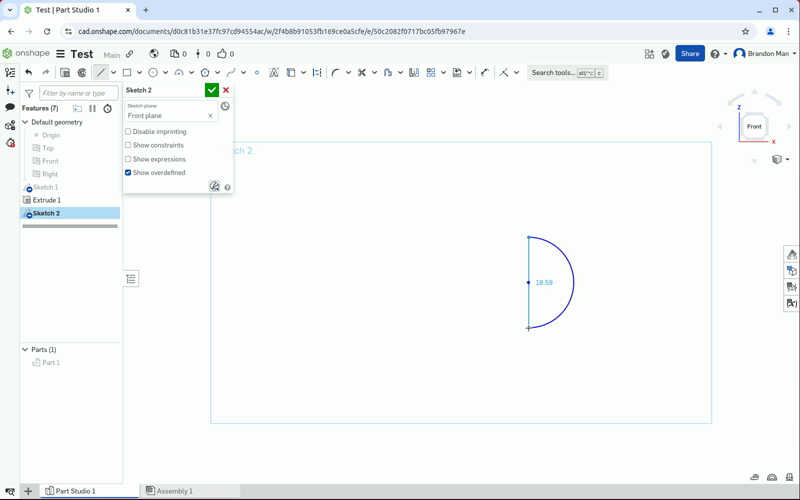
key_up(shift)
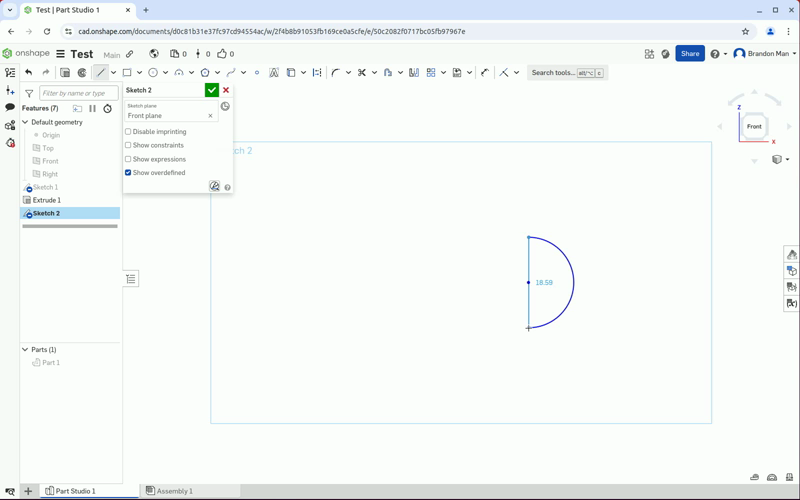
click(528, 327)
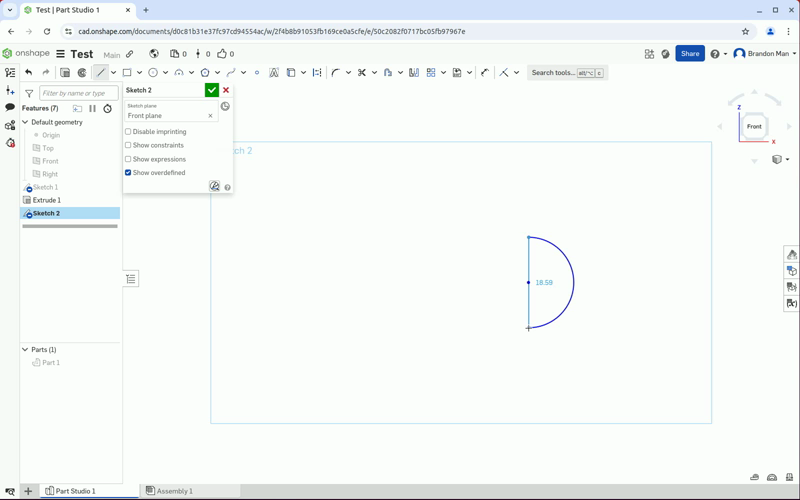
key(esc)
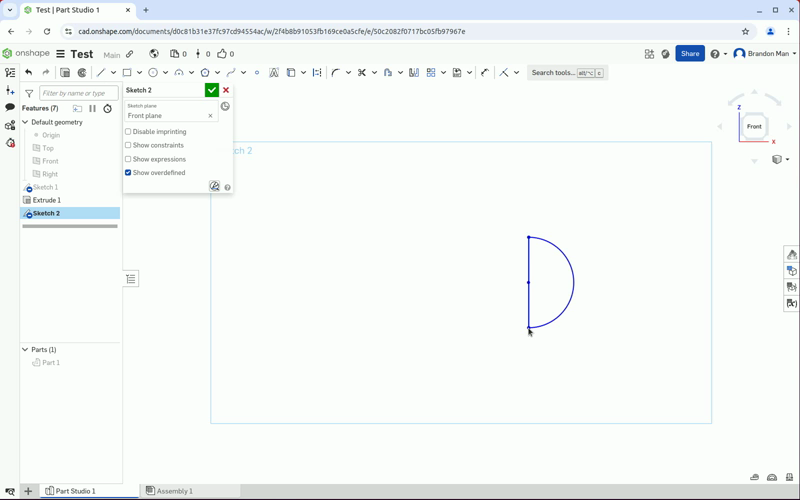
mouse_move(562, 305)
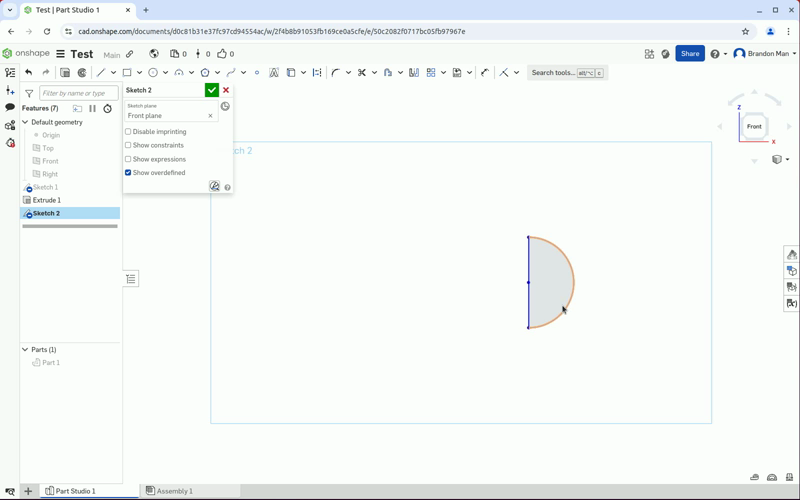
scroll(6)
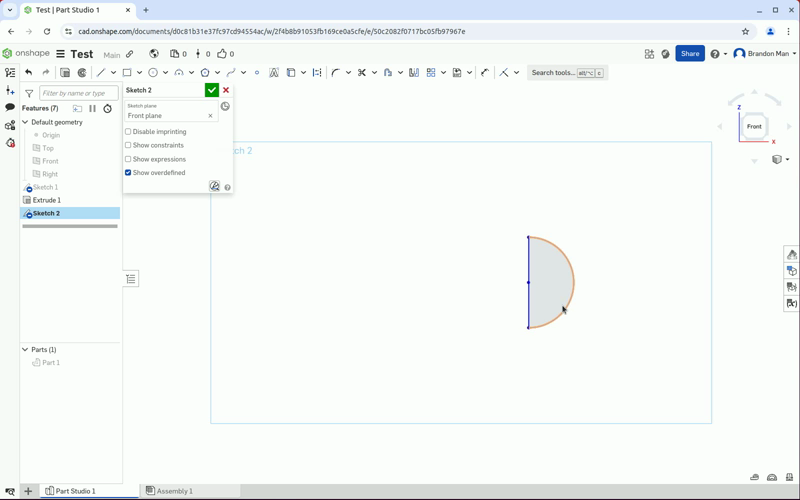
scroll(6)
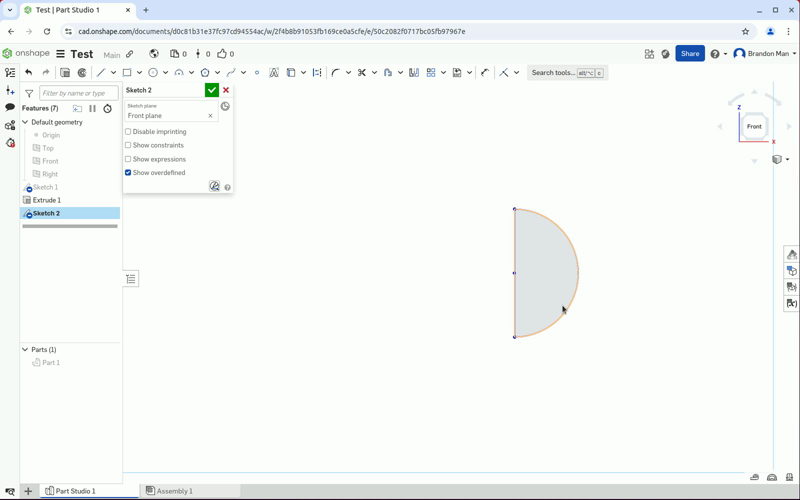
scroll(6)
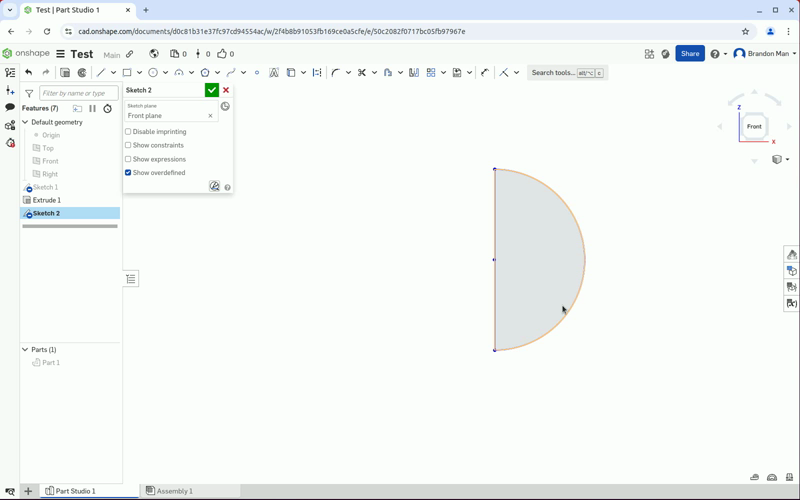
scroll(6)
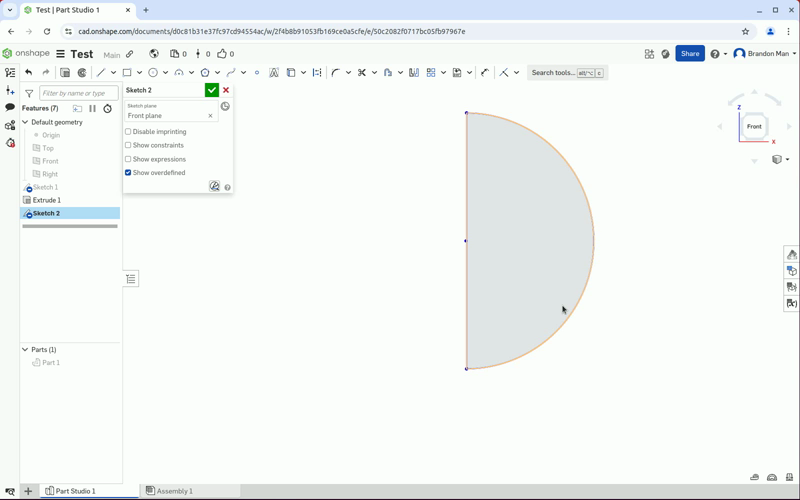
scroll(6)
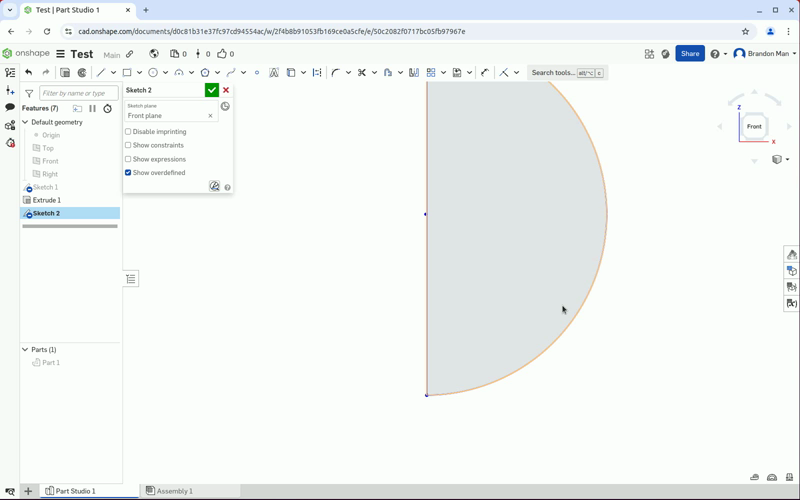
scroll(6)
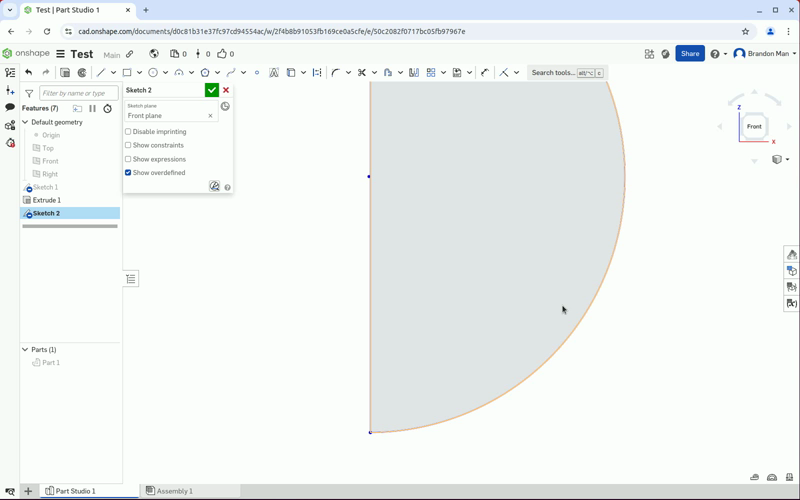
scroll(6)
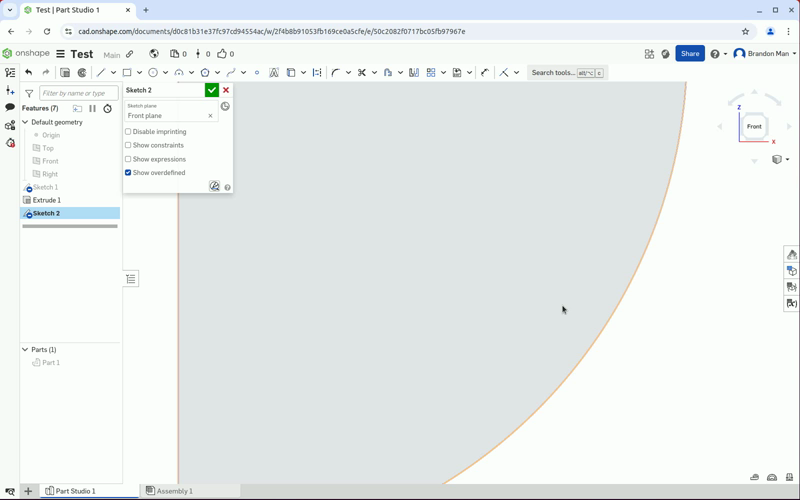
click(562, 305)
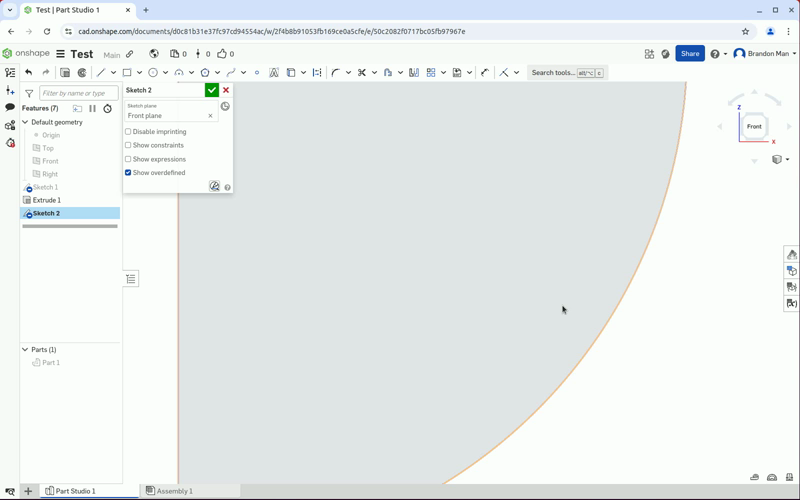
scroll(-6)
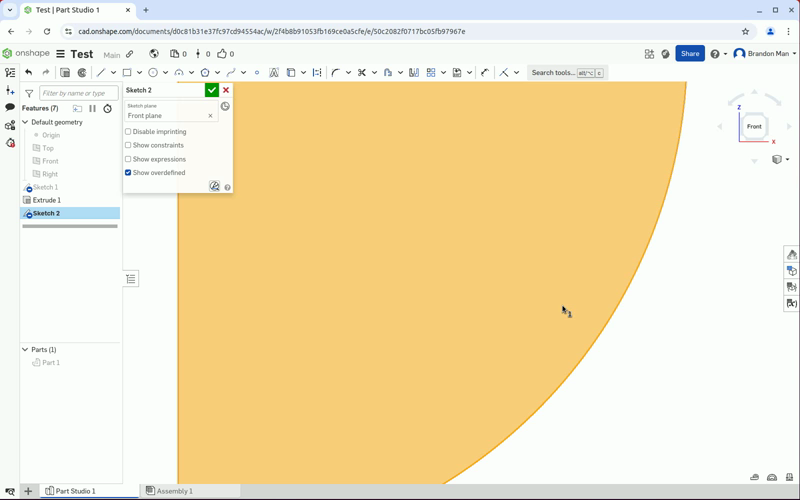
scroll(-6)
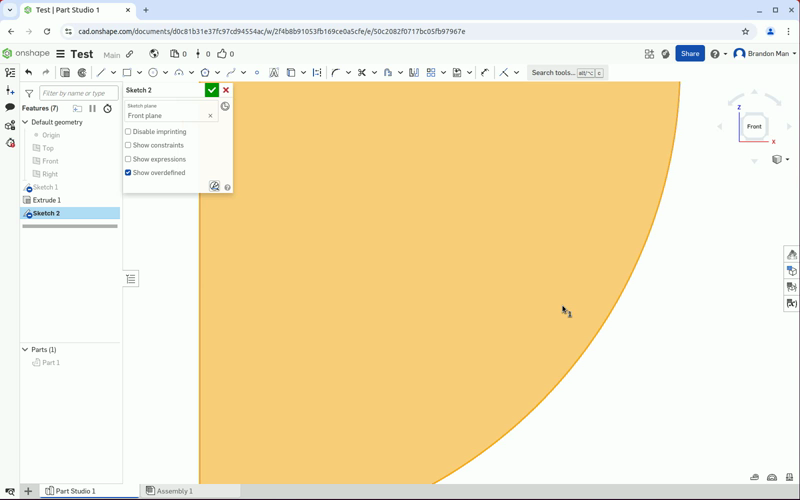
scroll(-6)
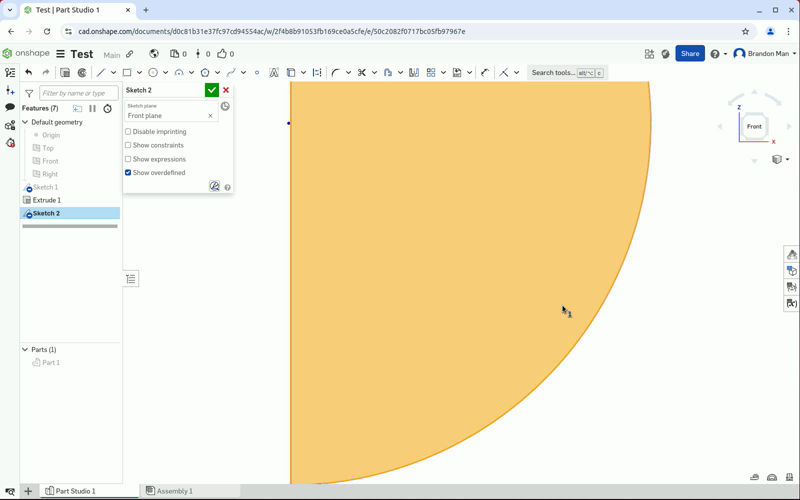
scroll(-6)
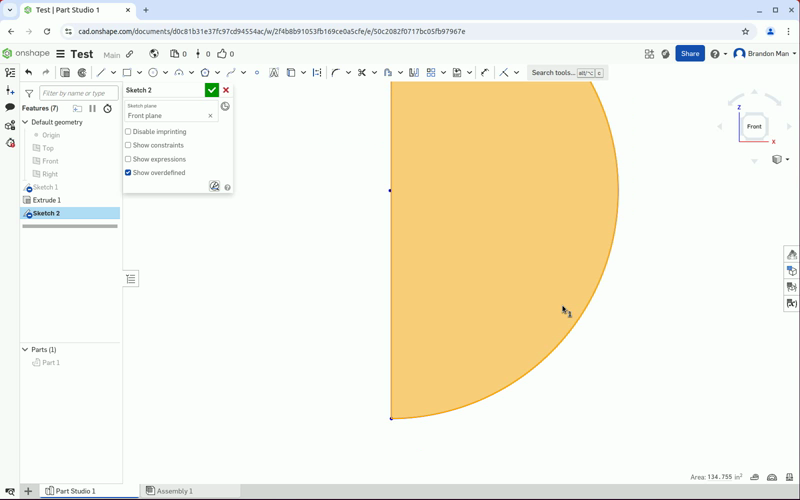
scroll(-6)
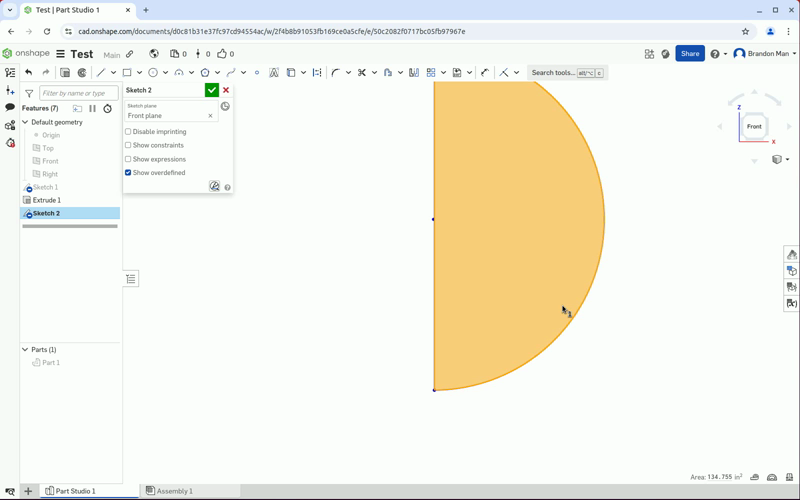
scroll(-6)
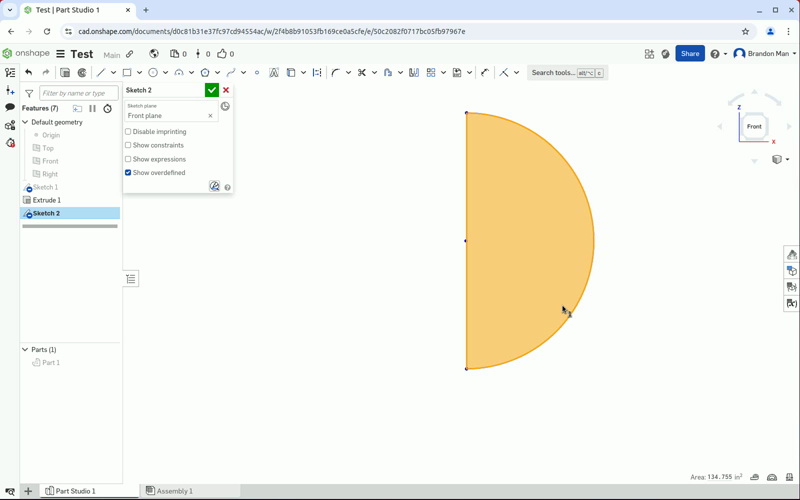
scroll(-6)
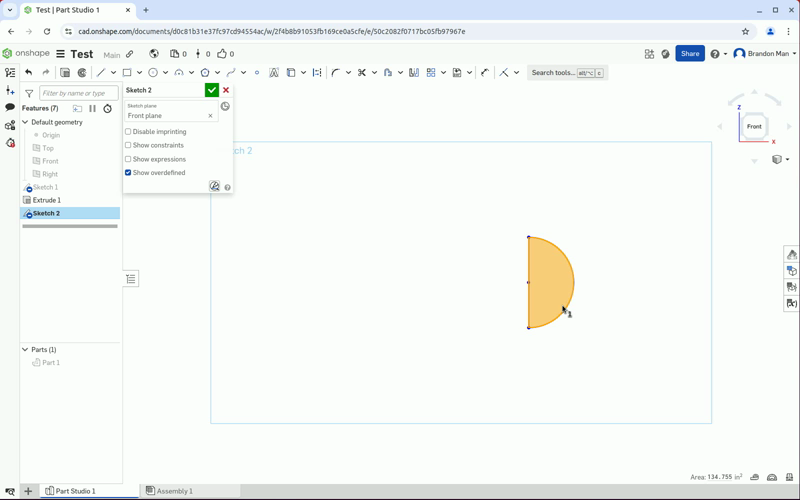
mouse_move(73, 352)
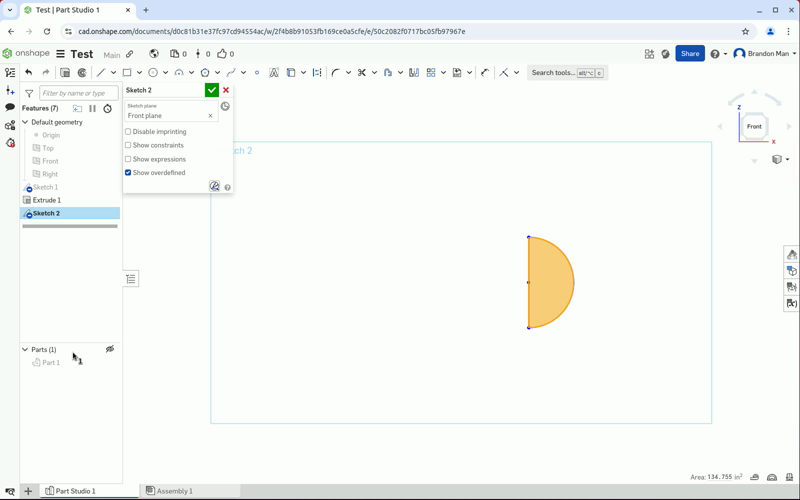
key(shift+y)
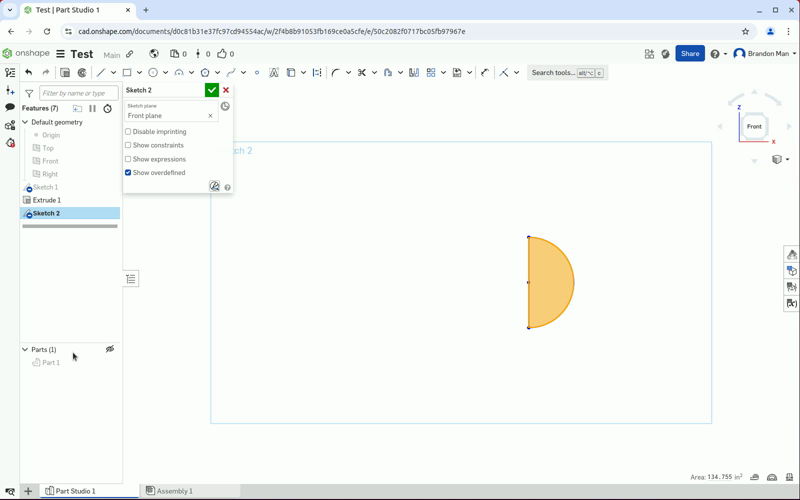
key(shift+e)
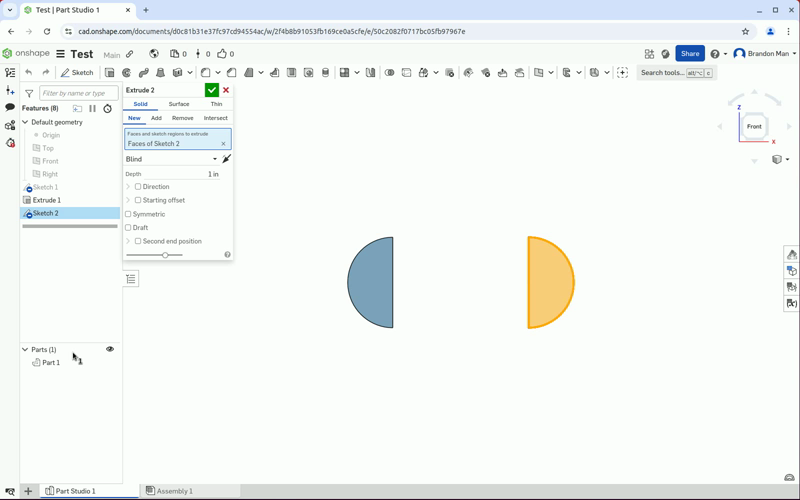
mouse_move(143, 106)
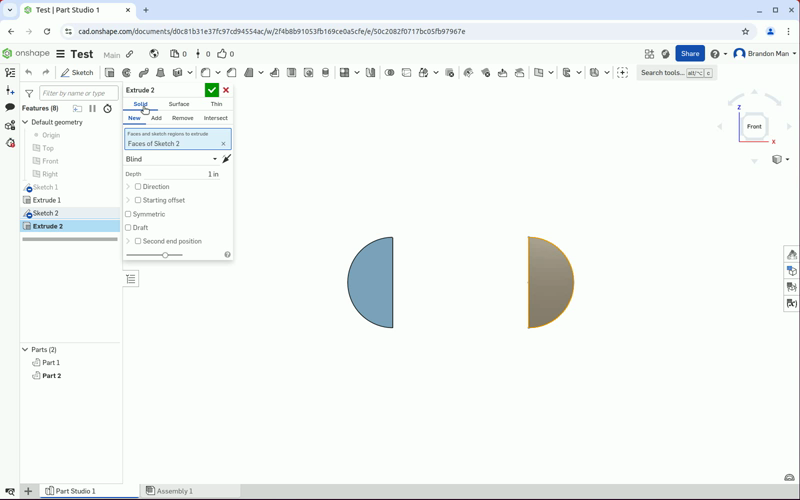
click(143, 106)
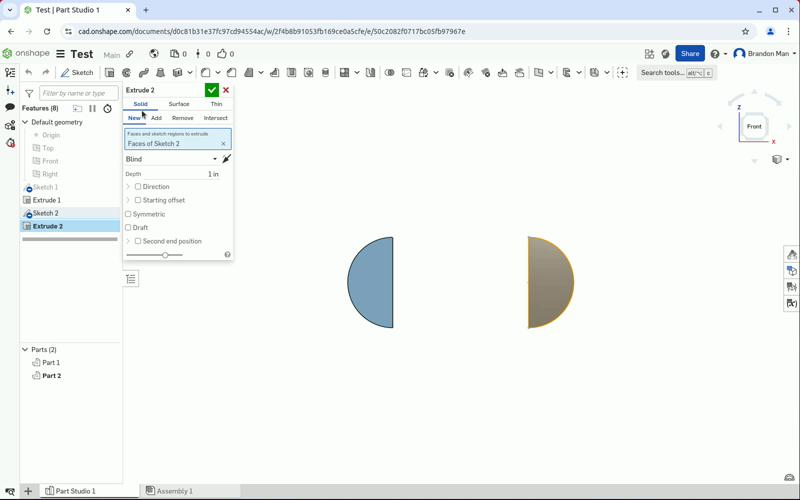
mouse_move(137, 120)
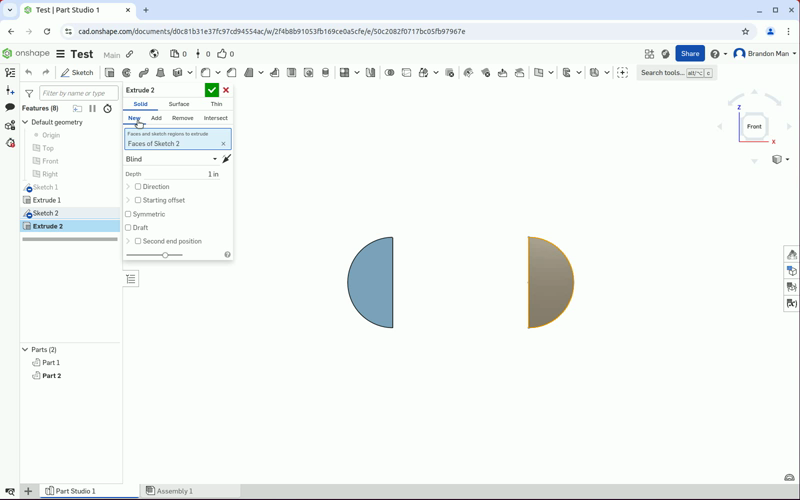
click(137, 120)
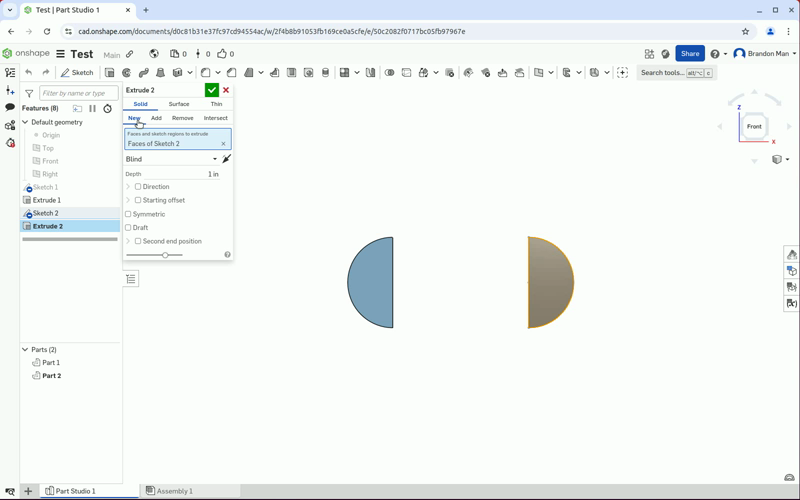
key(tab, 4)
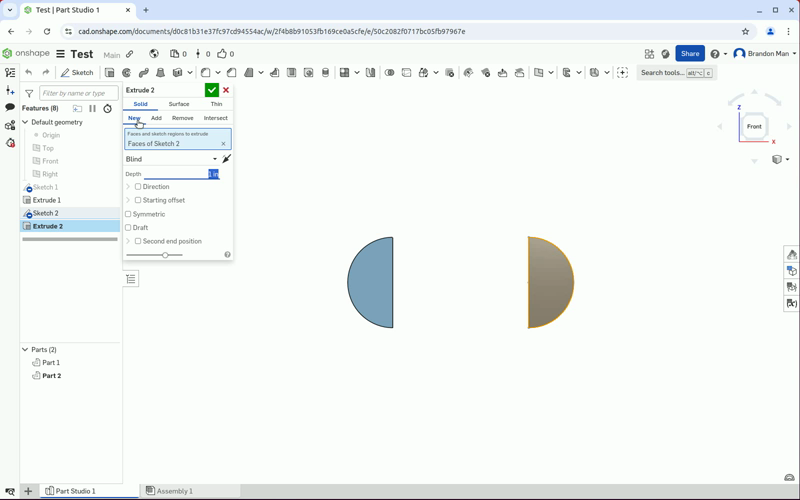
text(11.554)
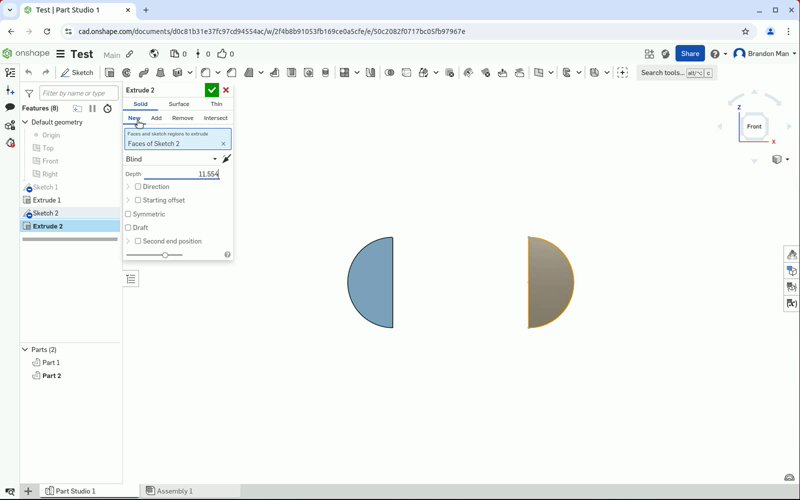
key(enter)
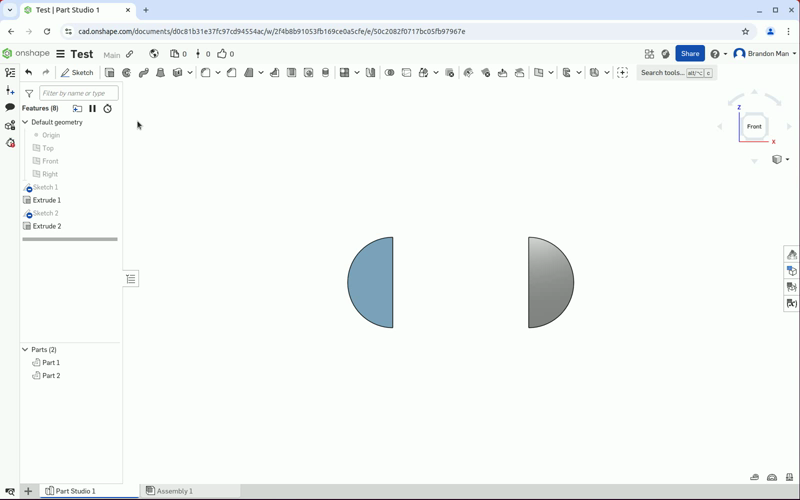
key(shift+h)
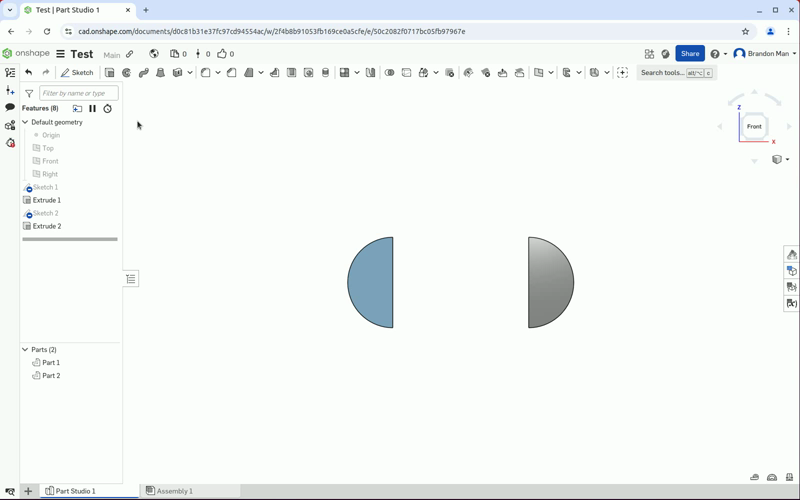
key(shift+h)
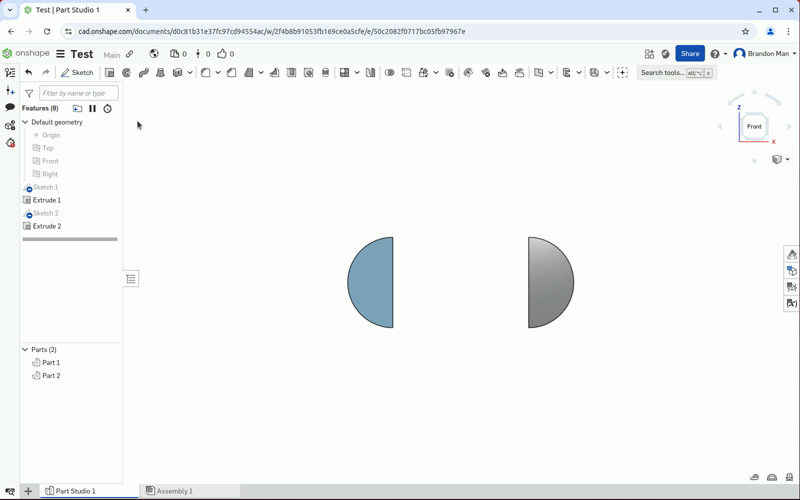
mouse_move(73, 189)
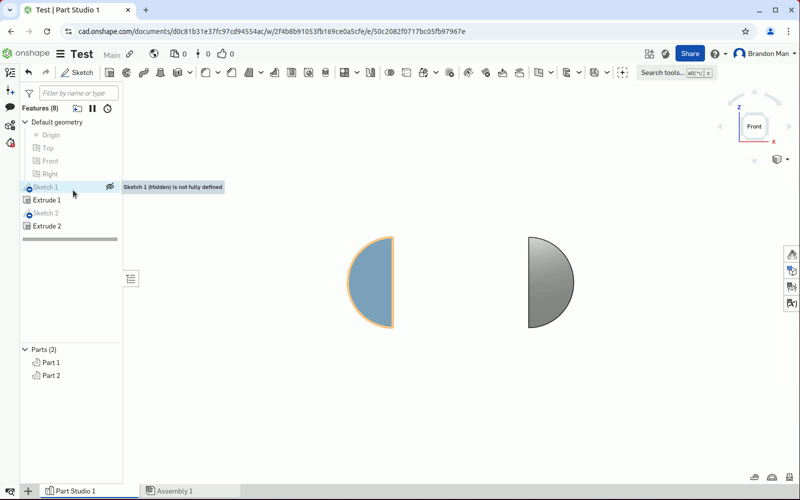
click(73, 189)
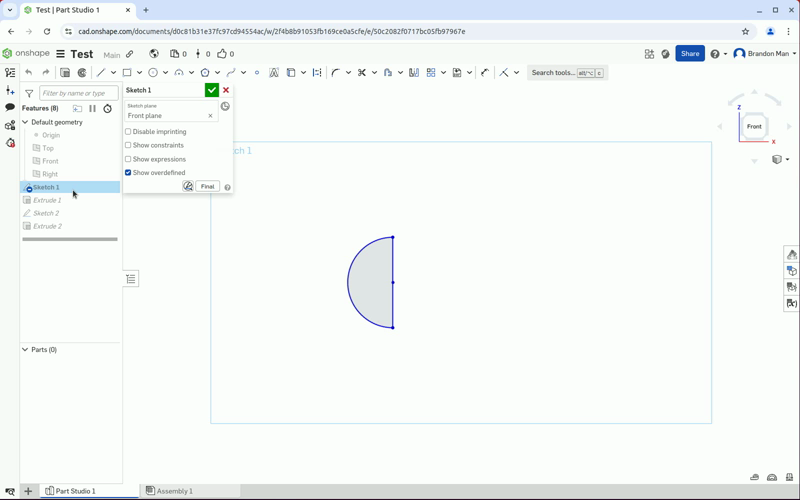
mouse_move(229, 92)
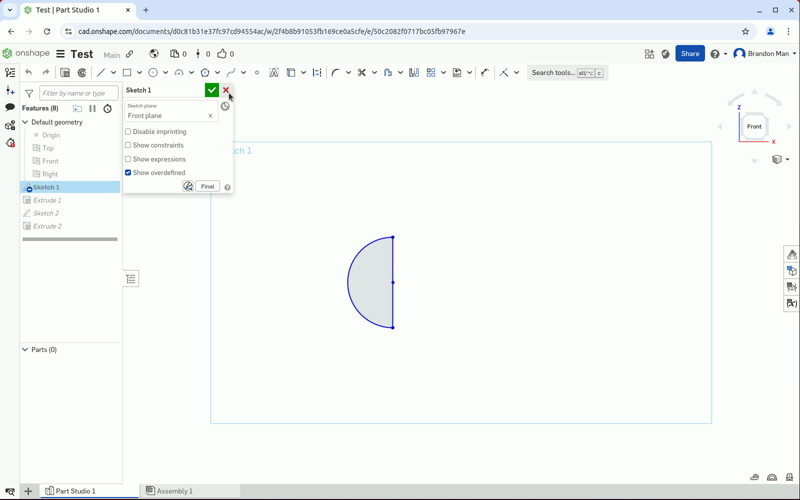
click(229, 92)
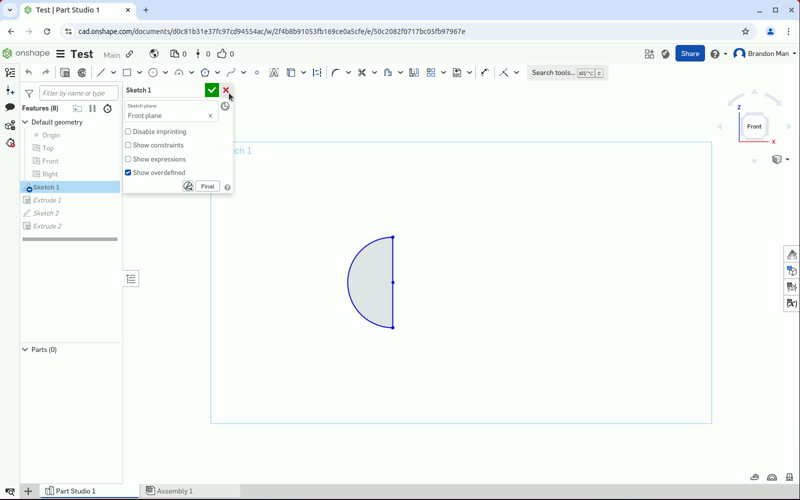
key(shift+s)
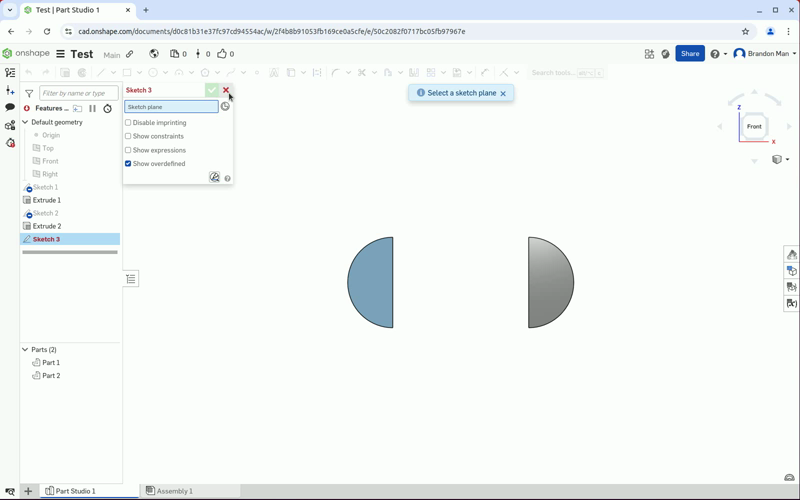
mouse_move(73, 163)
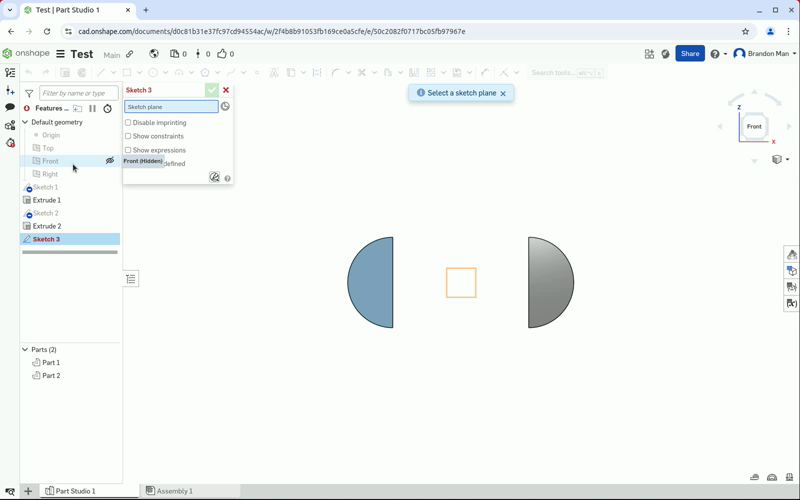
click(73, 163)
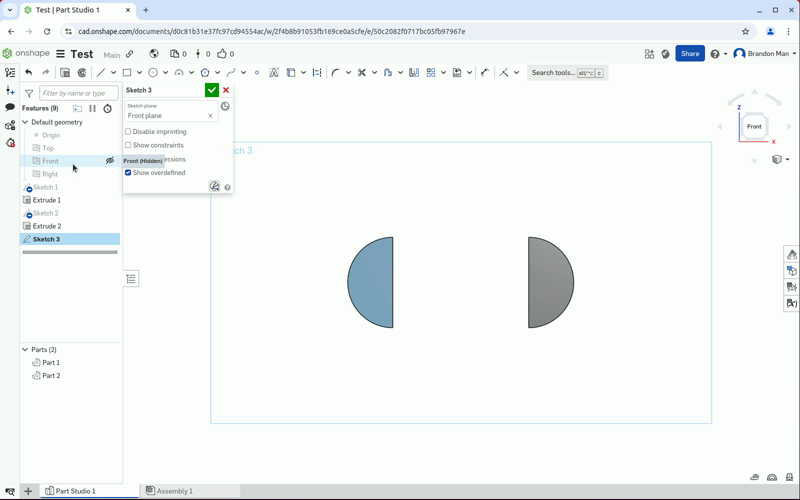
mouse_move(73, 352)
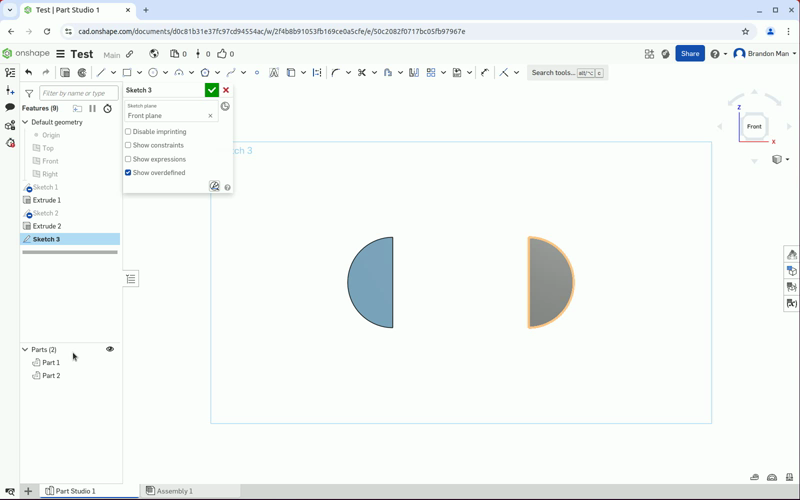
key(y)
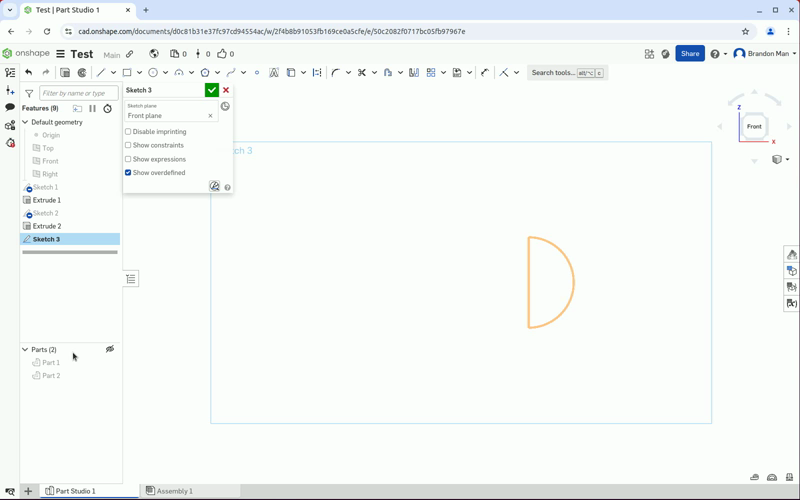
key(l)
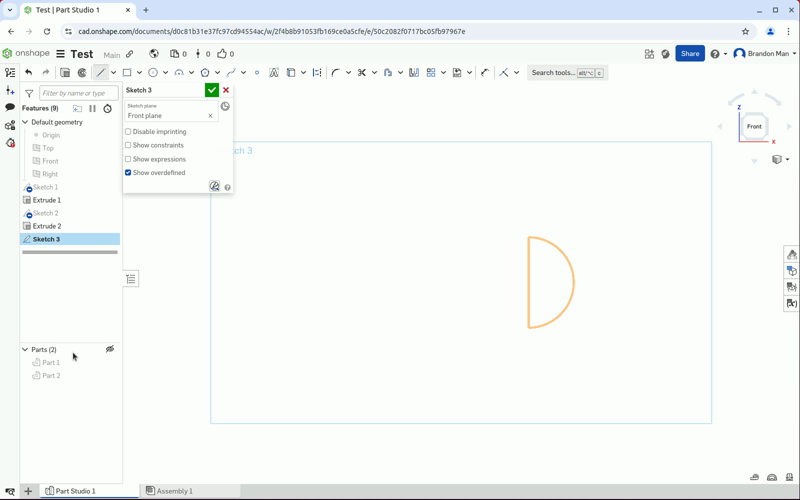
key_down(shift)
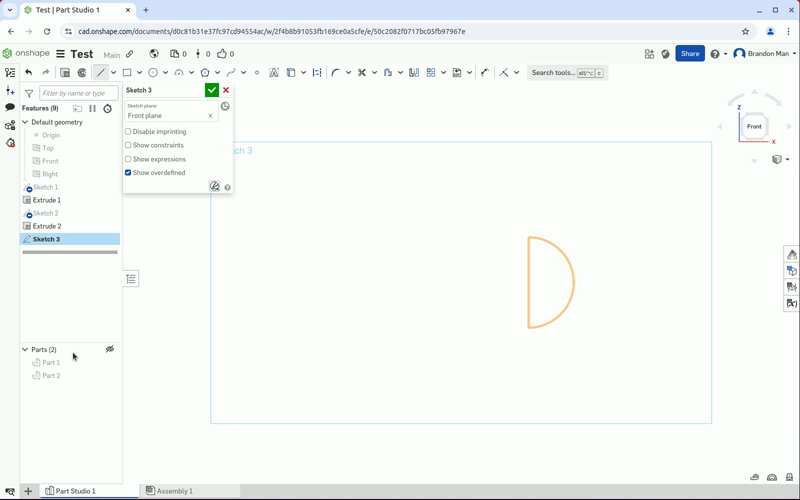
mouse_move(392, 327)
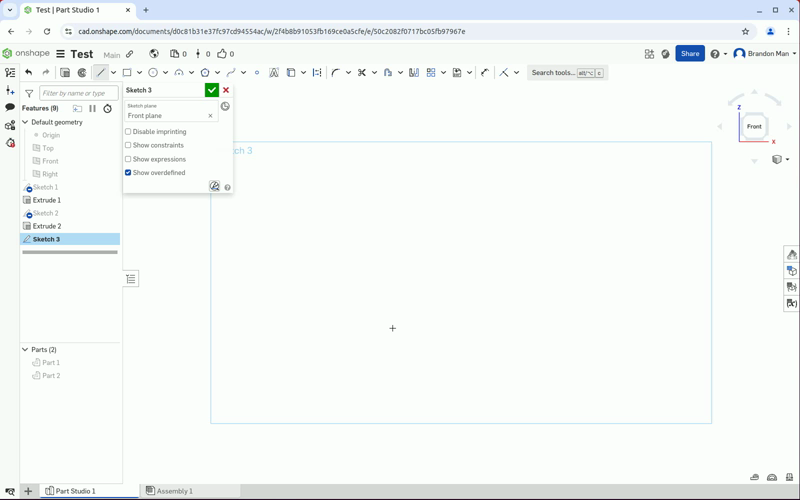
click(392, 327)
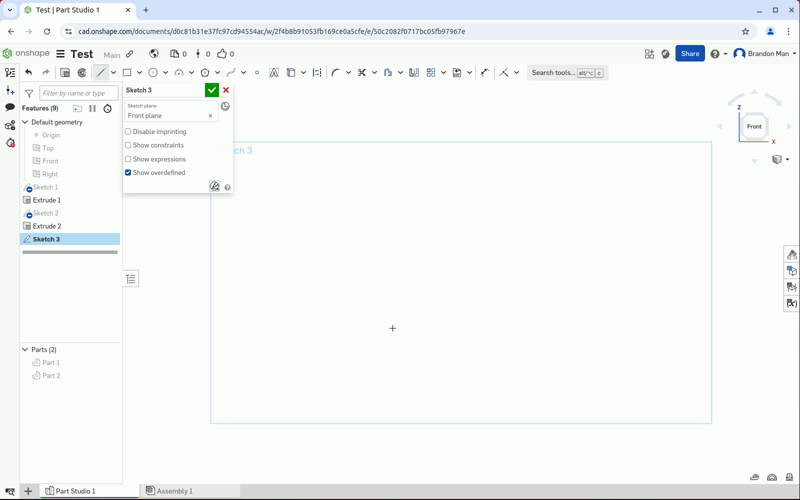
key_up(shift)
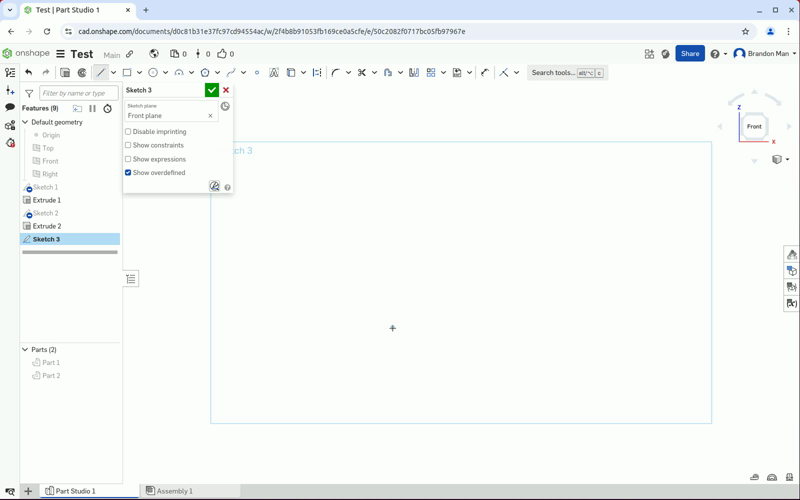
key_down(shift)
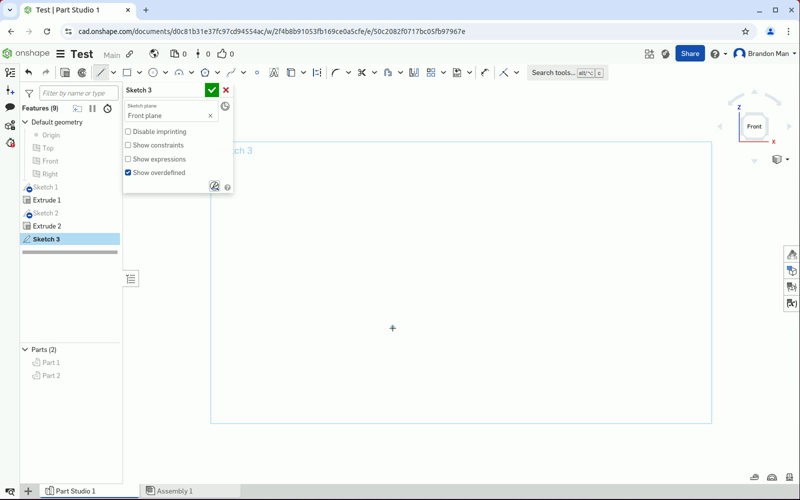
mouse_move(527, 327)
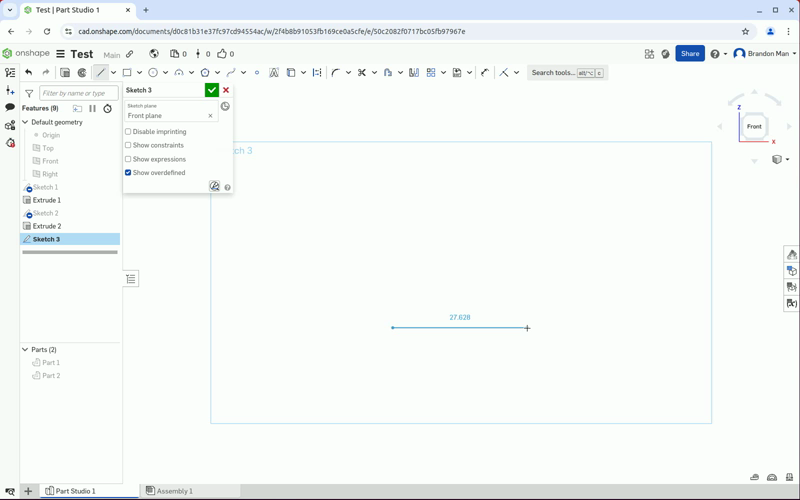
click(527, 327)
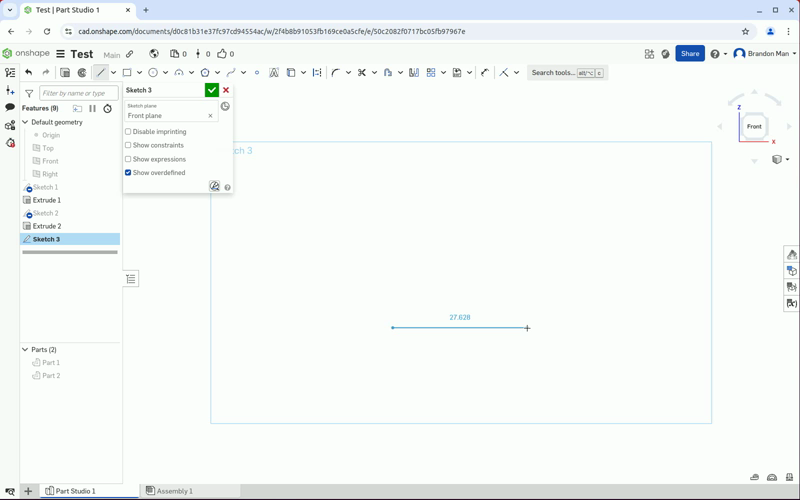
key_up(shift)
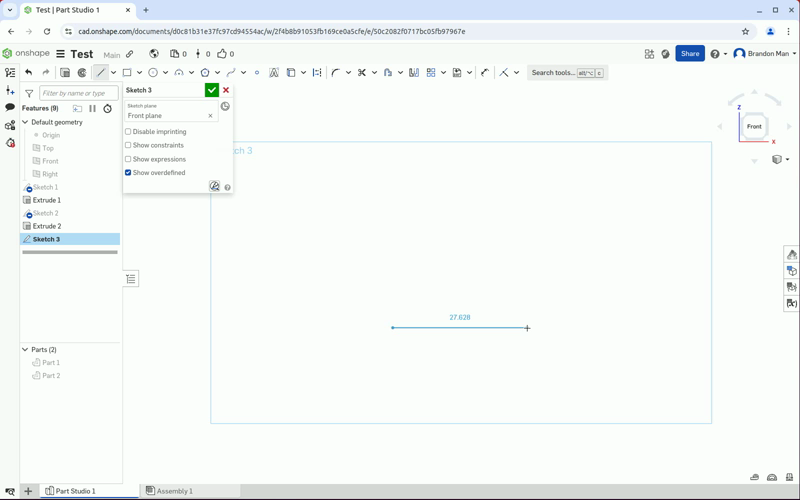
key(esc)
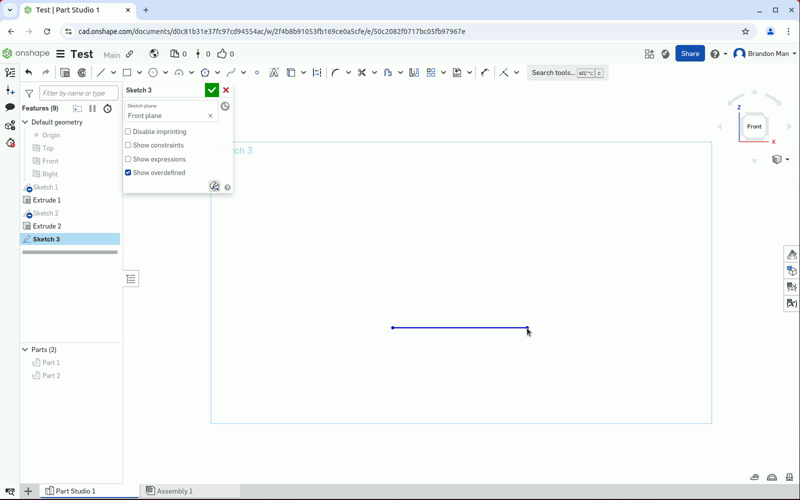
key(a)
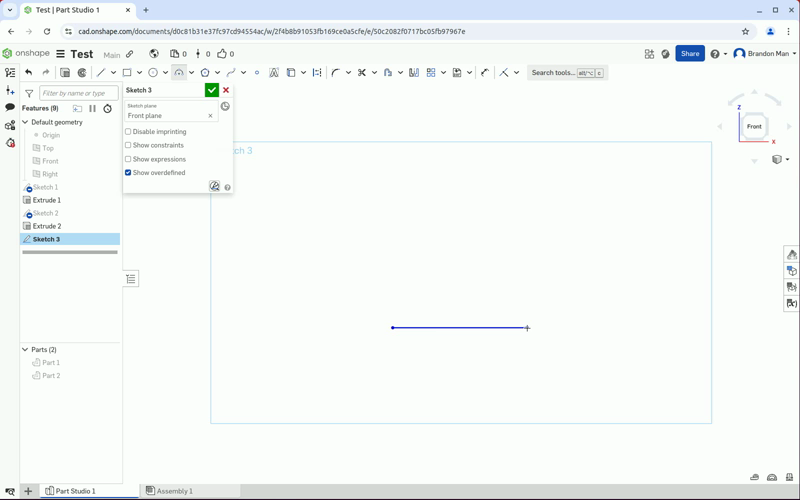
mouse_move(527, 327)
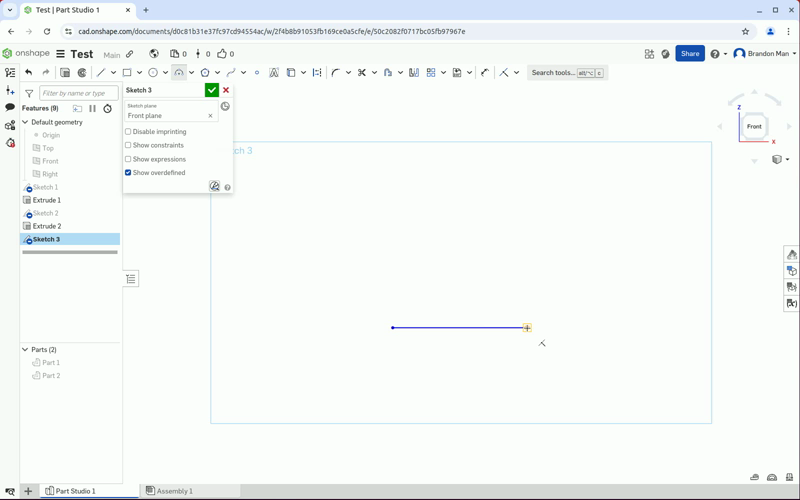
click(527, 327)
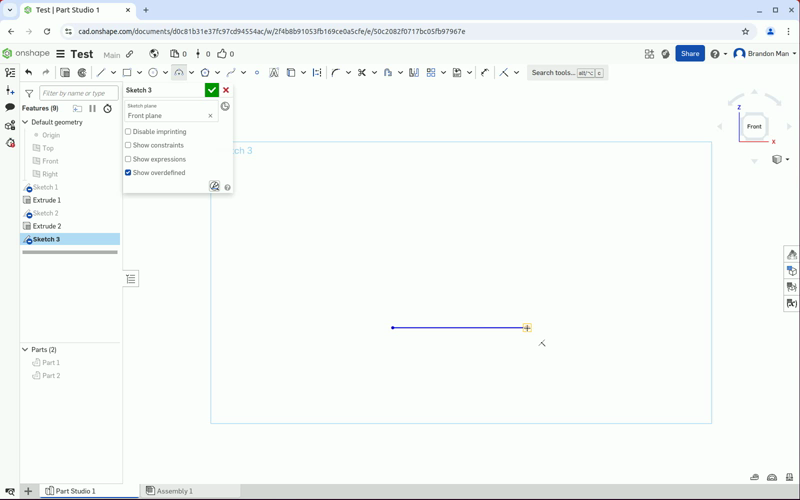
key_down(shift)
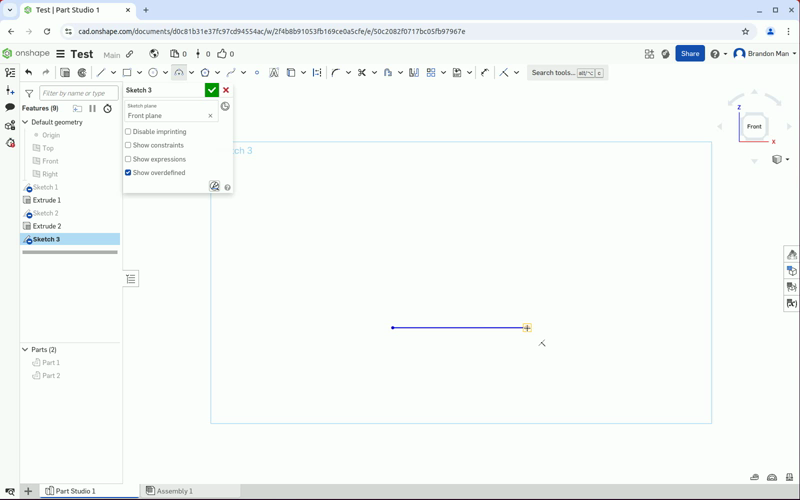
mouse_move(527, 238)
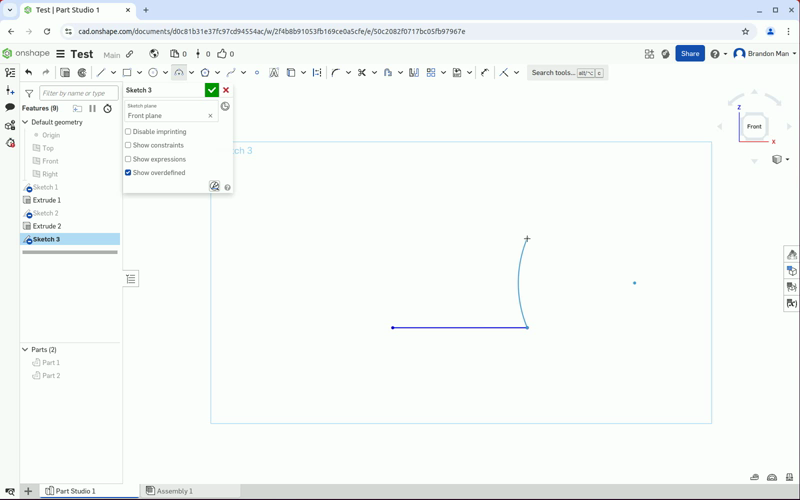
click(527, 238)
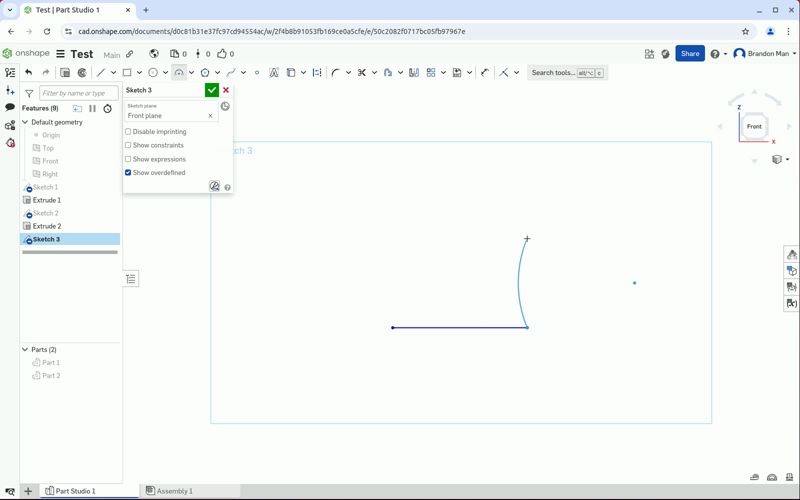
mouse_move(482, 282)
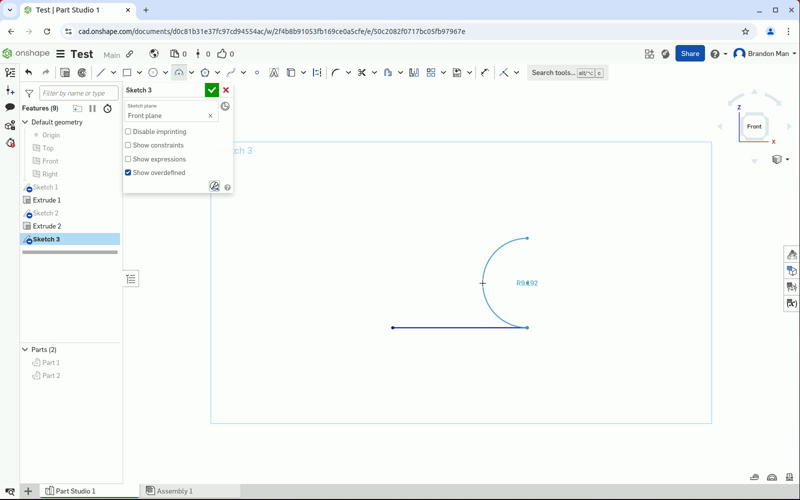
click(482, 282)
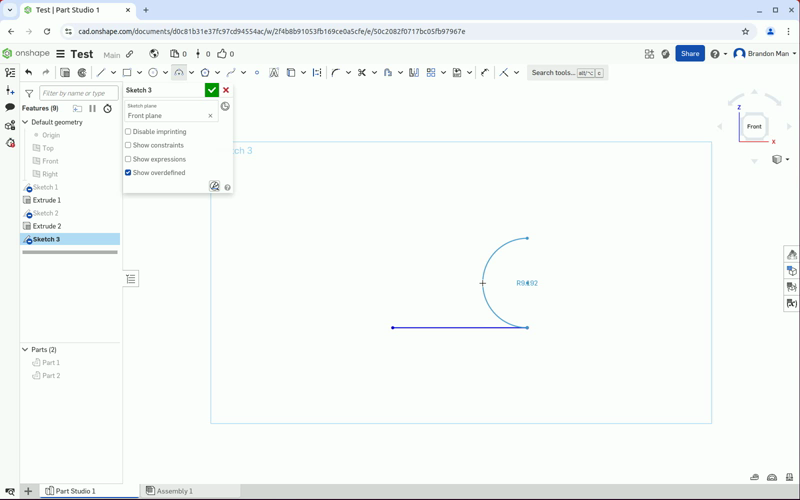
key_up(shift)
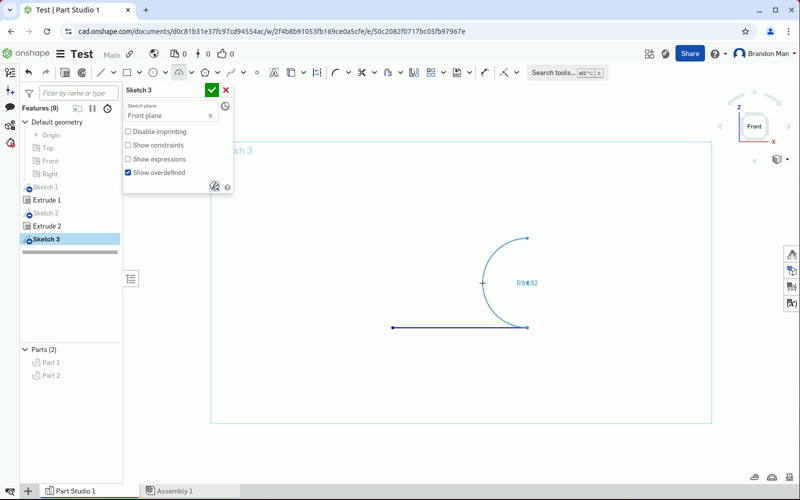
key(esc)
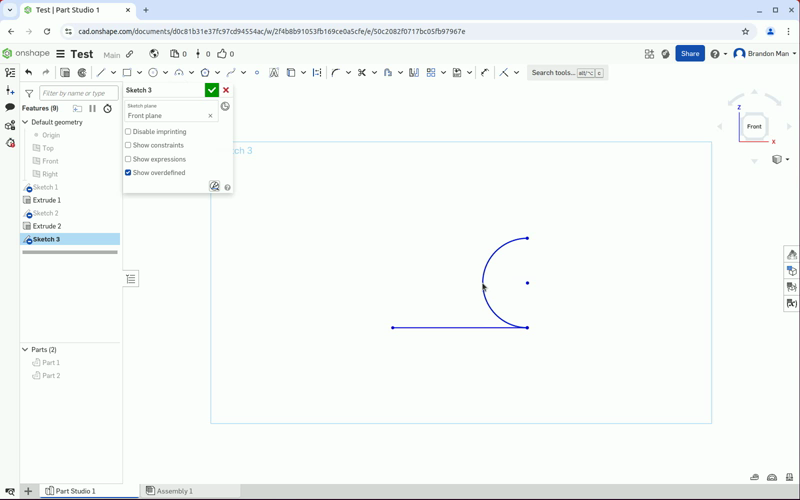
key(l)
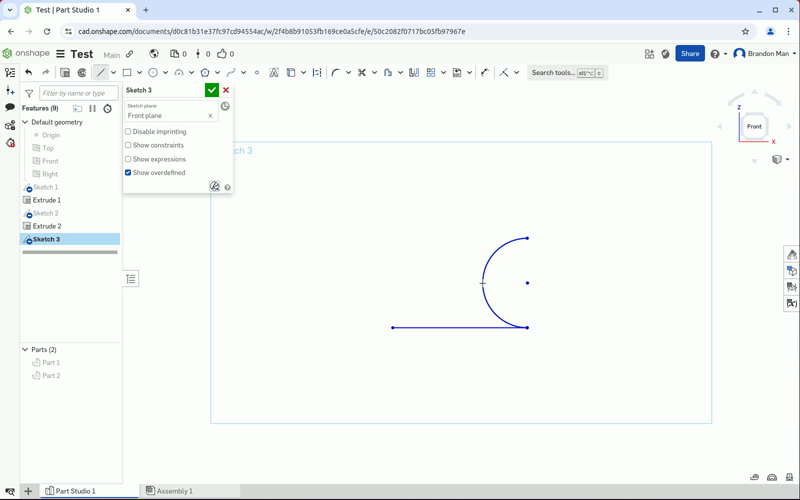
mouse_move(527, 238)
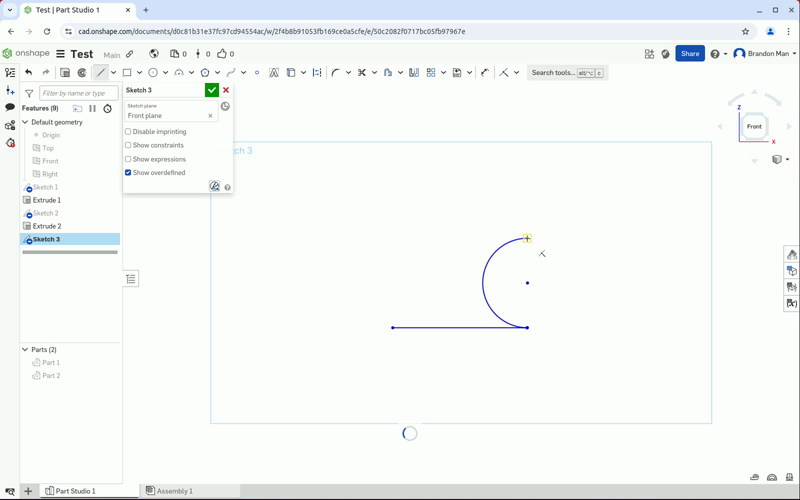
click(527, 238)
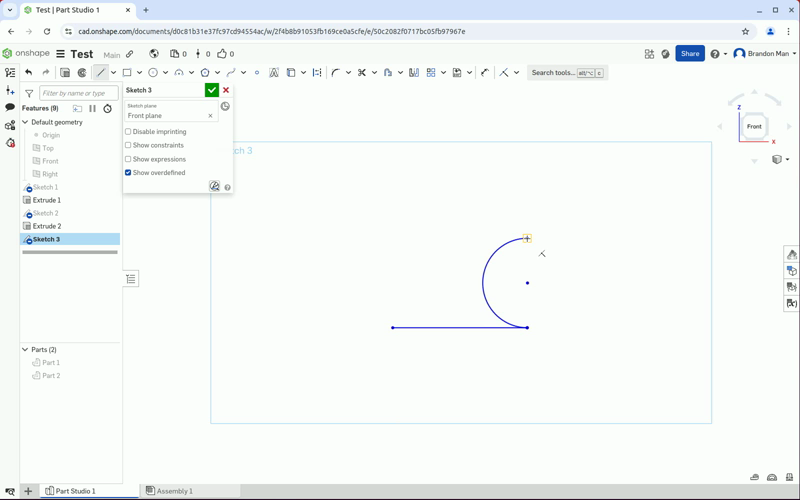
key_down(shift)
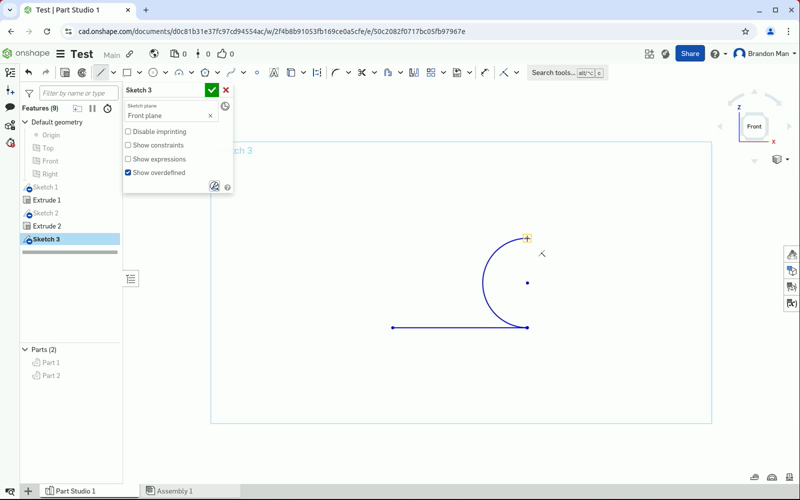
mouse_move(392, 238)
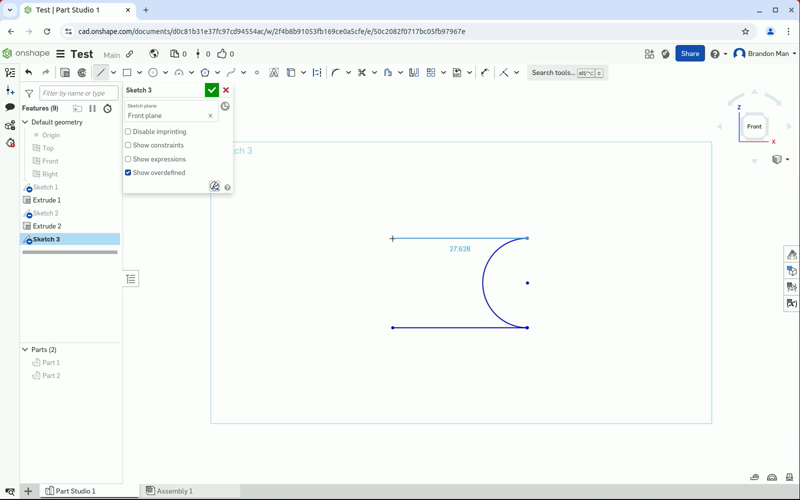
click(392, 238)
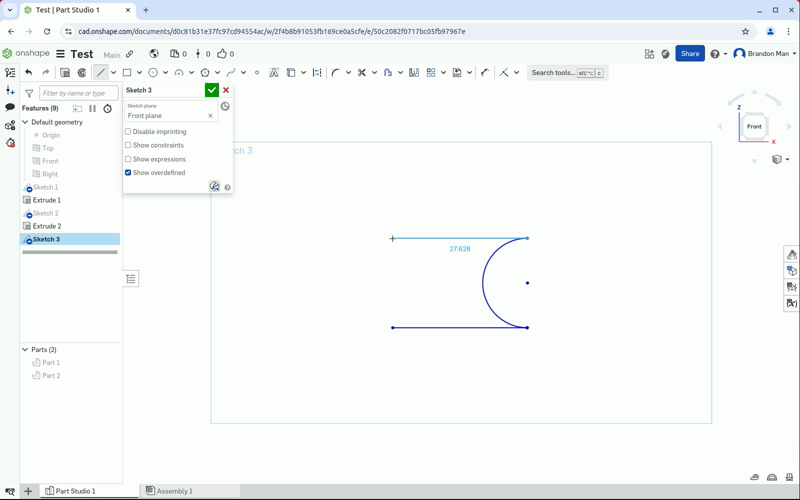
key_up(shift)
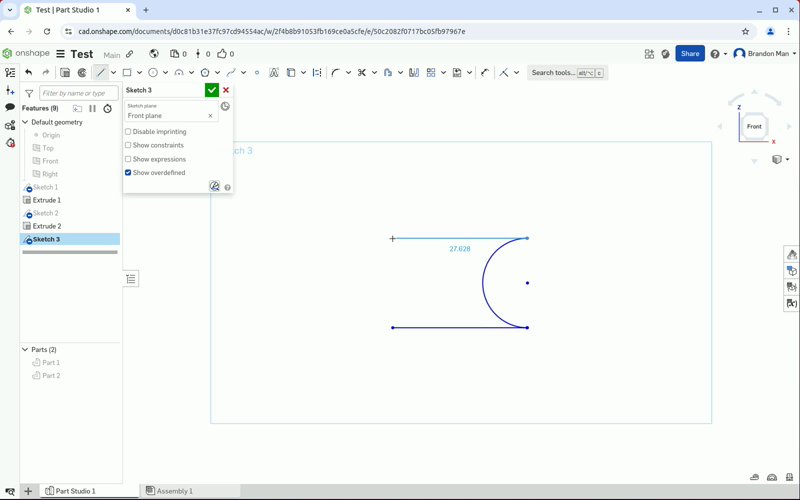
key(esc)
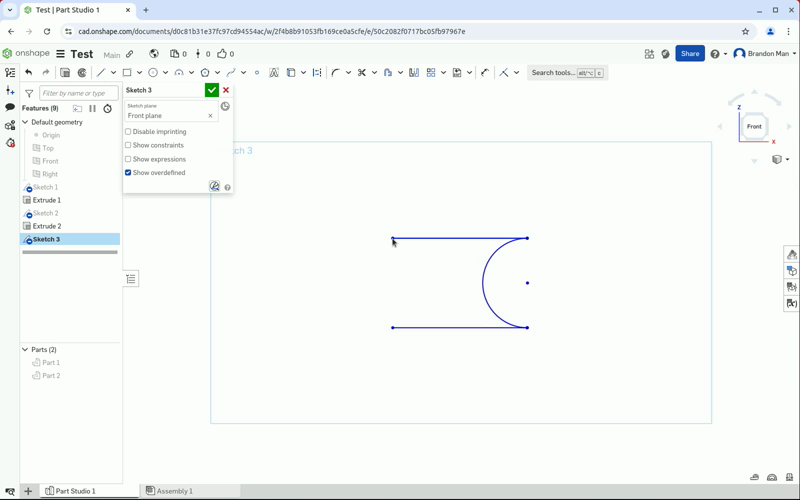
key(a)
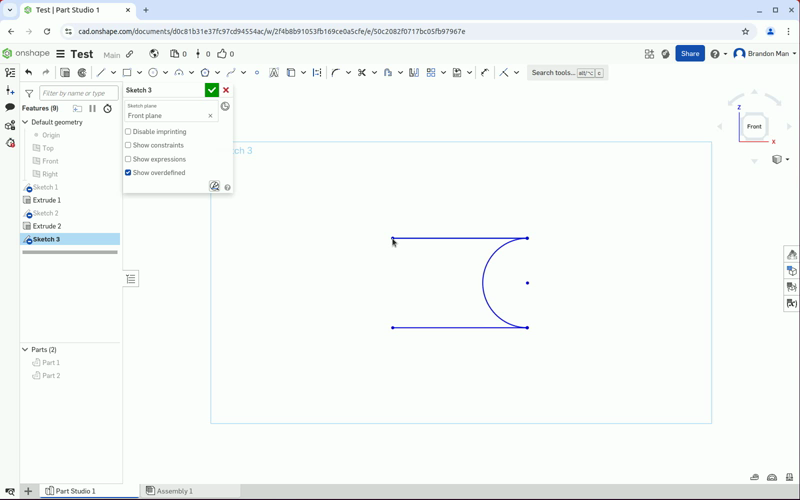
mouse_move(392, 238)
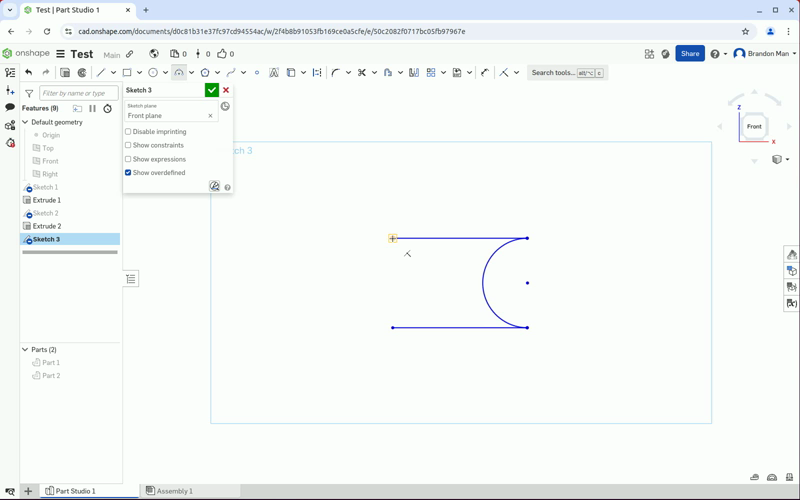
click(392, 238)
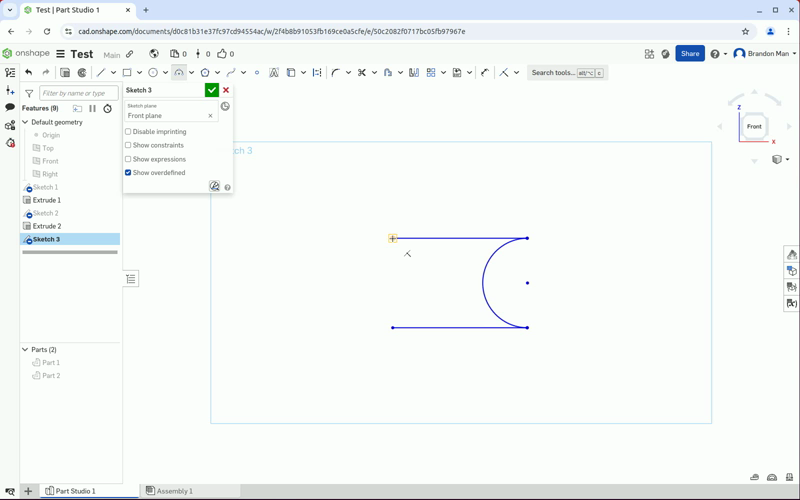
mouse_move(392, 327)
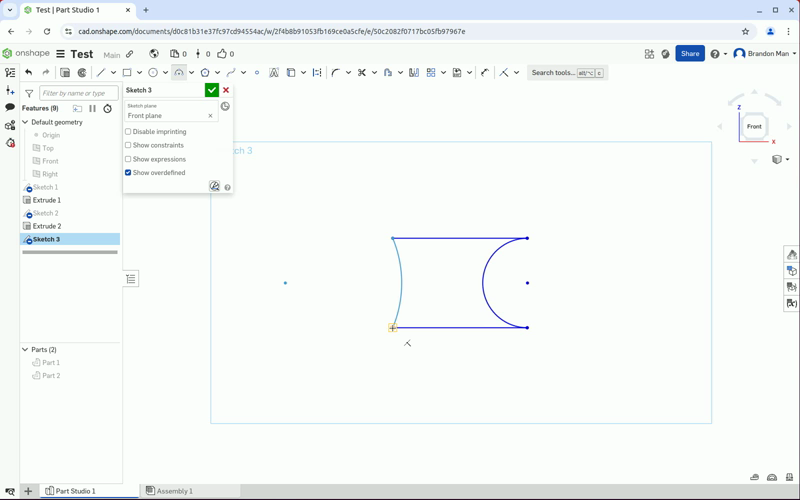
click(392, 327)
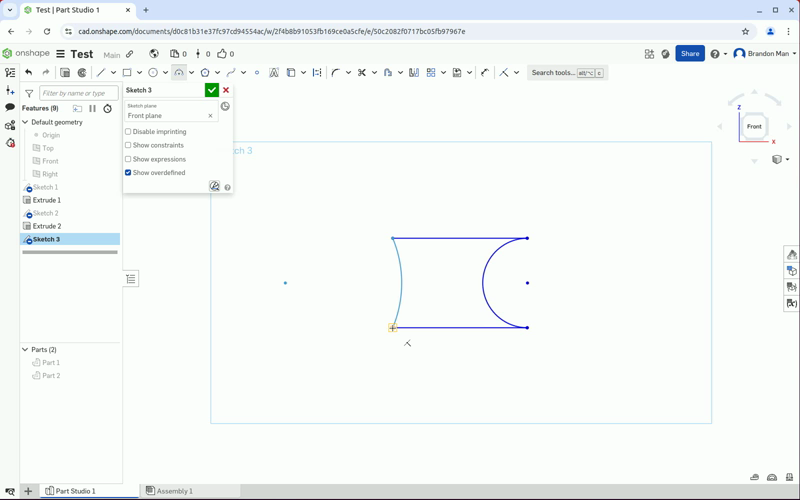
key_down(shift)
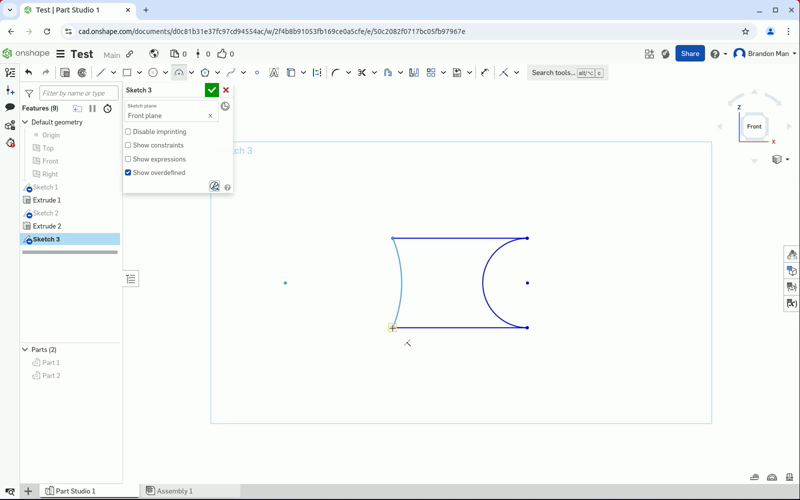
mouse_move(437, 282)
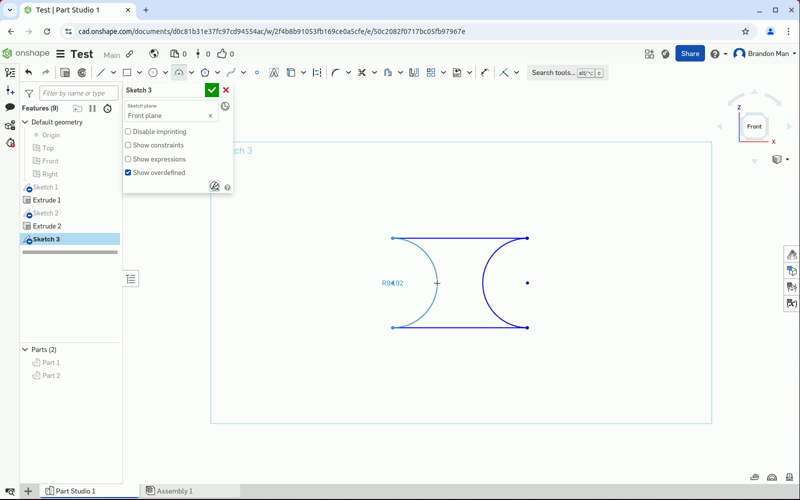
click(437, 282)
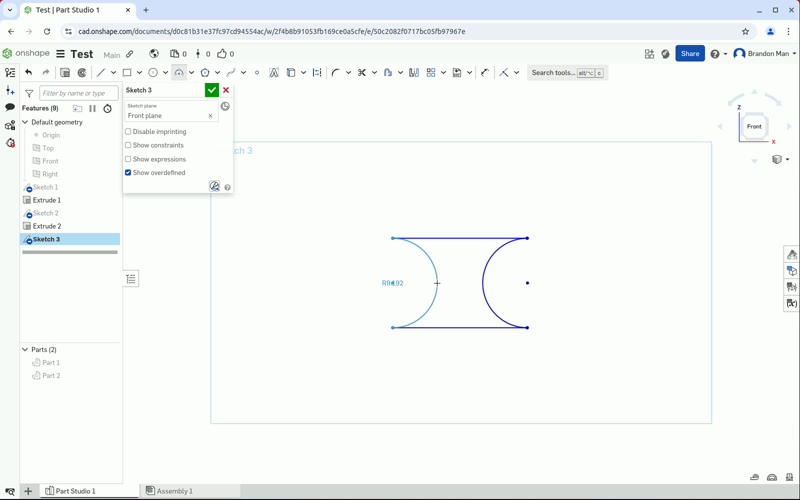
key_up(shift)
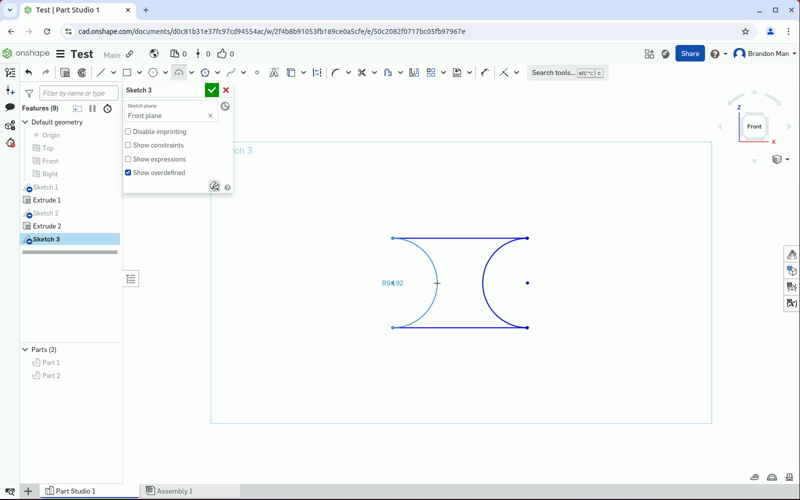
key(esc)
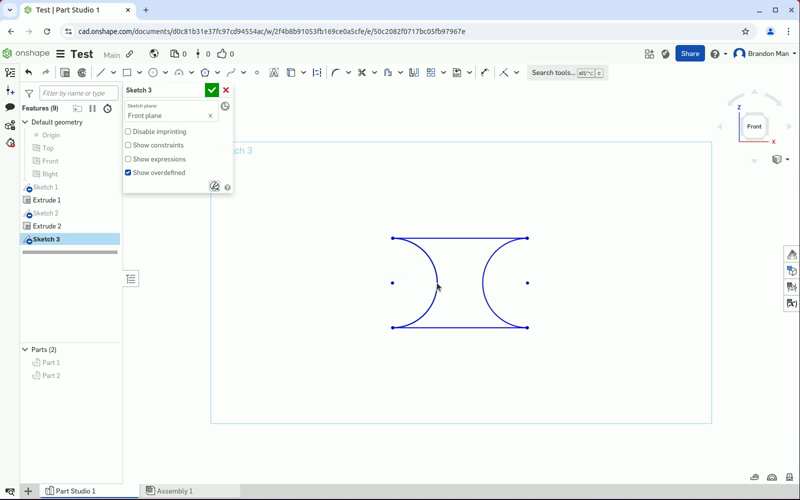
mouse_move(466, 310)
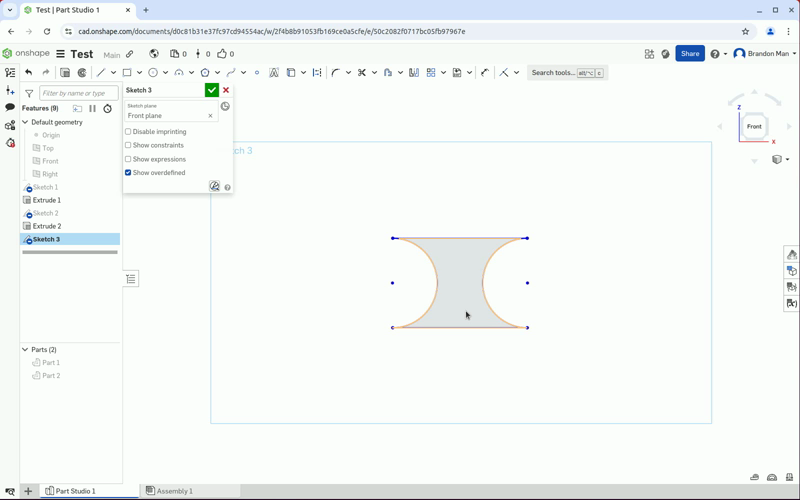
scroll(6)
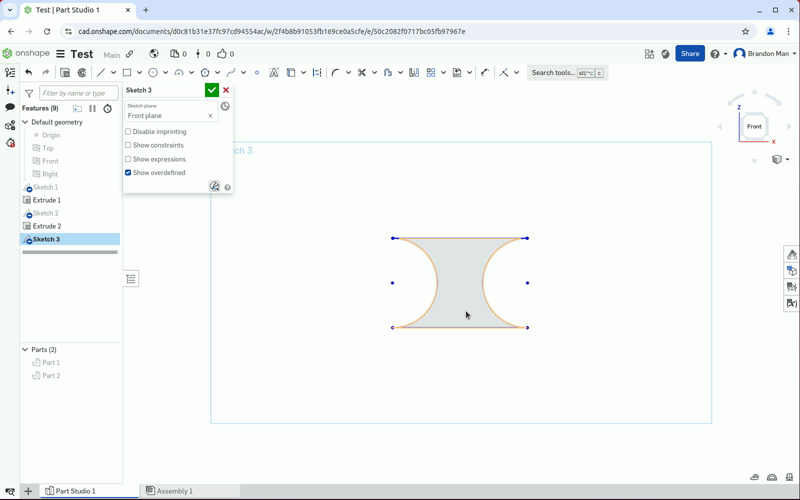
scroll(6)
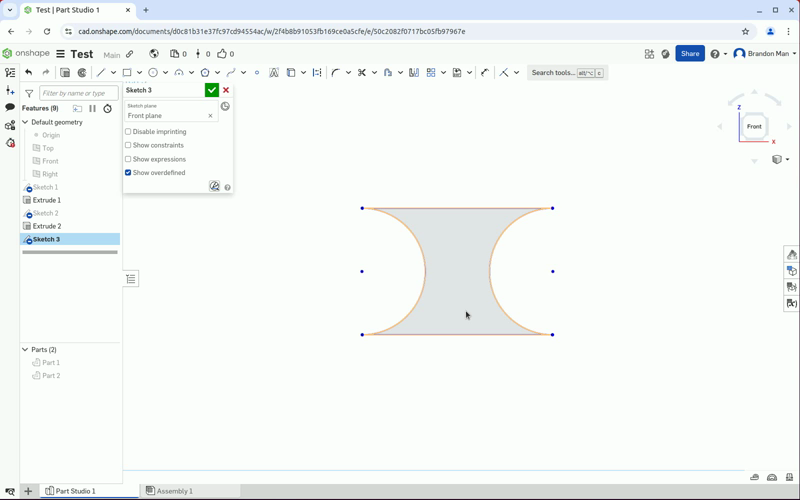
scroll(6)
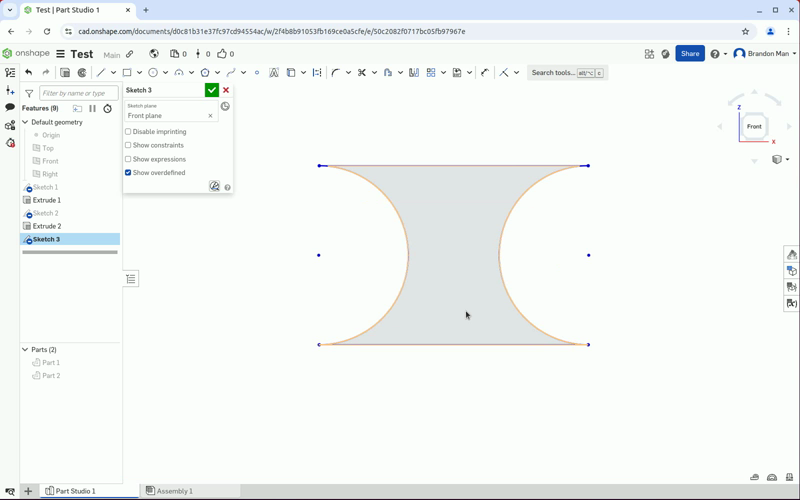
scroll(6)
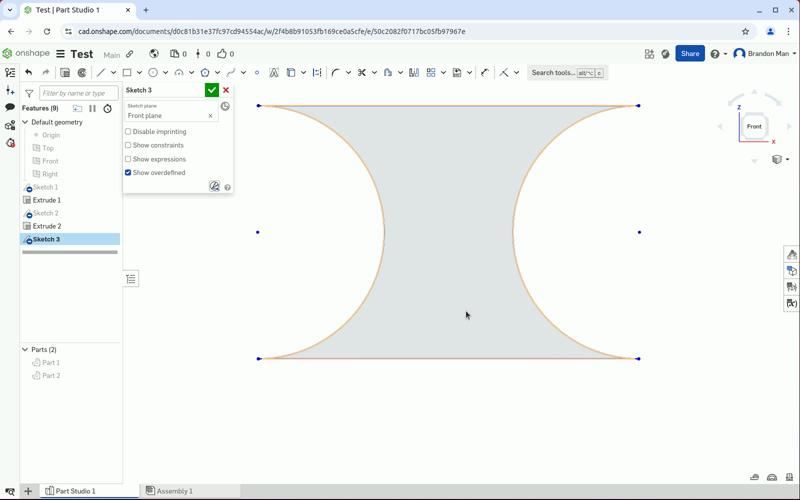
scroll(6)
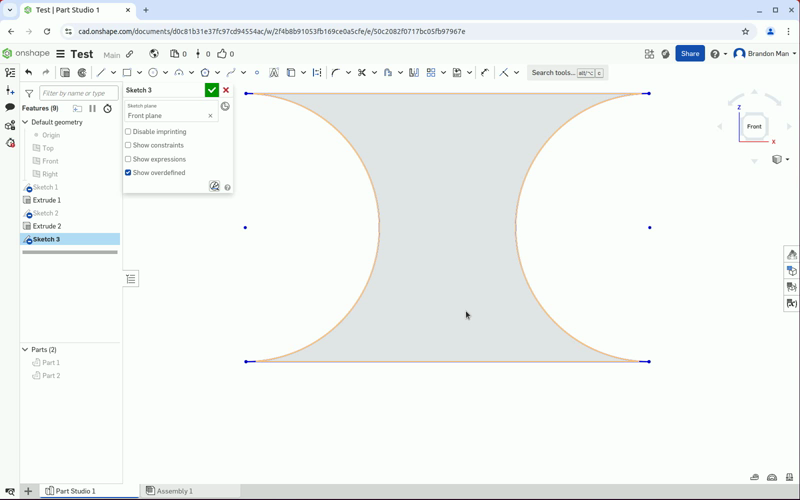
scroll(6)
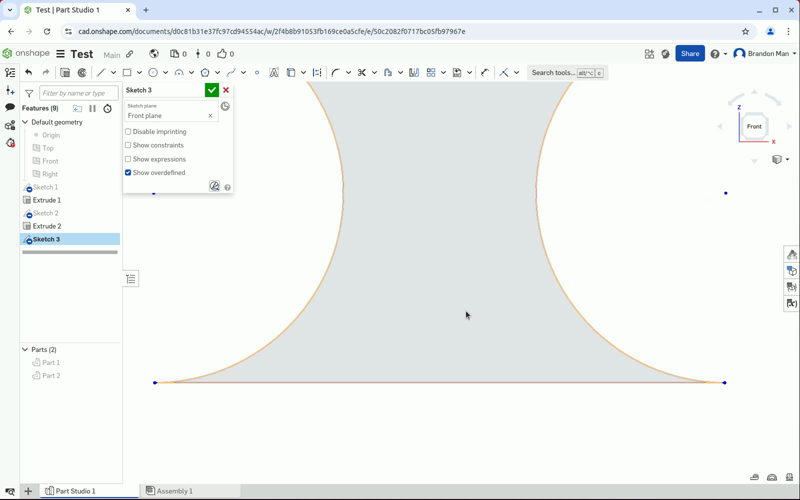
scroll(6)
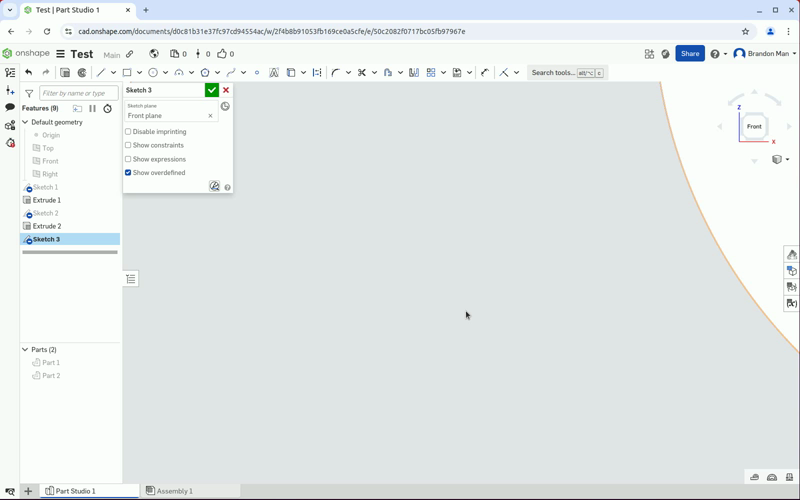
click(466, 310)
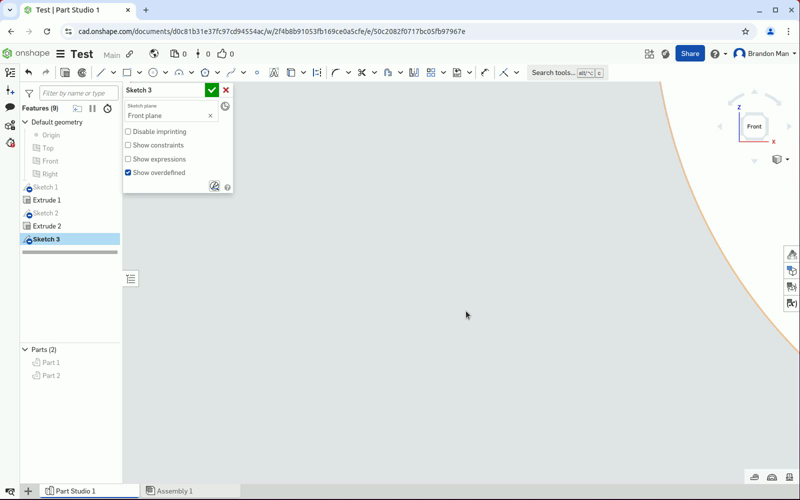
scroll(-6)
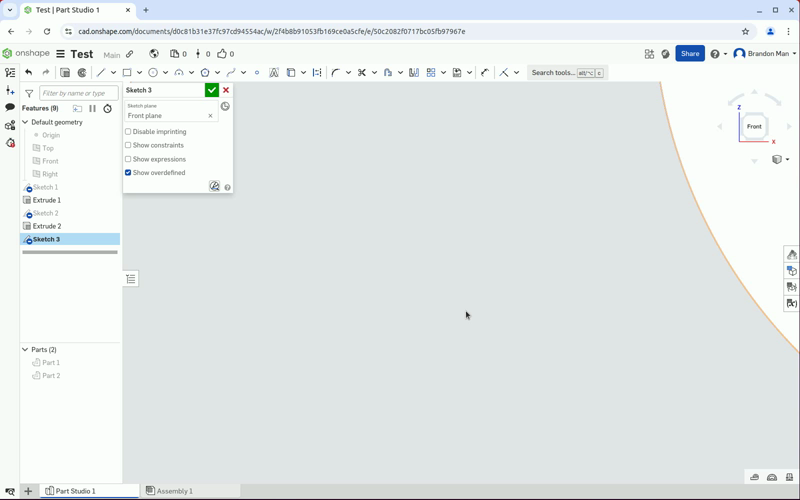
scroll(-6)
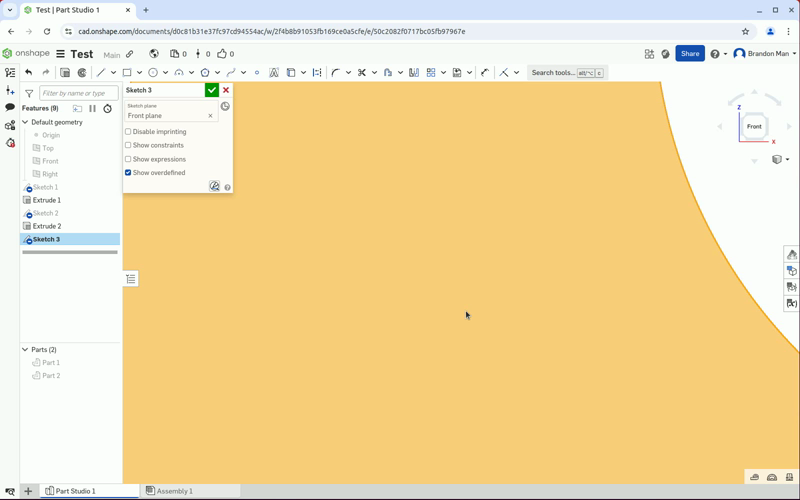
scroll(-6)
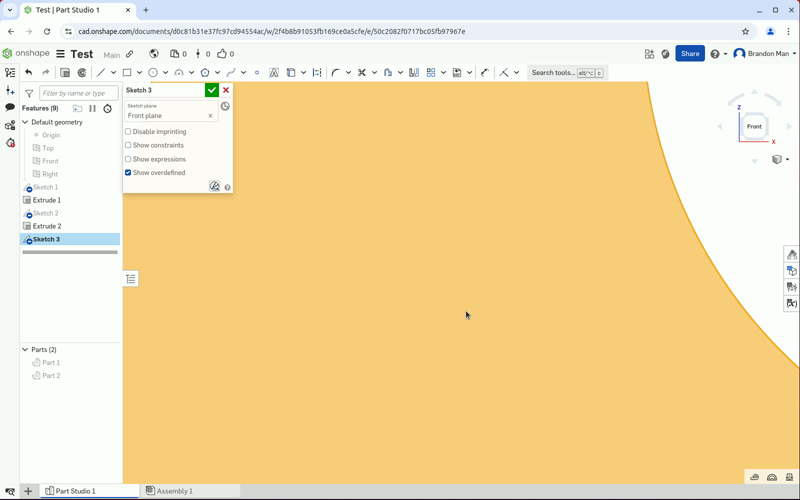
scroll(-6)
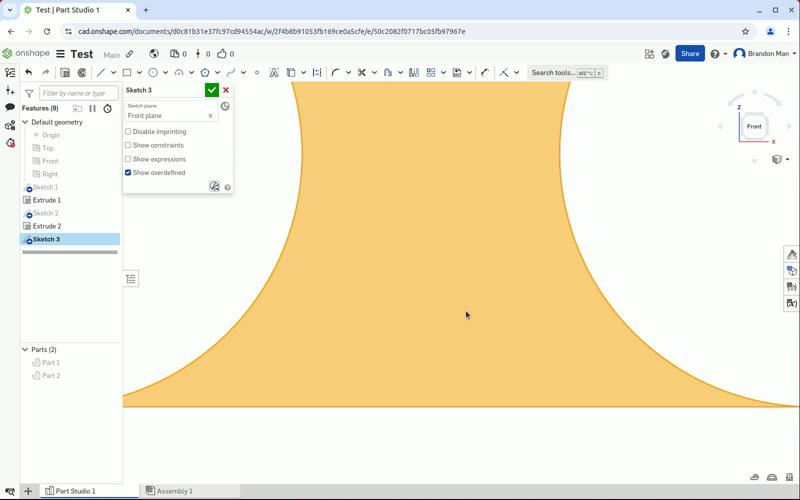
scroll(-6)
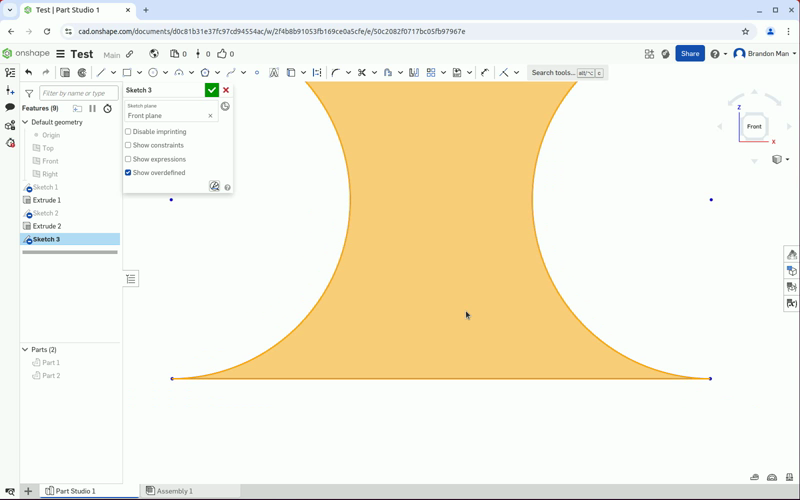
scroll(-6)
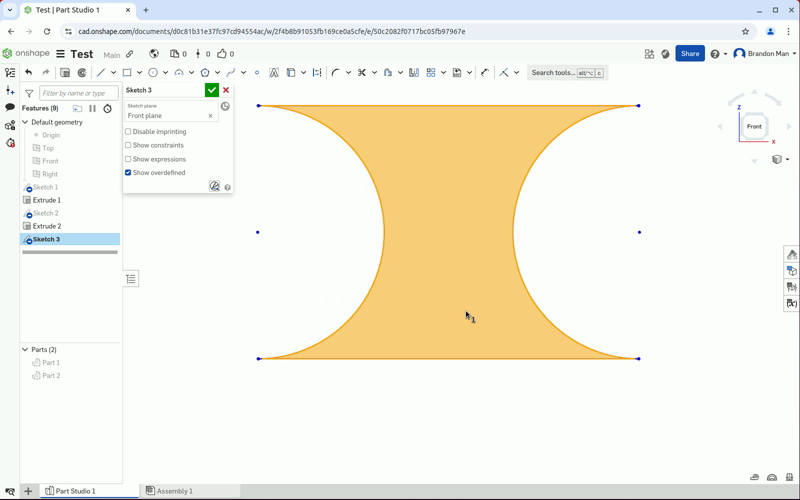
scroll(-6)
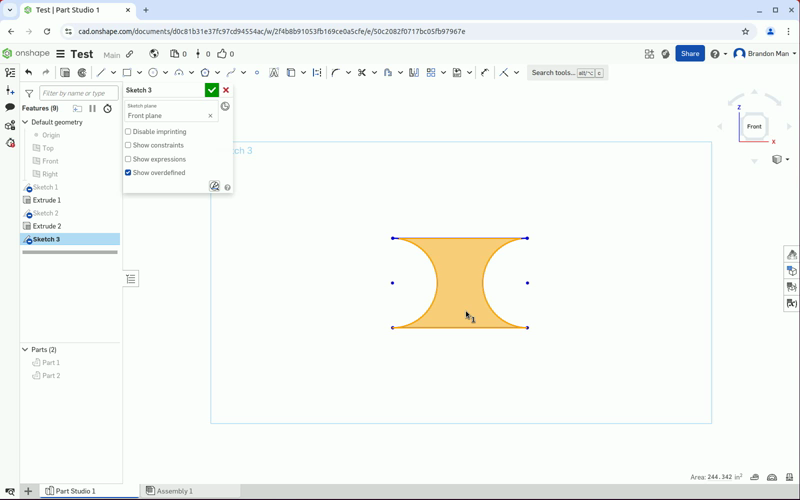
mouse_move(73, 352)
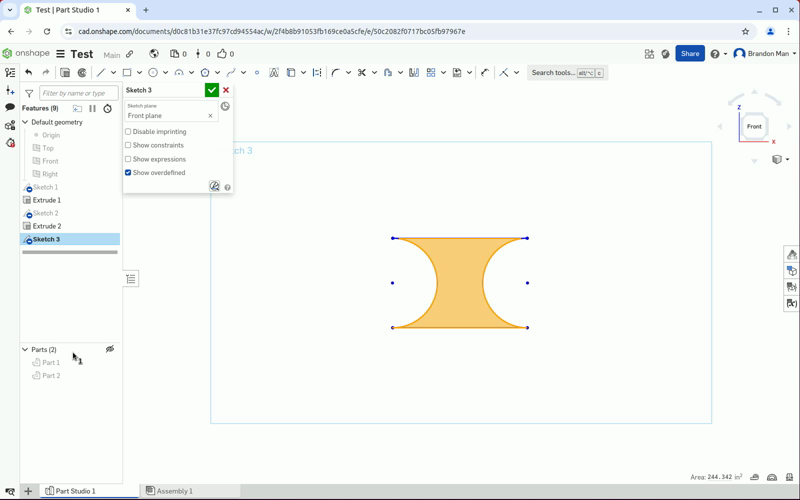
key(shift+y)
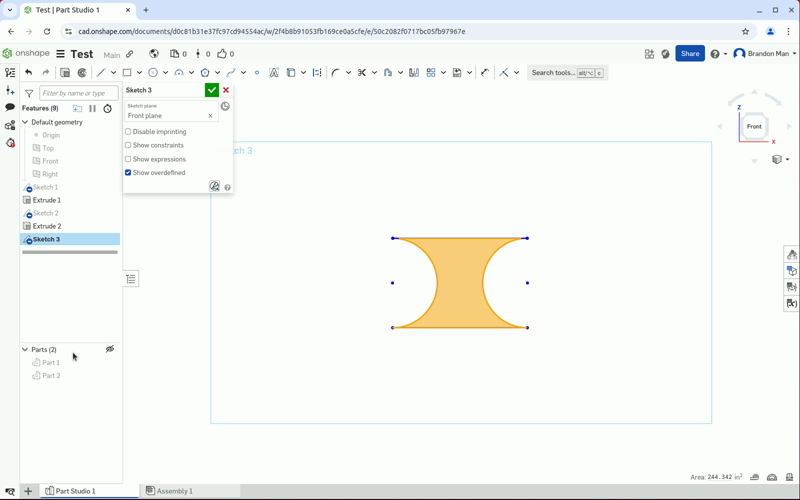
key(shift+e)
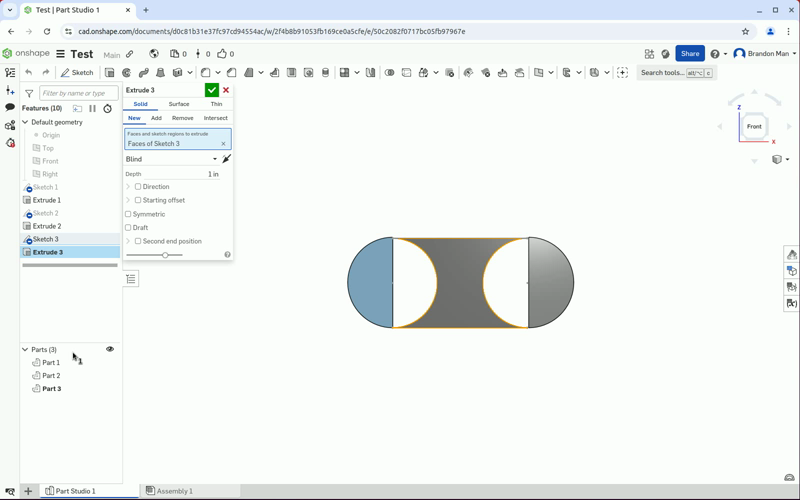
mouse_move(143, 106)
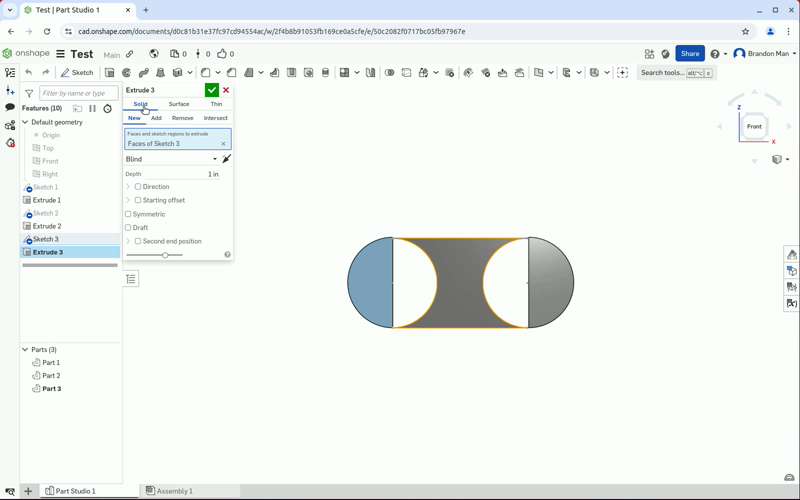
click(143, 106)
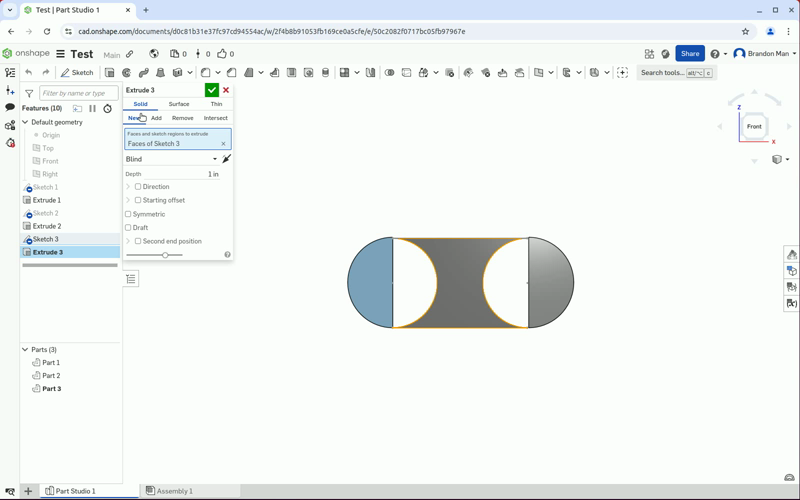
mouse_move(137, 120)
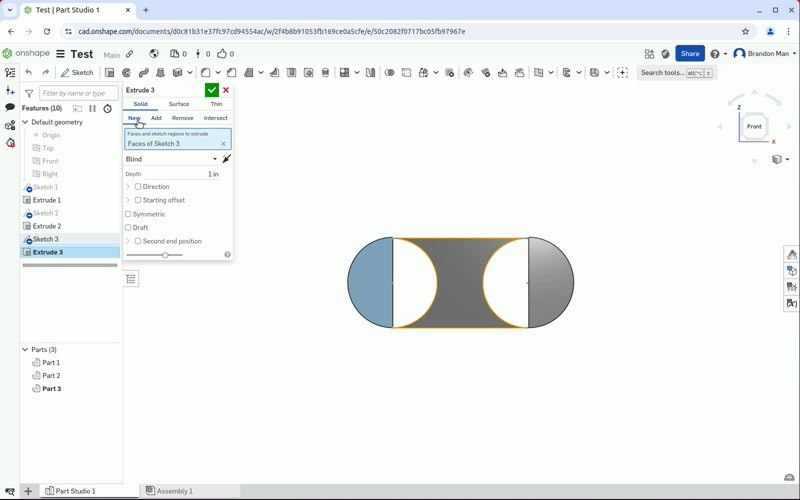
click(137, 120)
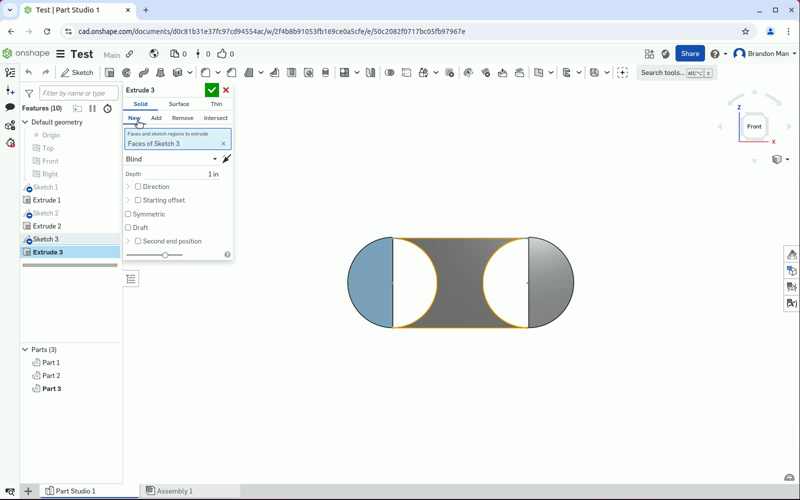
key(tab, 4)
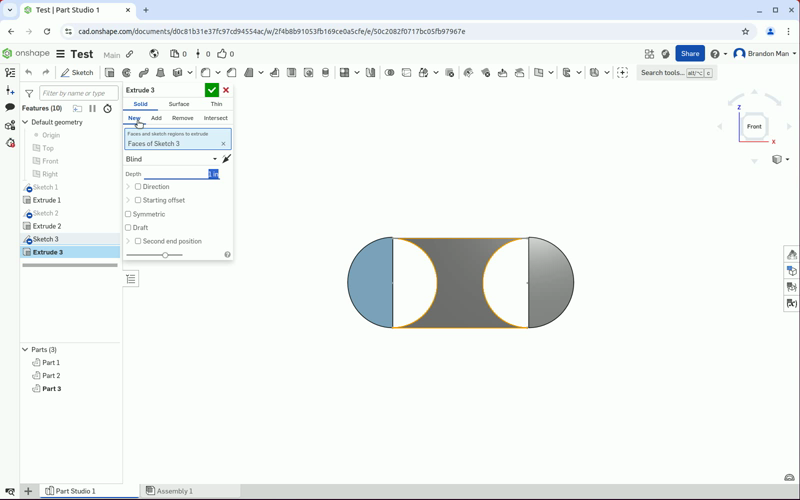
text(11.554)
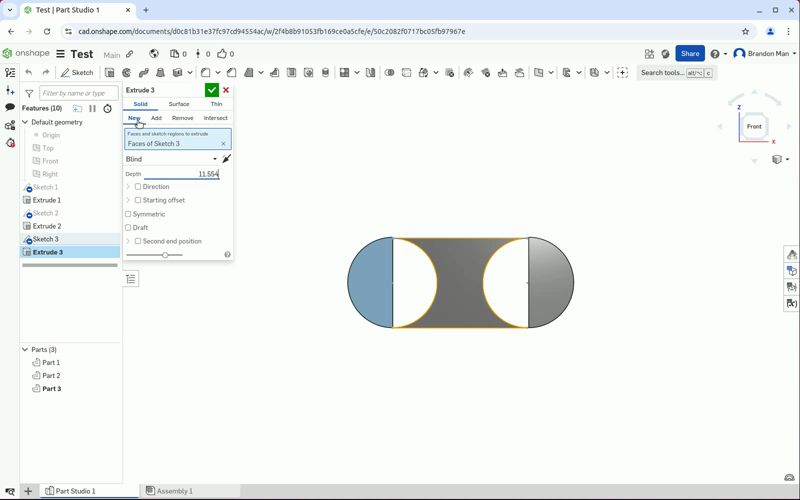
key(enter)
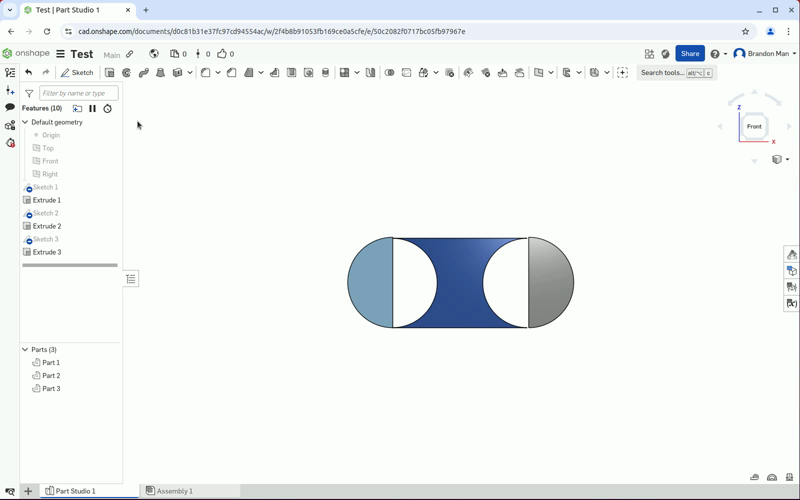
key(shift+h)
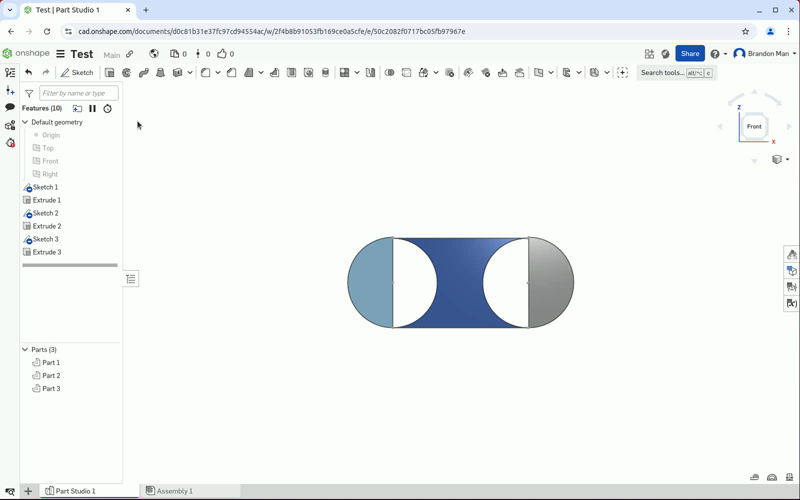
key(shift+h)
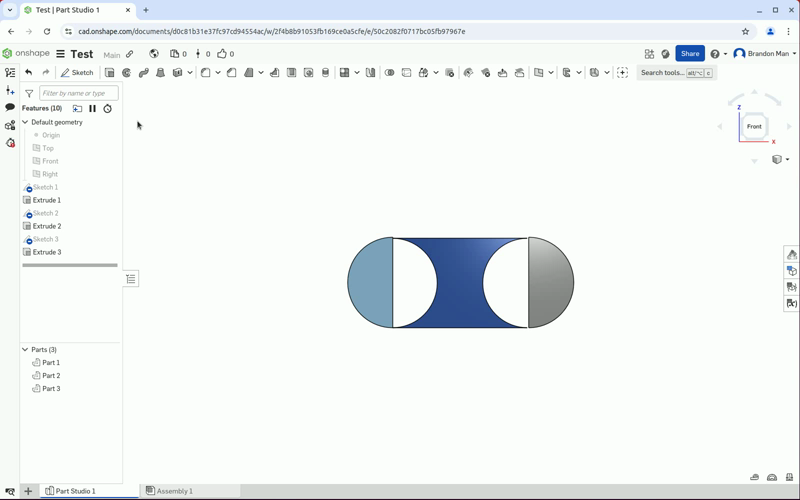
mouse_move(73, 189)
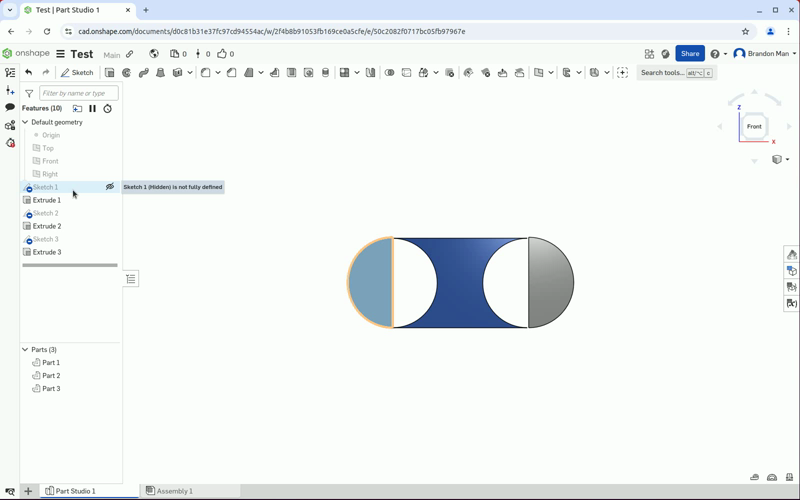
click(73, 189)
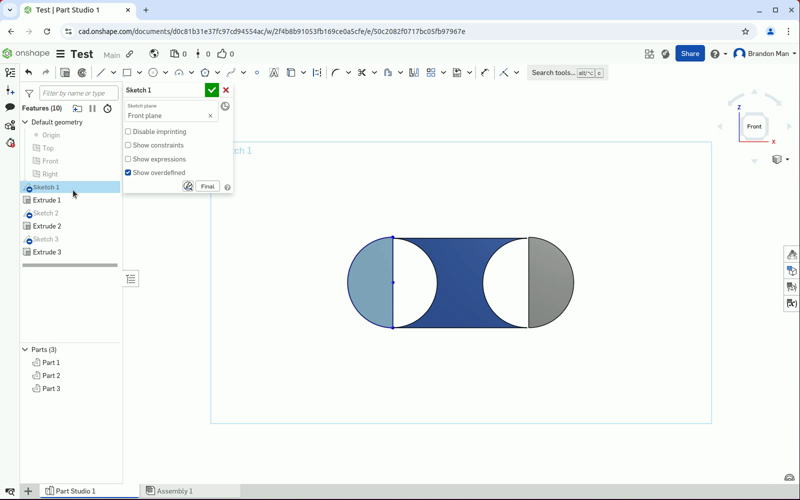
mouse_move(229, 92)
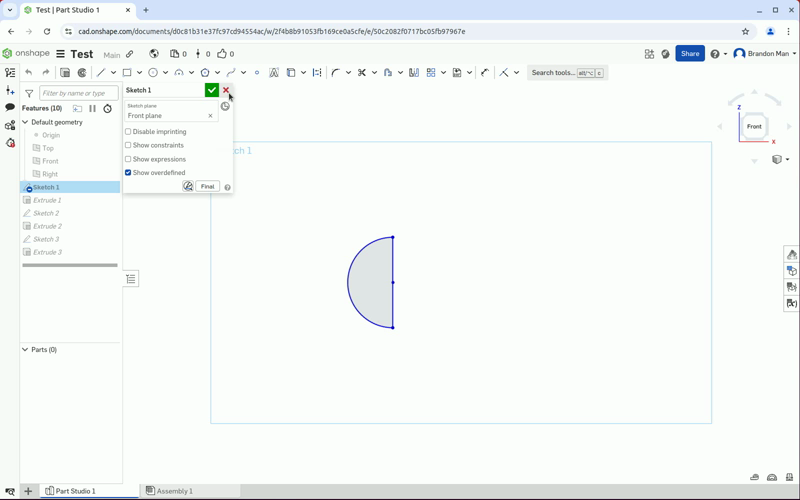
click(229, 92)
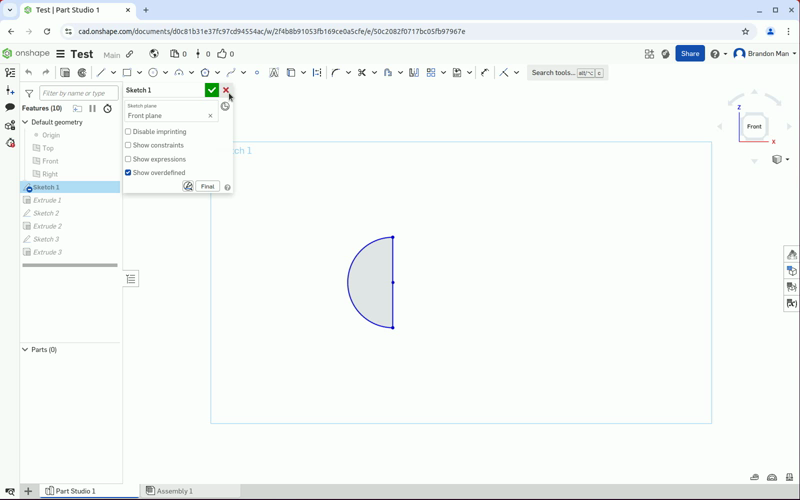
key(shift+s)
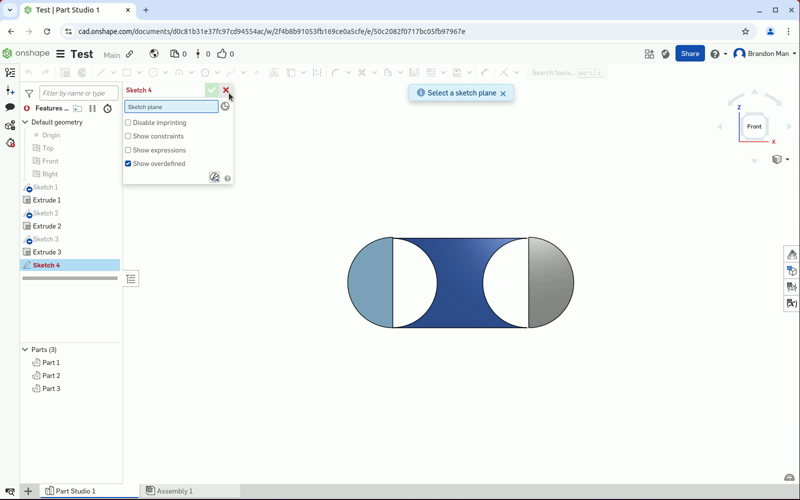
mouse_move(73, 163)
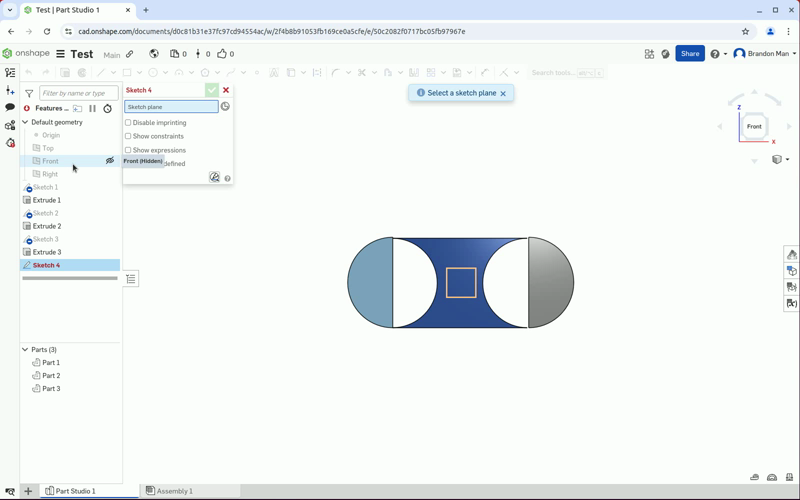
click(73, 163)
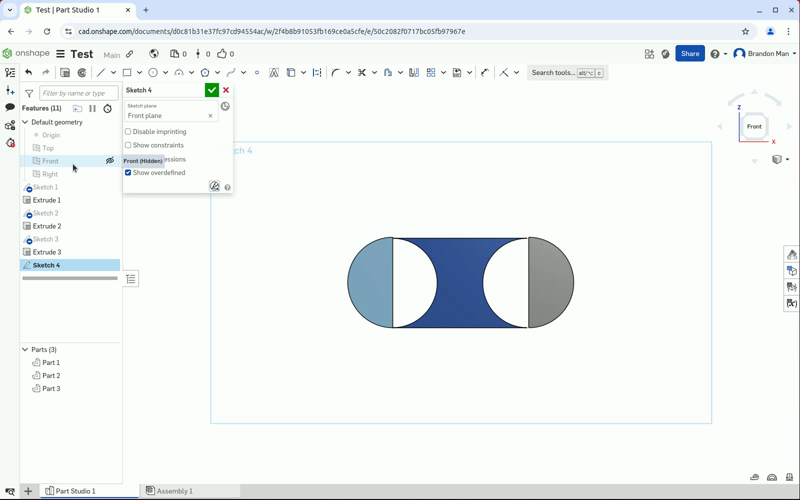
mouse_move(73, 352)
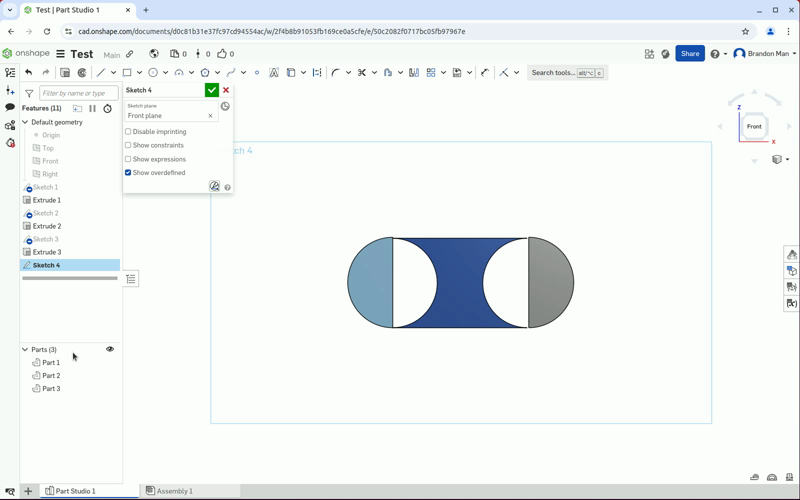
key(y)
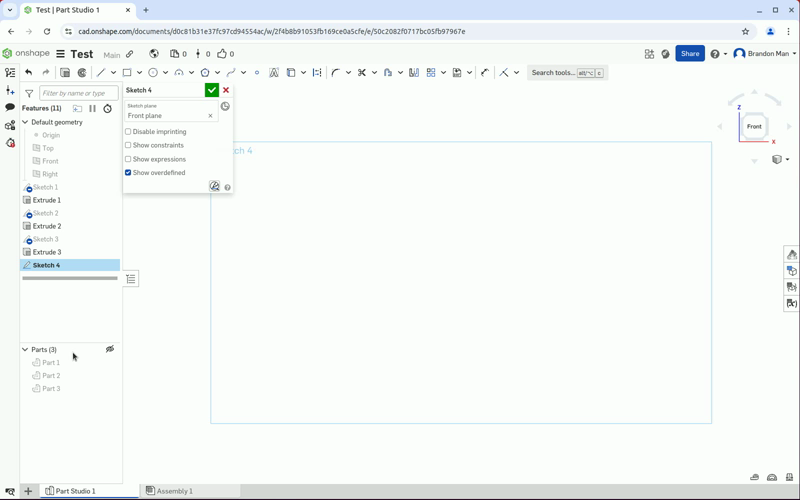
key(a)
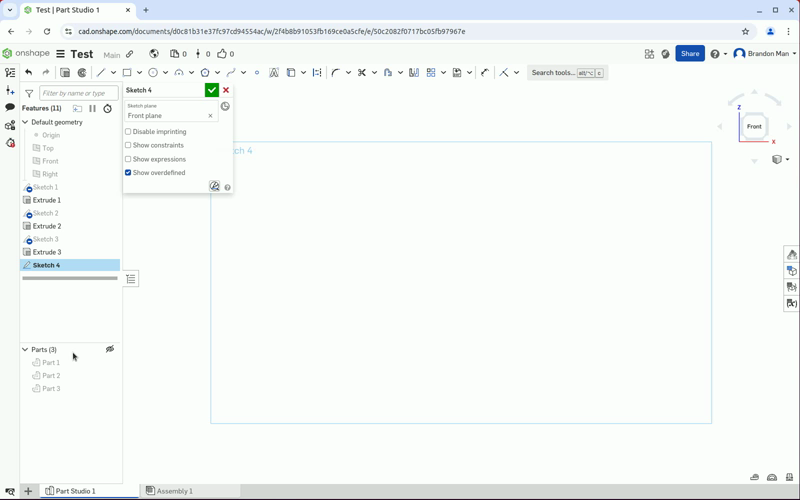
key_down(shift)
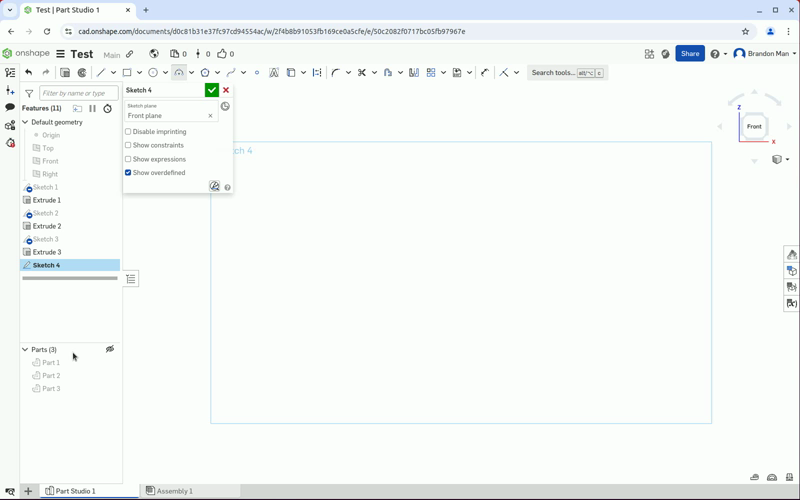
mouse_move(392, 327)
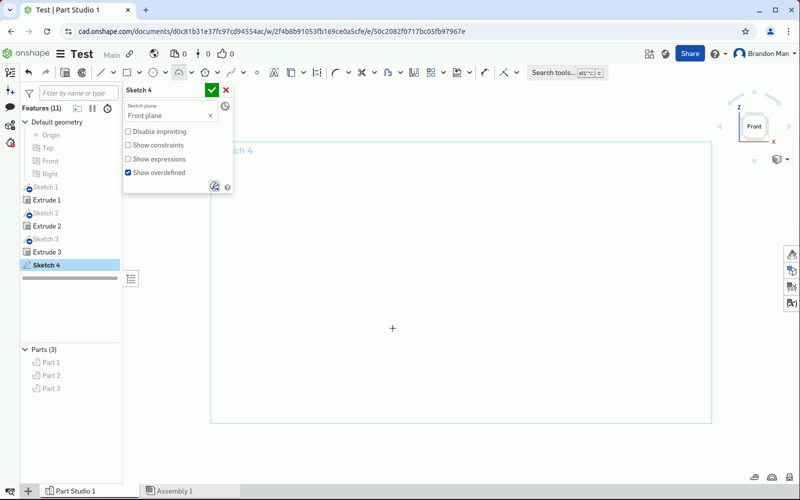
click(392, 327)
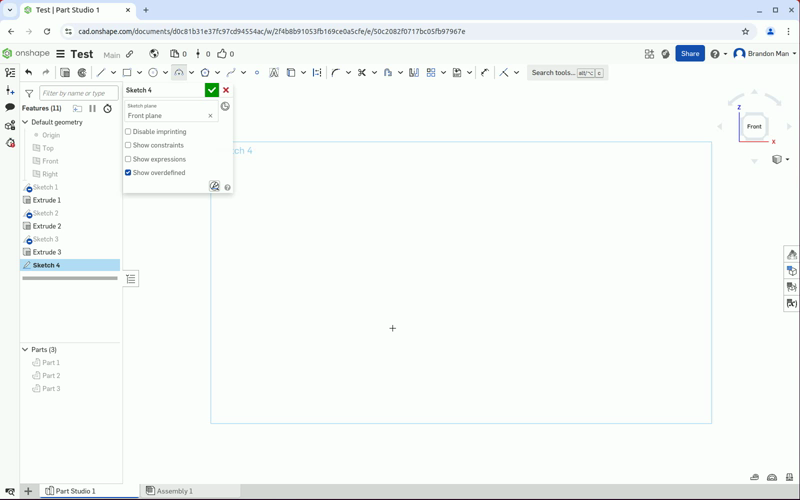
key_up(shift)
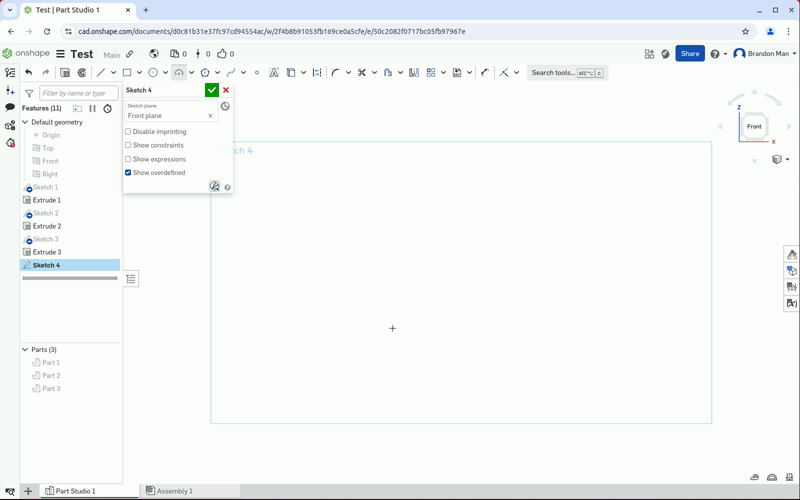
key_down(shift)
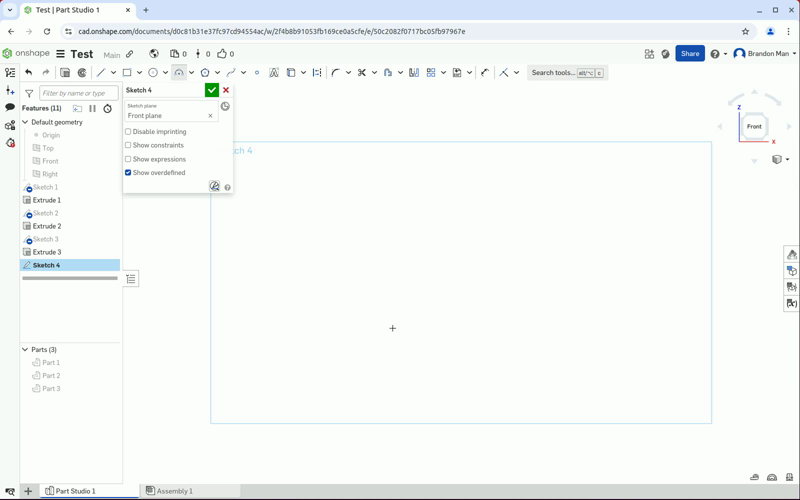
mouse_move(392, 237)
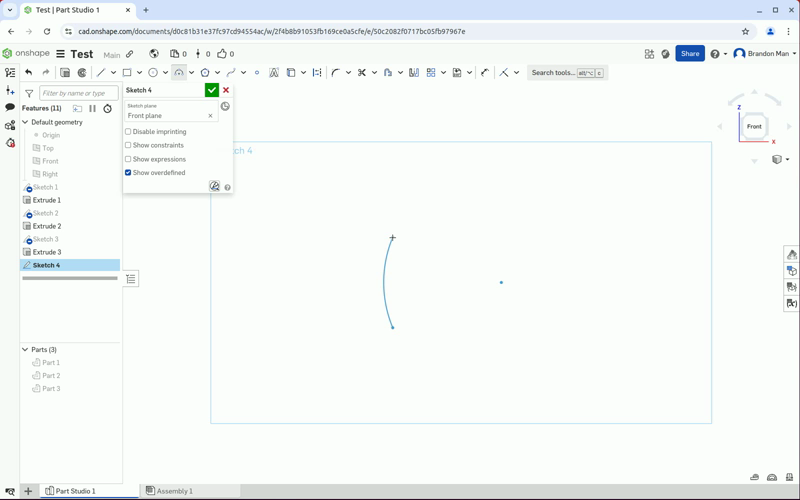
click(392, 237)
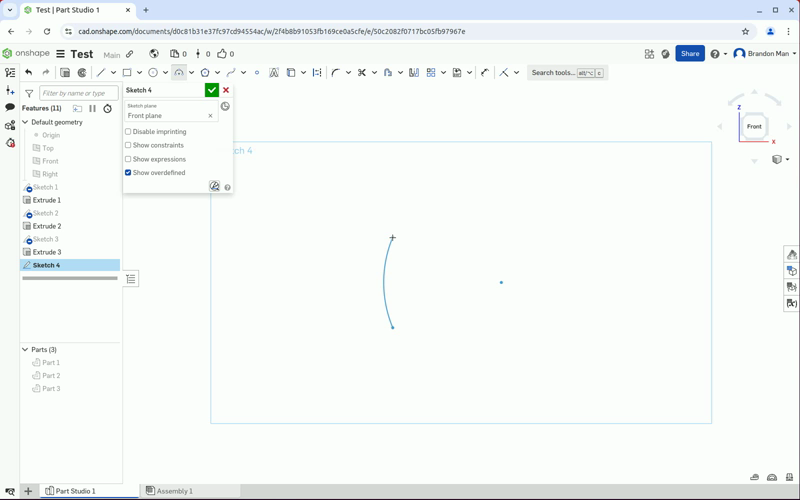
mouse_move(437, 282)
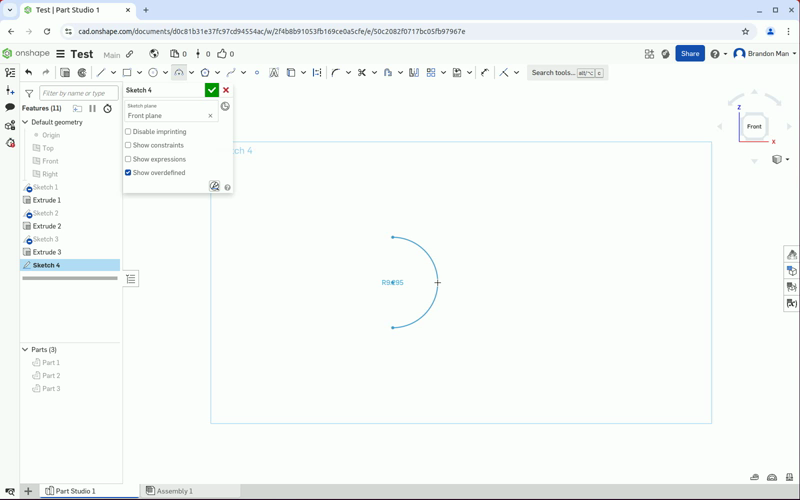
click(437, 282)
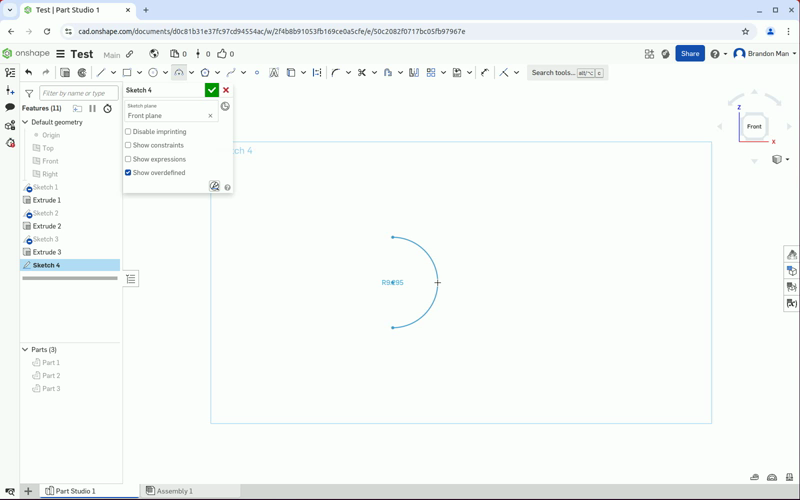
key_up(shift)
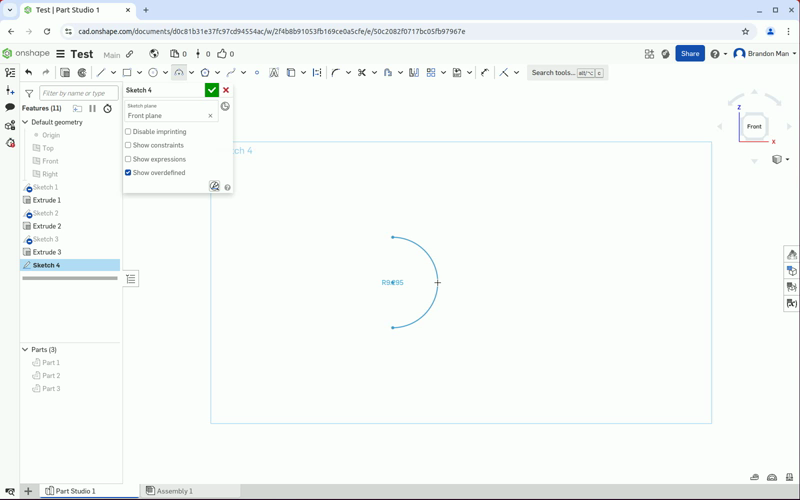
key(esc)
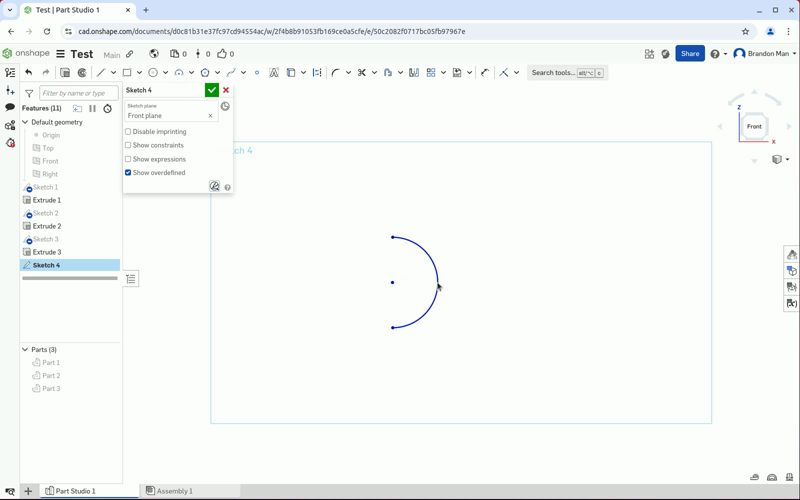
key(l)
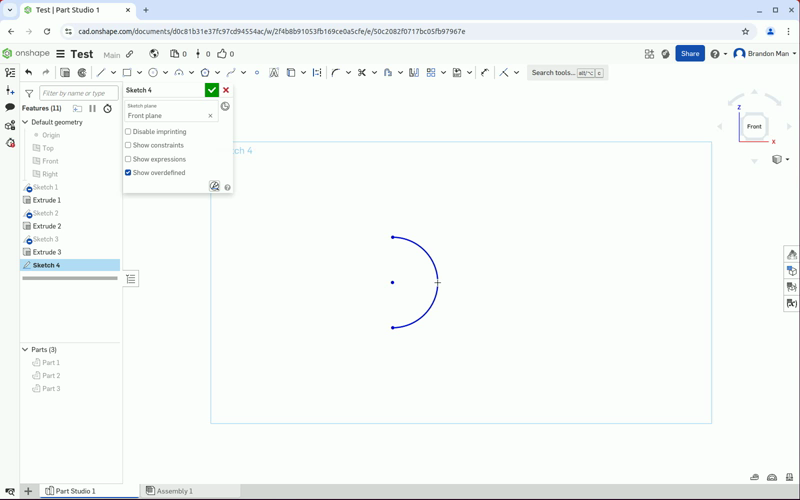
mouse_move(392, 237)
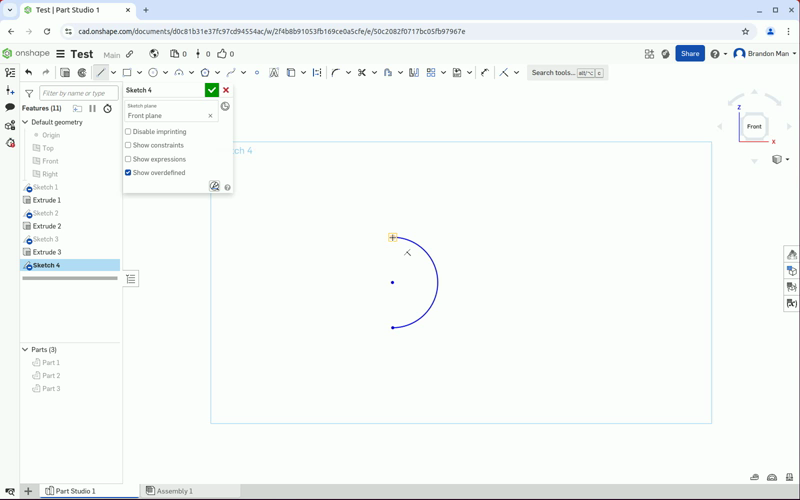
click(392, 237)
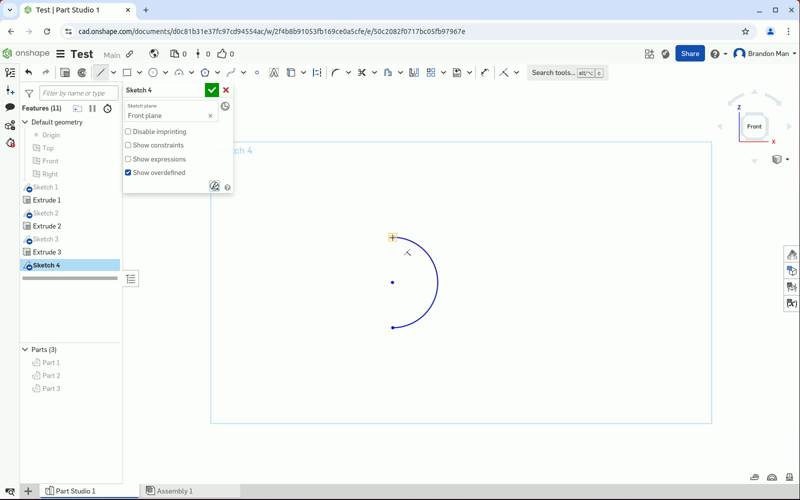
key_down(shift)
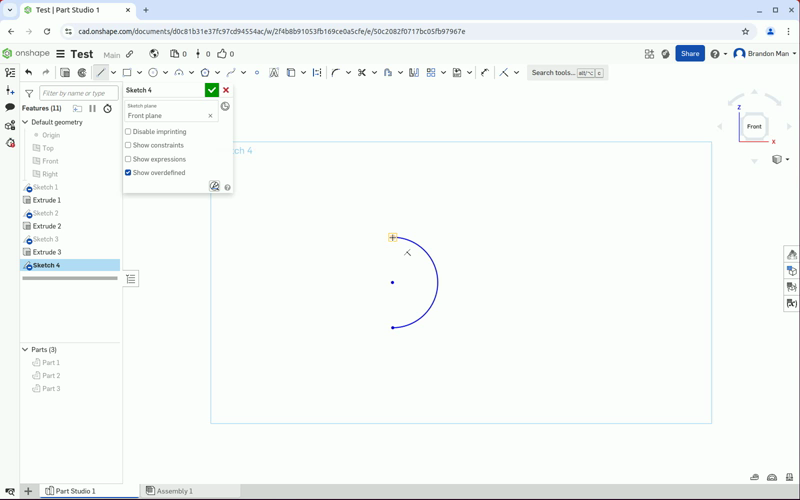
mouse_move(392, 327)
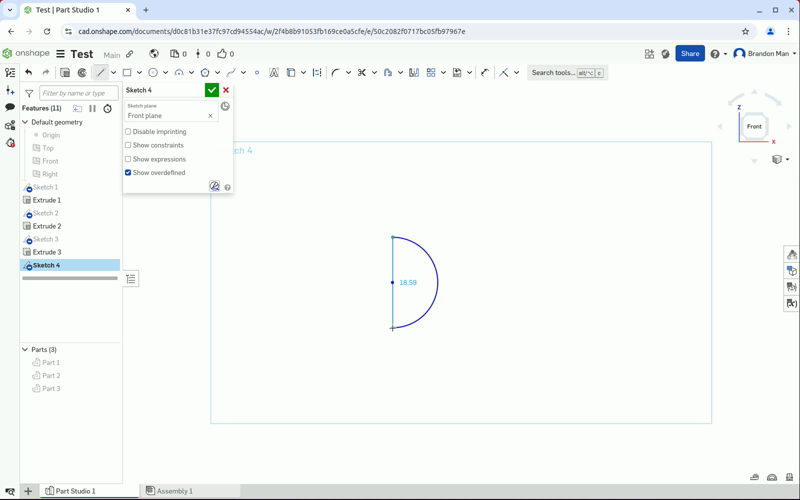
key_up(shift)
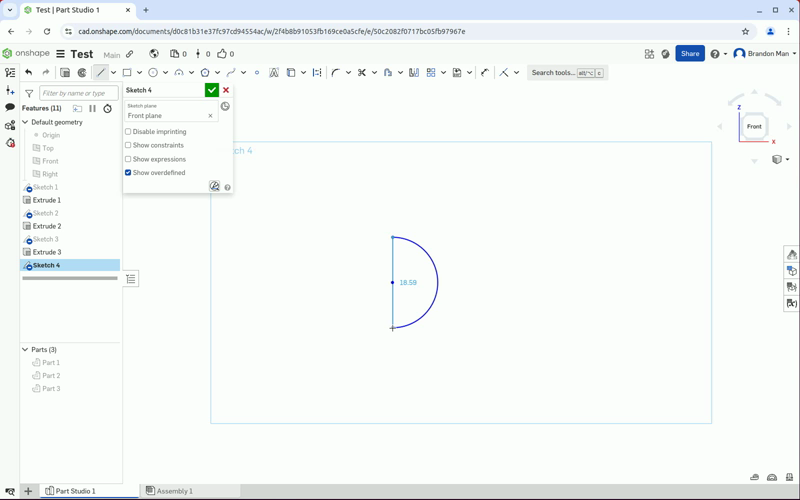
click(392, 327)
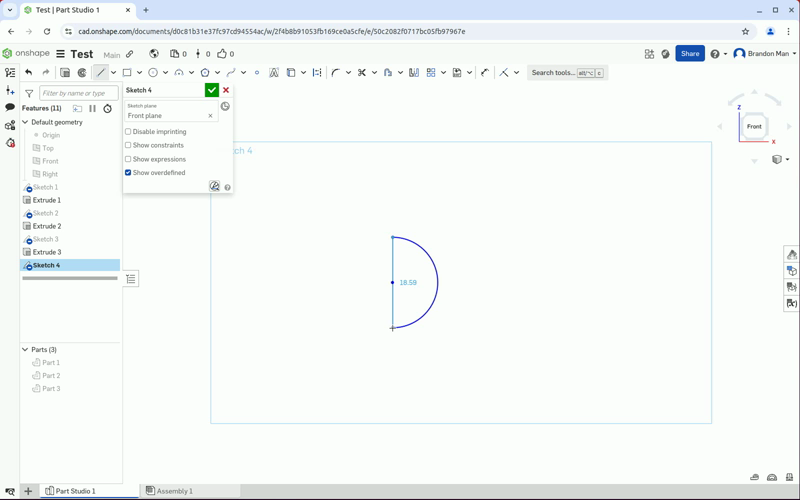
key(esc)
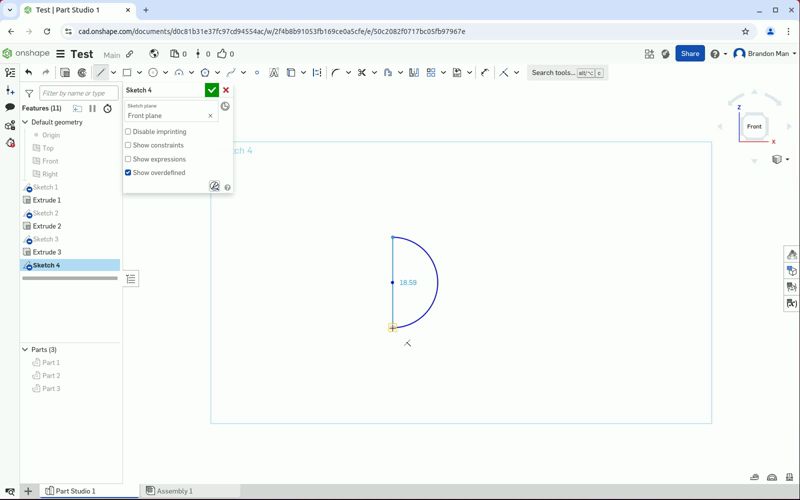
mouse_move(408, 271)
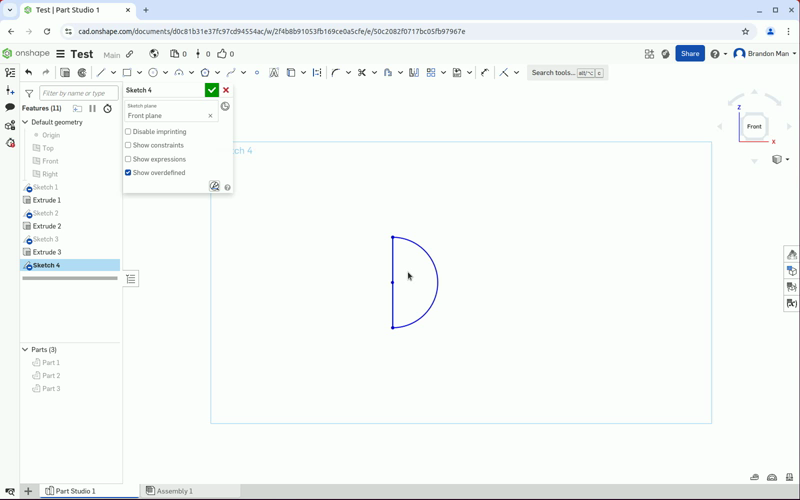
scroll(6)
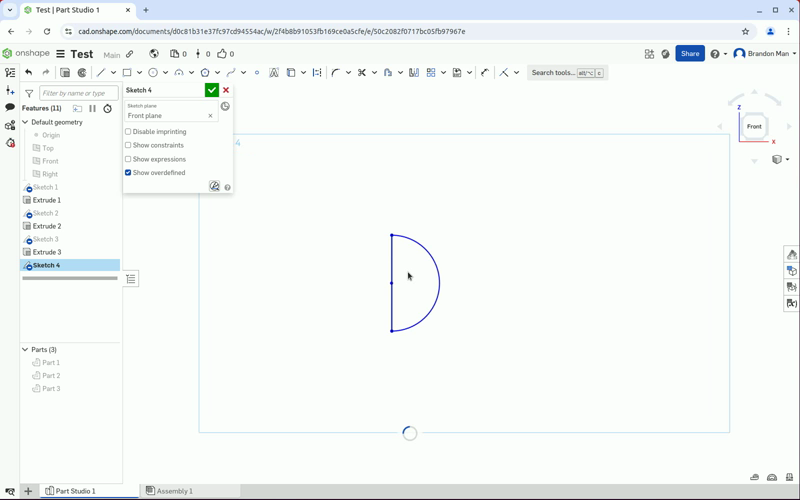
scroll(6)
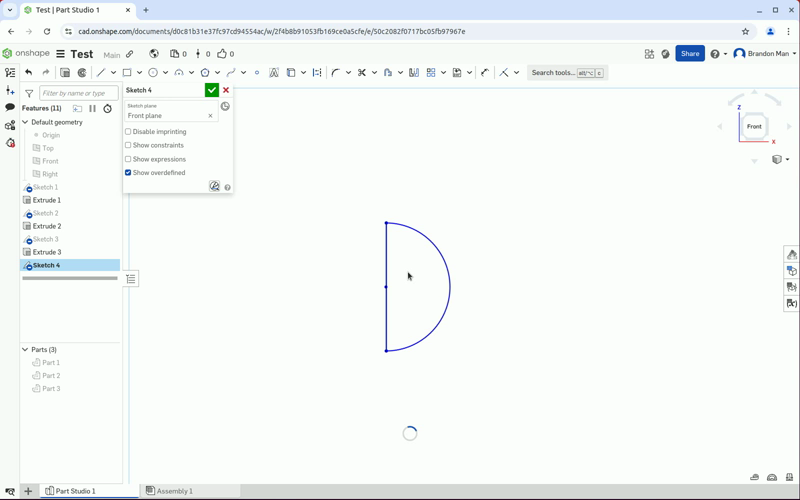
scroll(6)
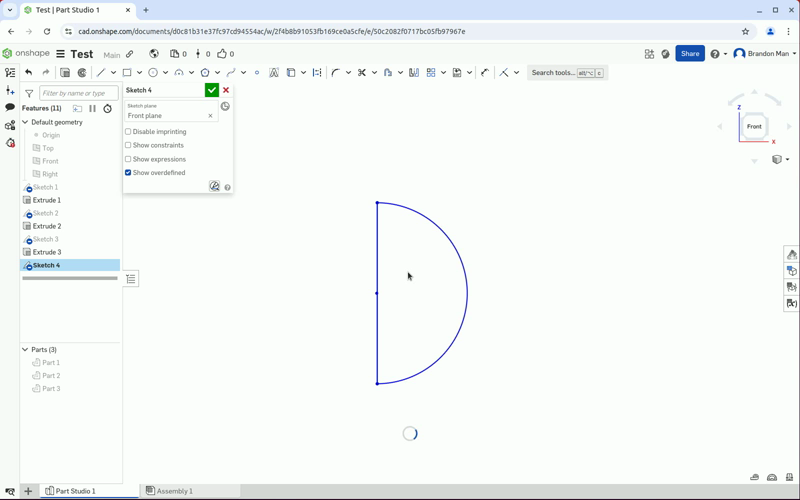
scroll(6)
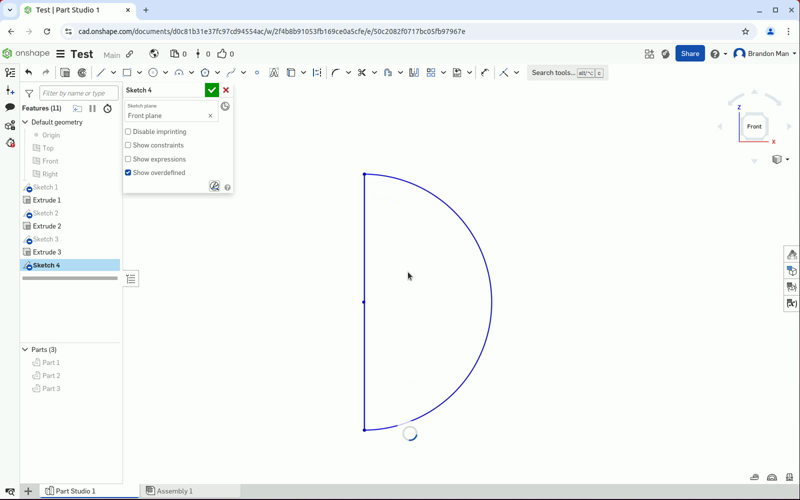
scroll(6)
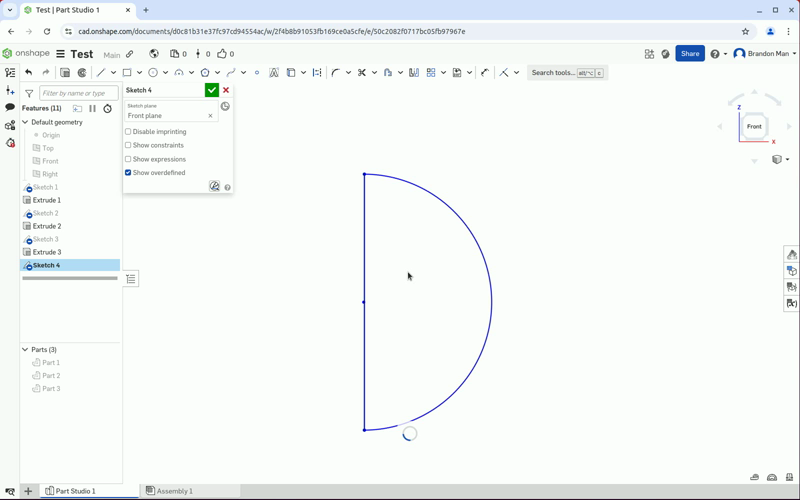
scroll(6)
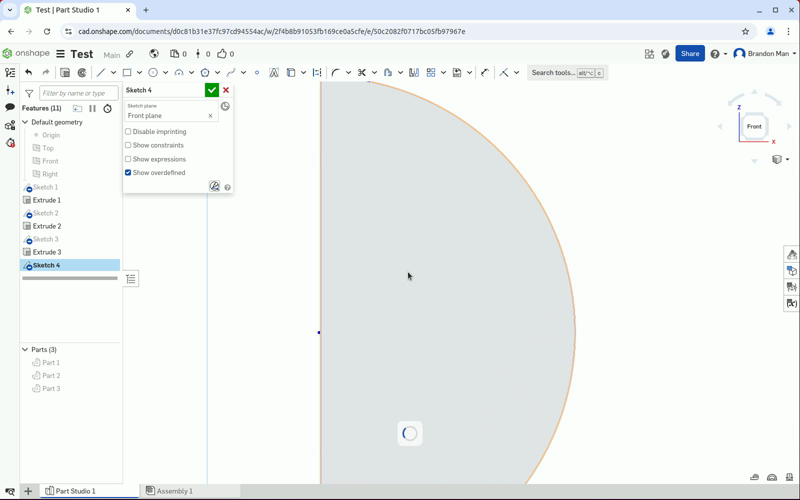
scroll(6)
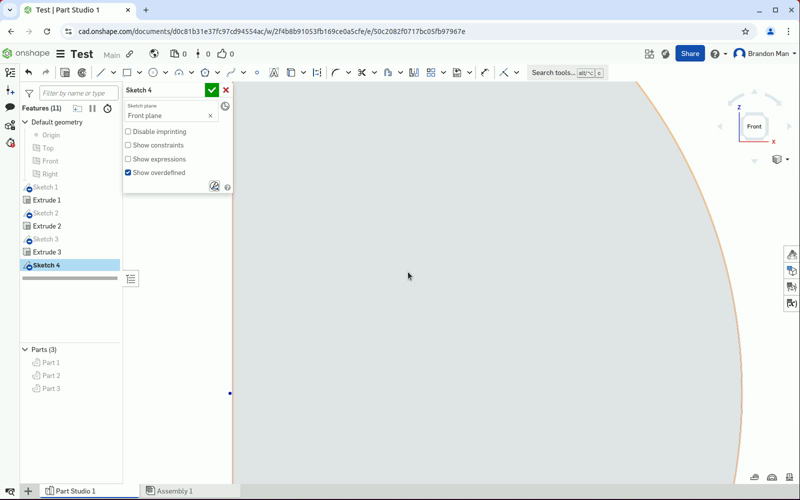
click(408, 271)
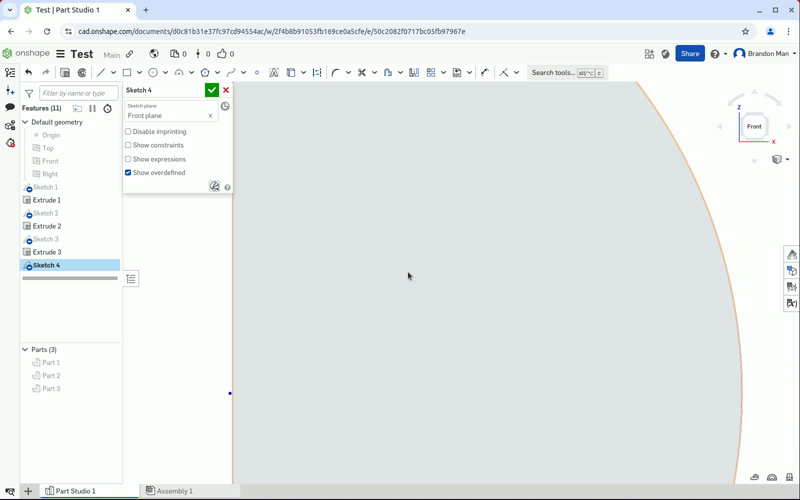
scroll(-6)
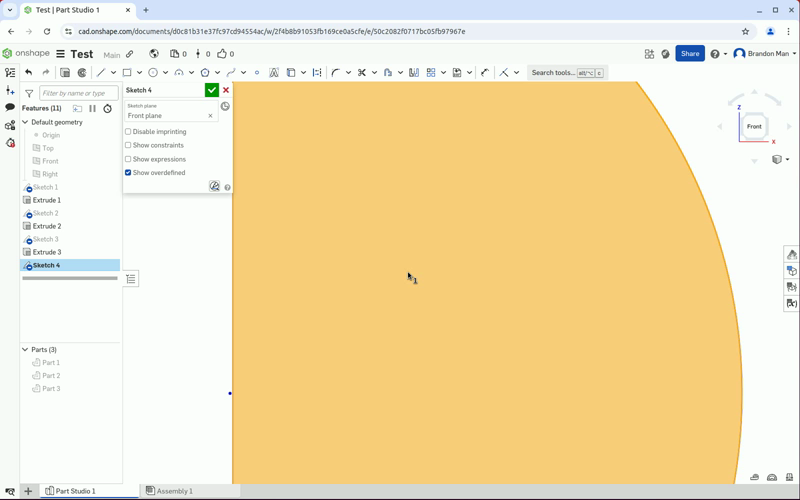
scroll(-6)
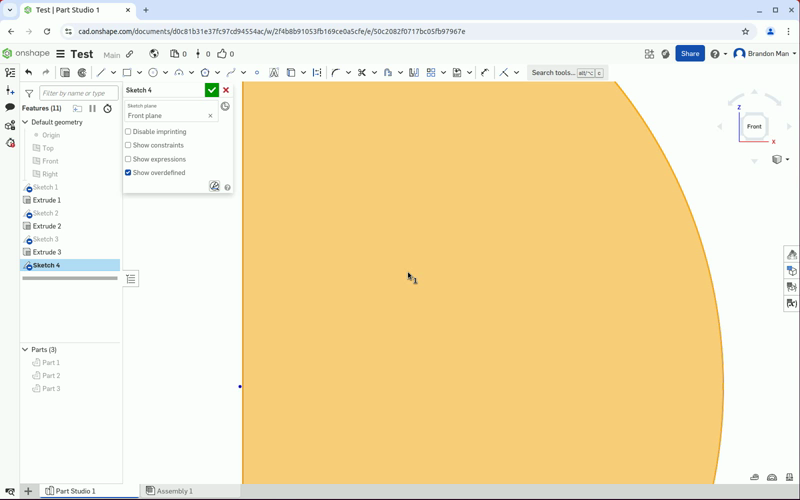
scroll(-6)
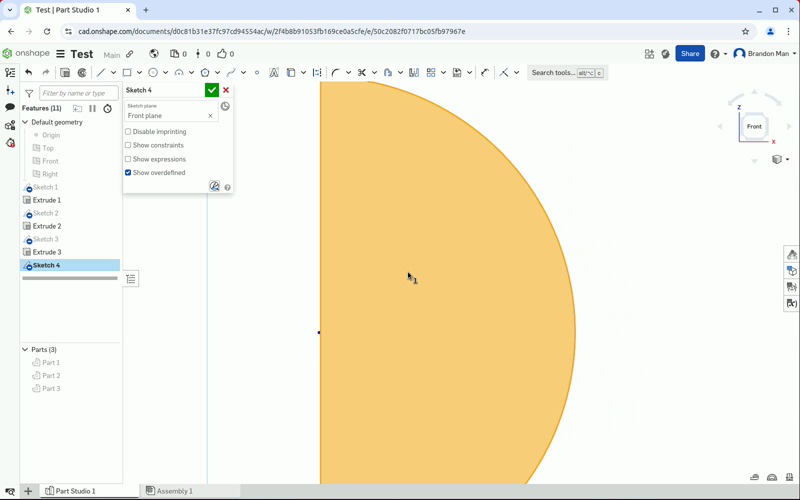
scroll(-6)
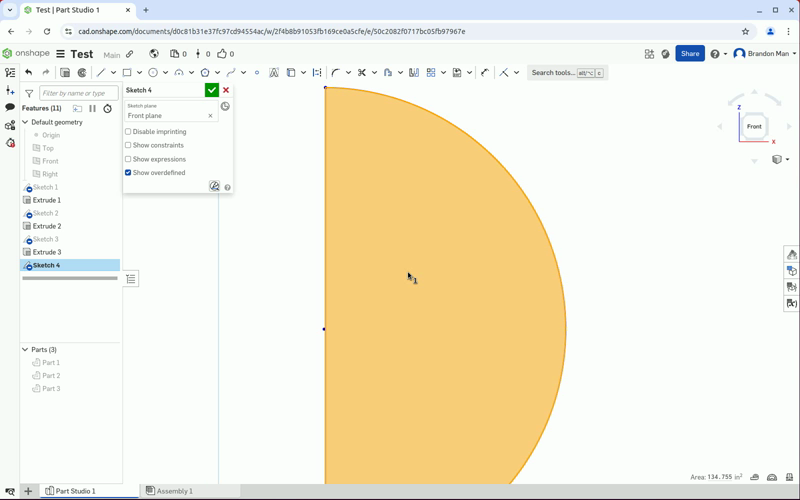
scroll(-6)
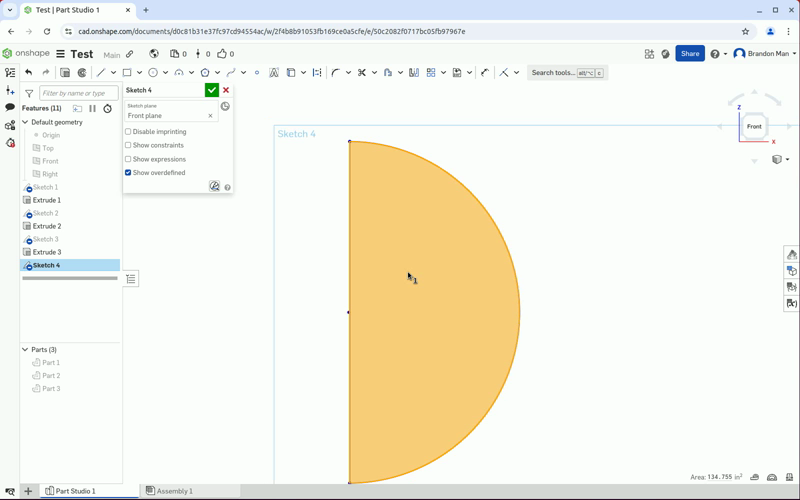
scroll(-6)
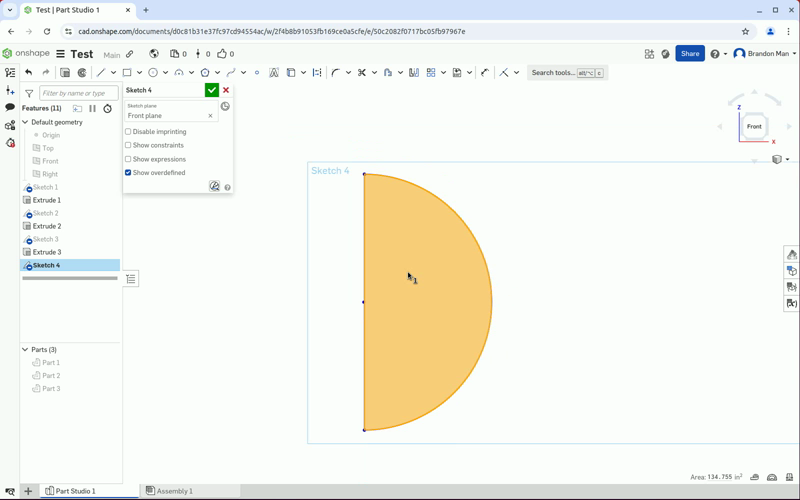
scroll(-6)
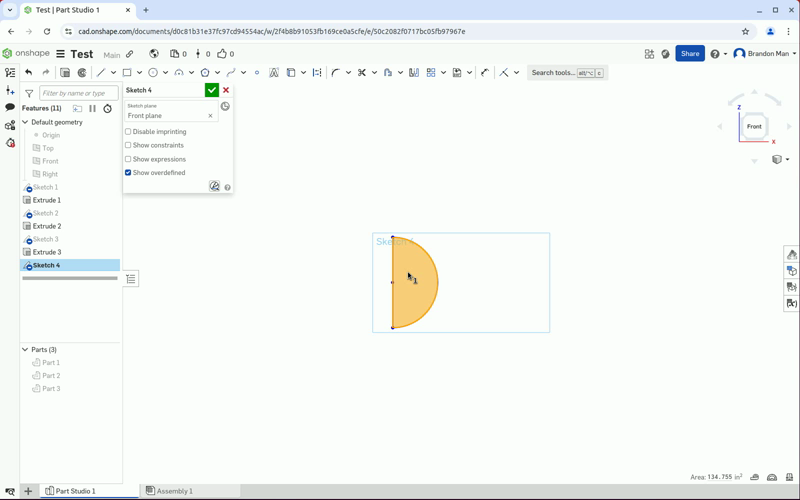
mouse_move(73, 352)
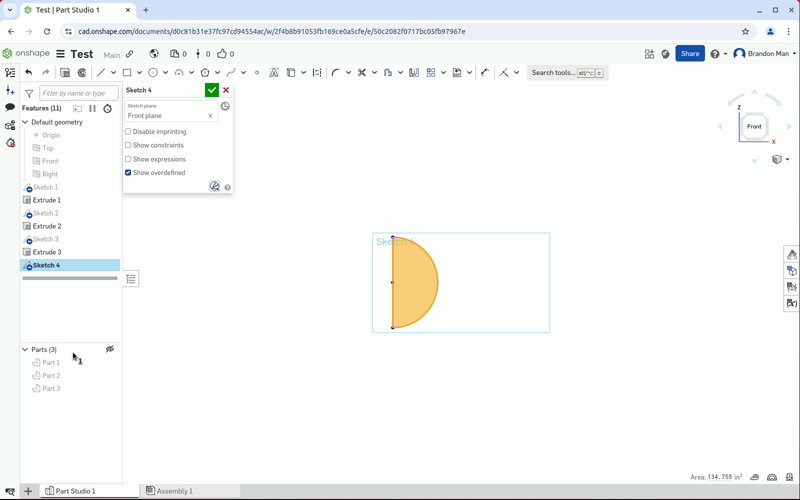
key(shift+y)
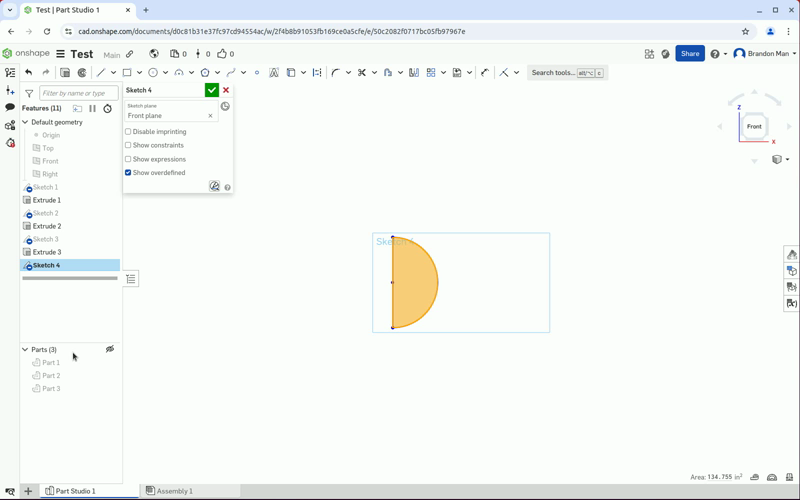
key(shift+e)
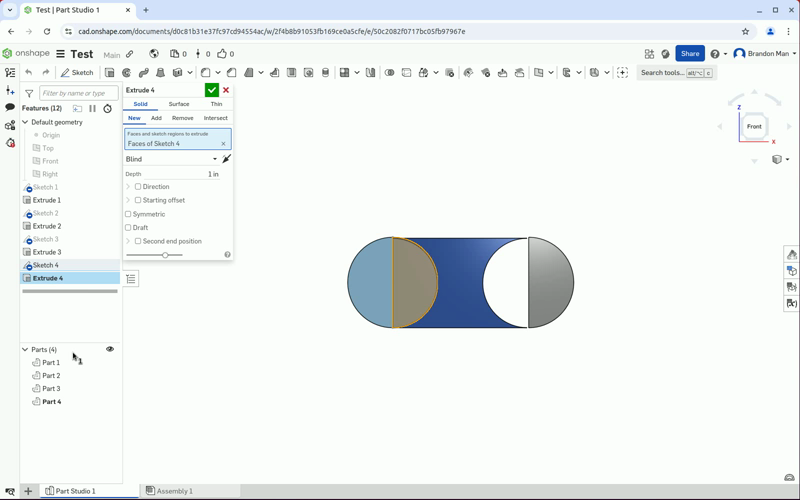
mouse_move(143, 106)
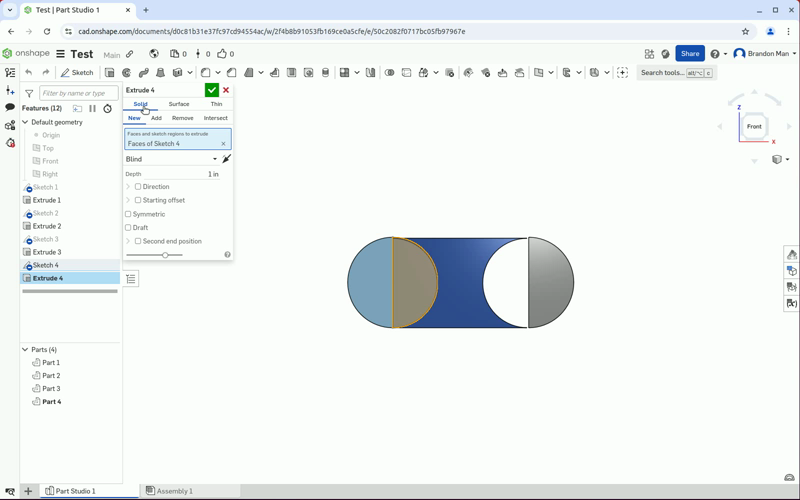
click(143, 106)
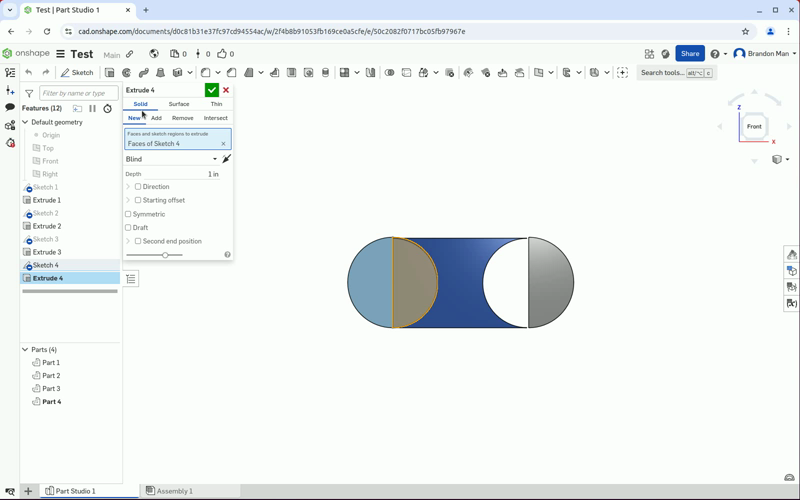
mouse_move(137, 120)
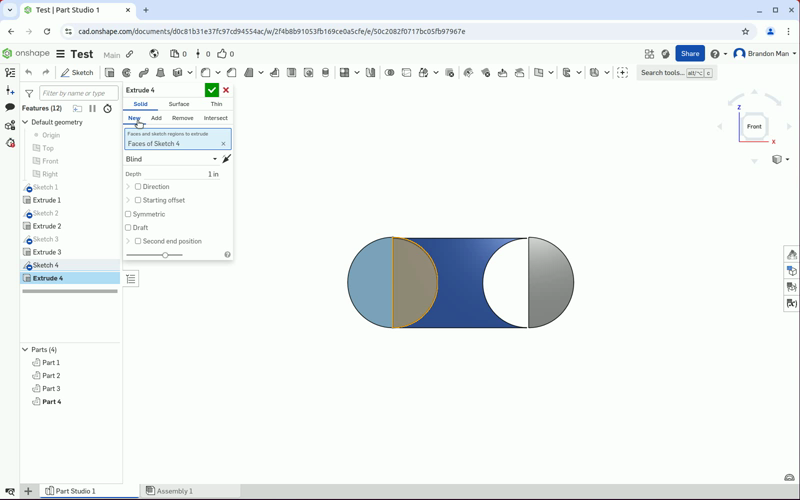
click(137, 120)
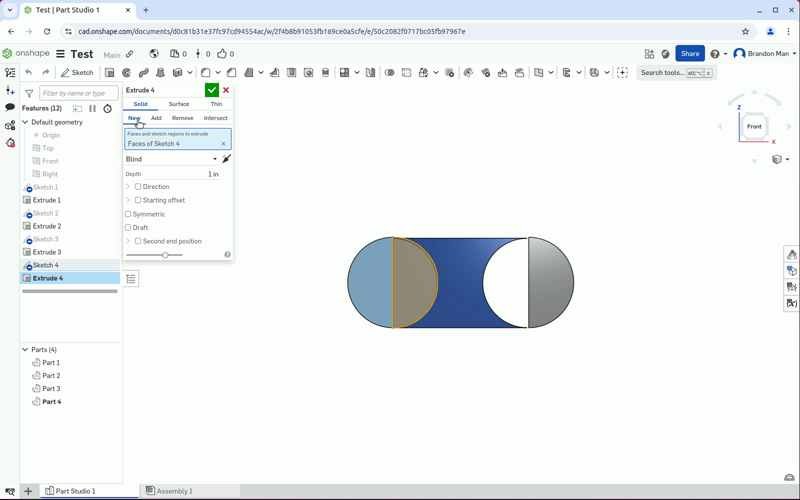
key(tab, 4)
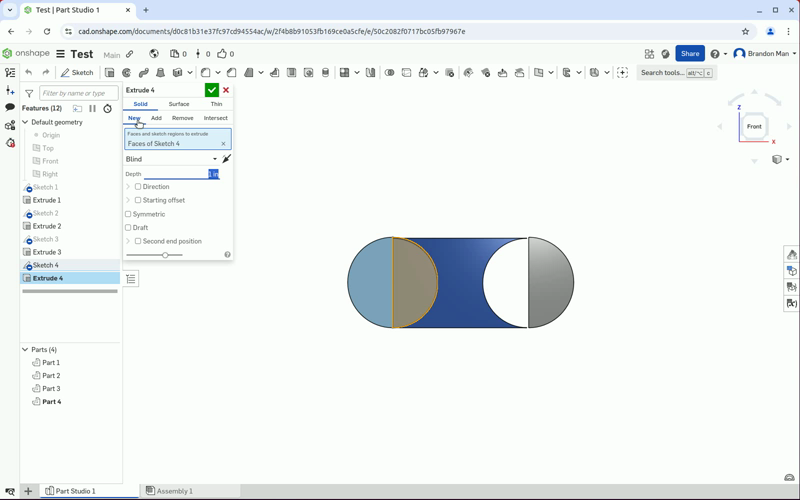
text(11.554)
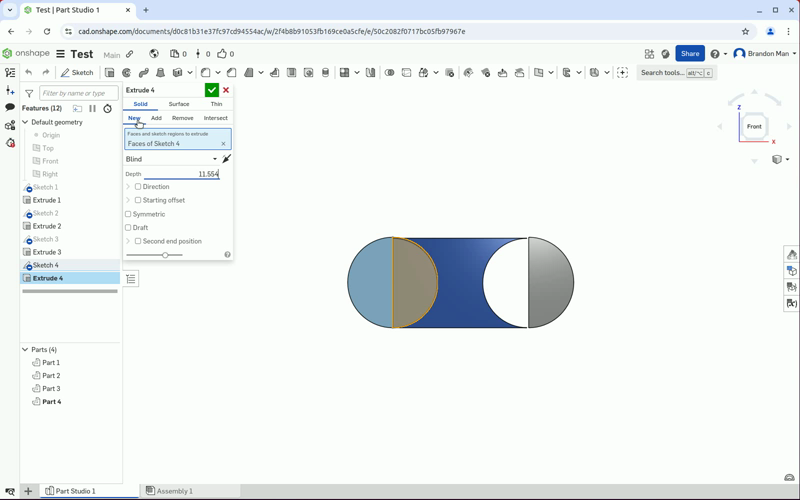
key(enter)
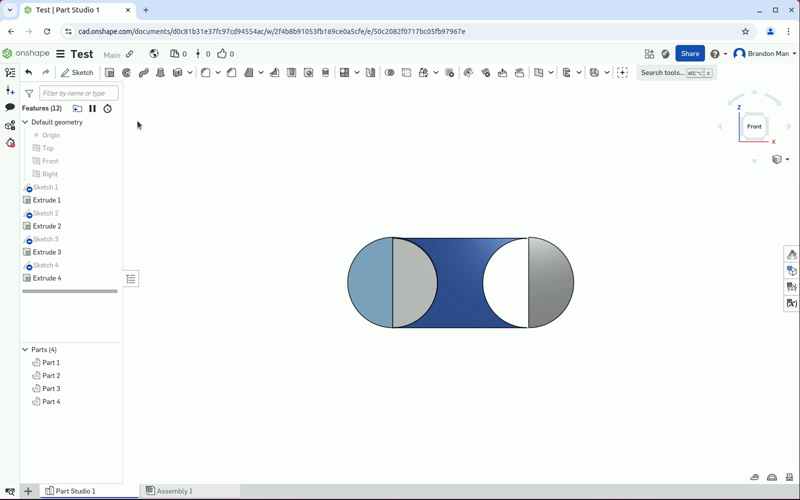
key(shift+h)
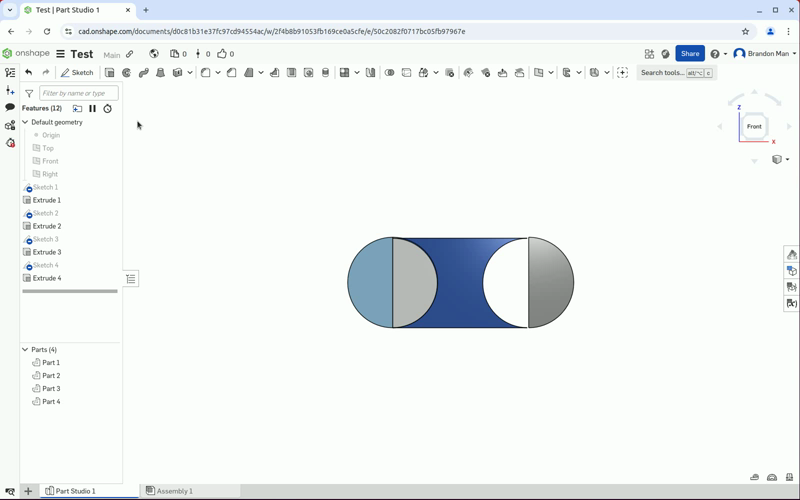
key(shift+h)
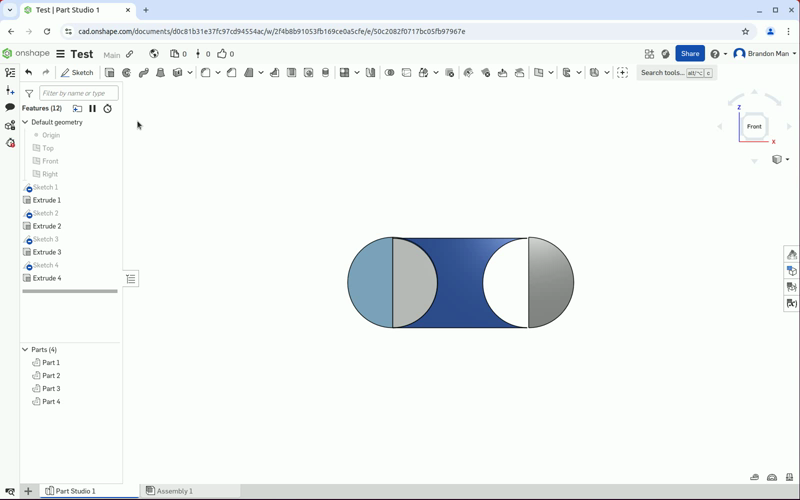
mouse_move(73, 189)
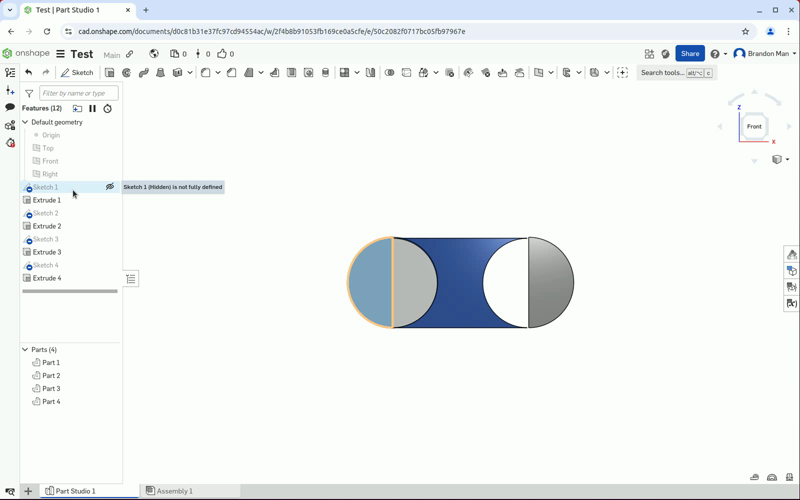
click(73, 189)
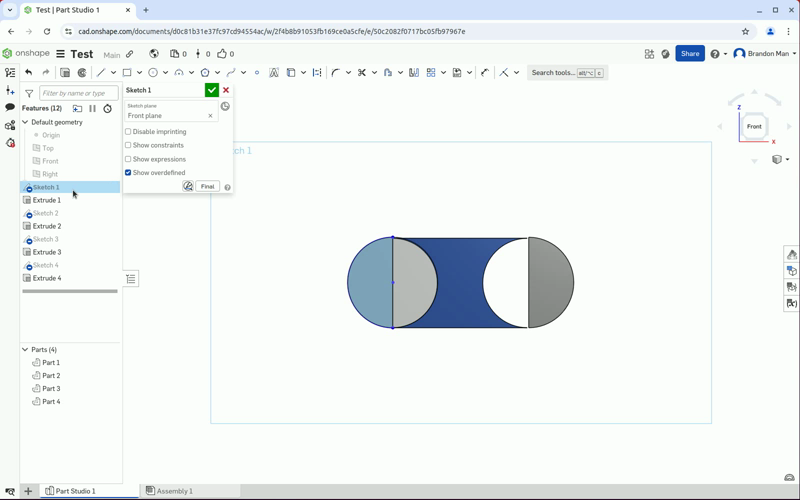
mouse_move(229, 92)
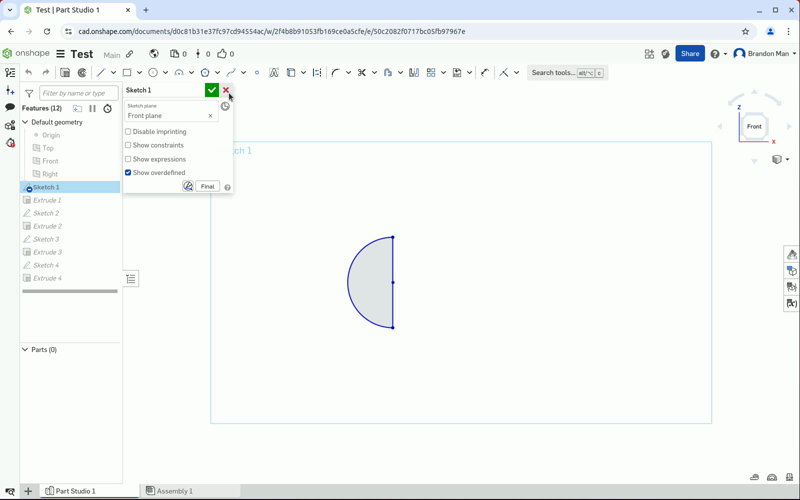
click(229, 92)
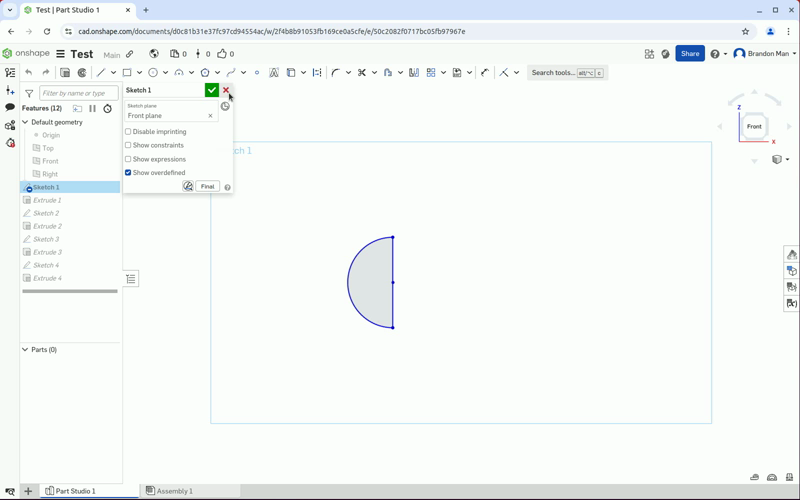
key(shift+s)
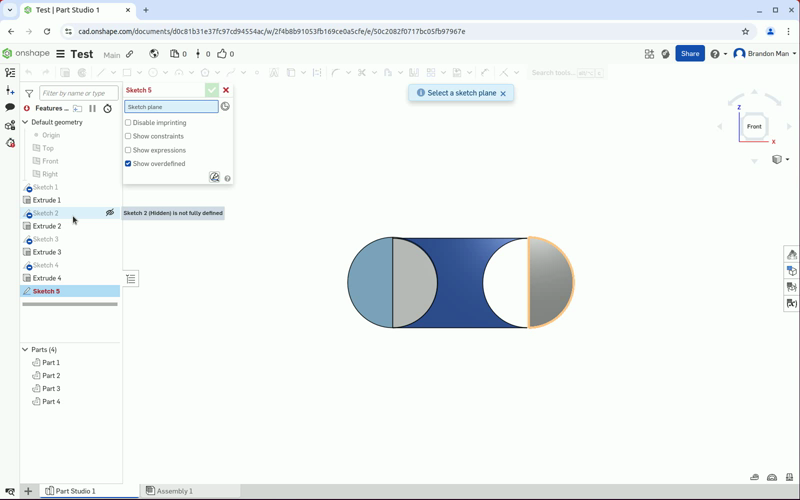
scroll(3)
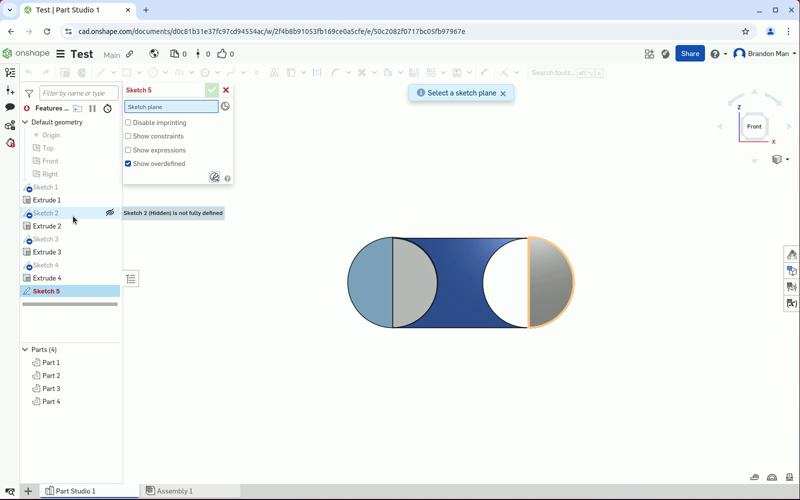
mouse_move(73, 163)
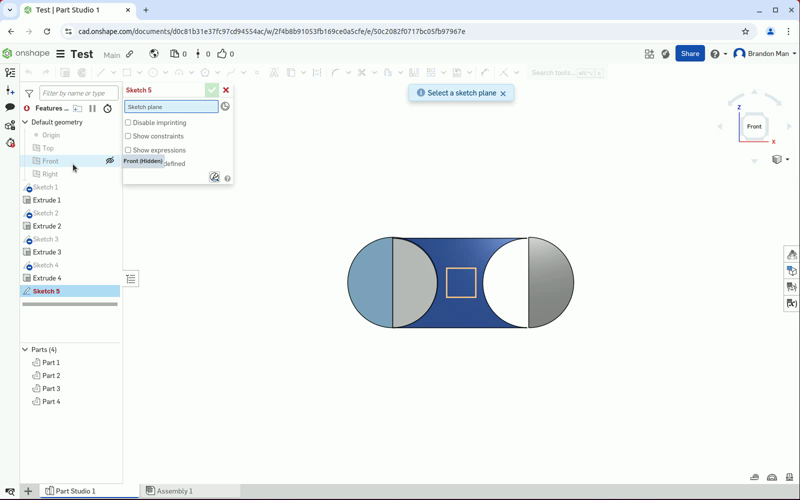
click(73, 163)
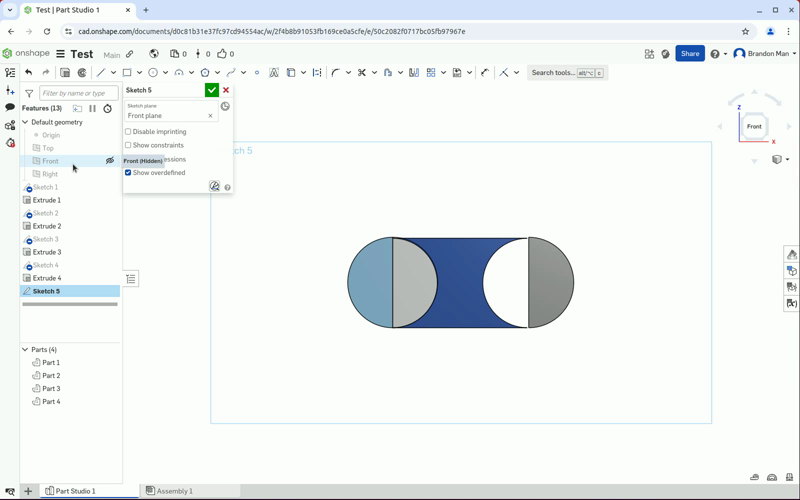
mouse_move(73, 352)
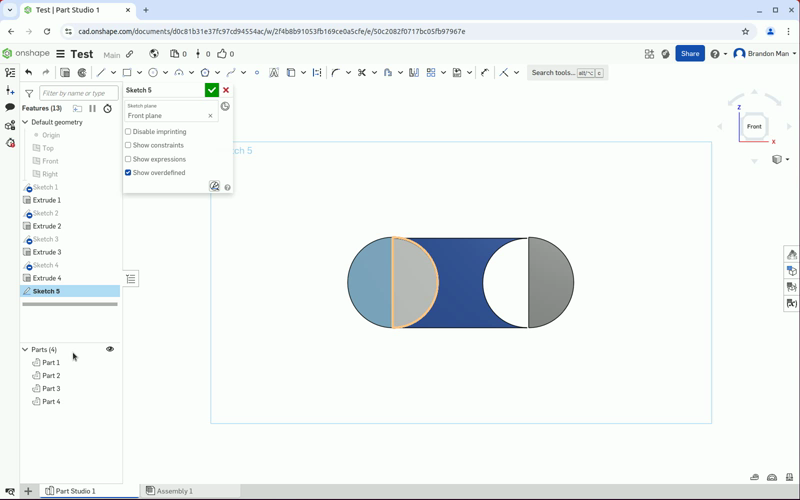
key(y)
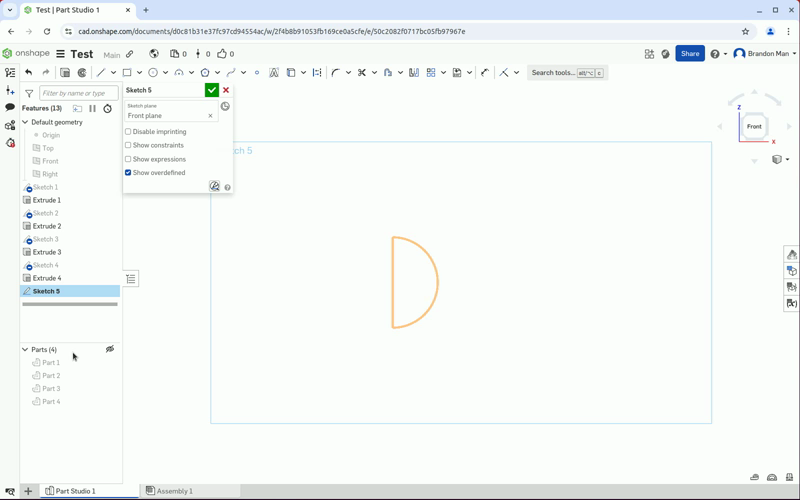
key(l)
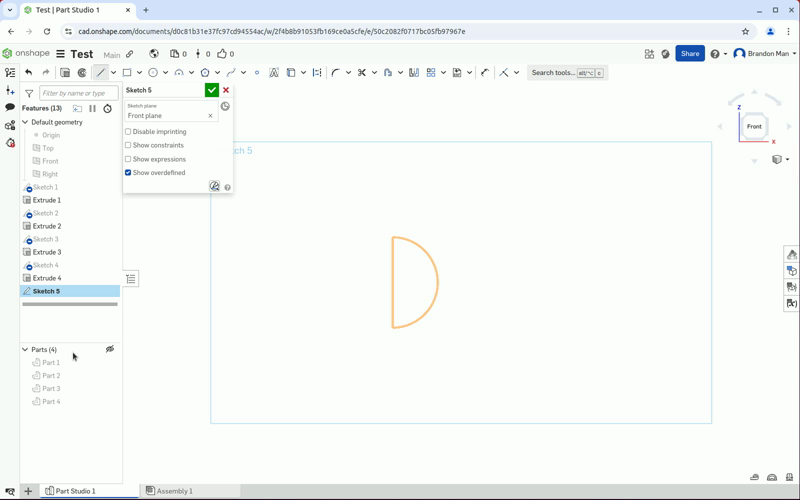
key_down(shift)
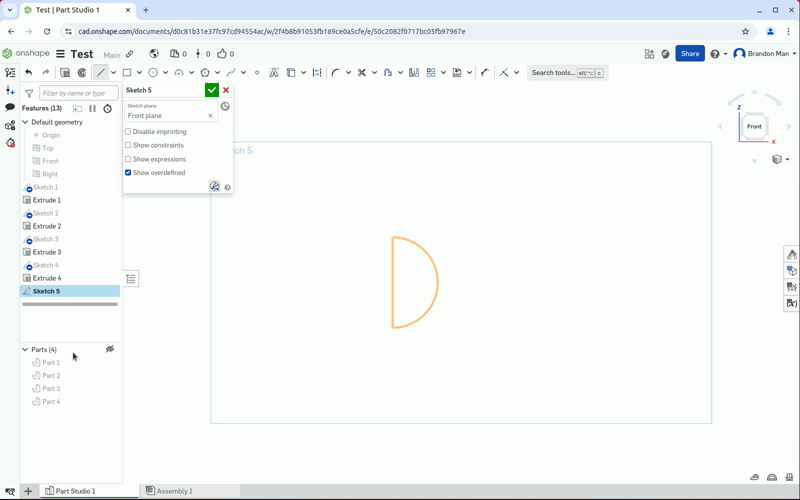
mouse_move(528, 327)
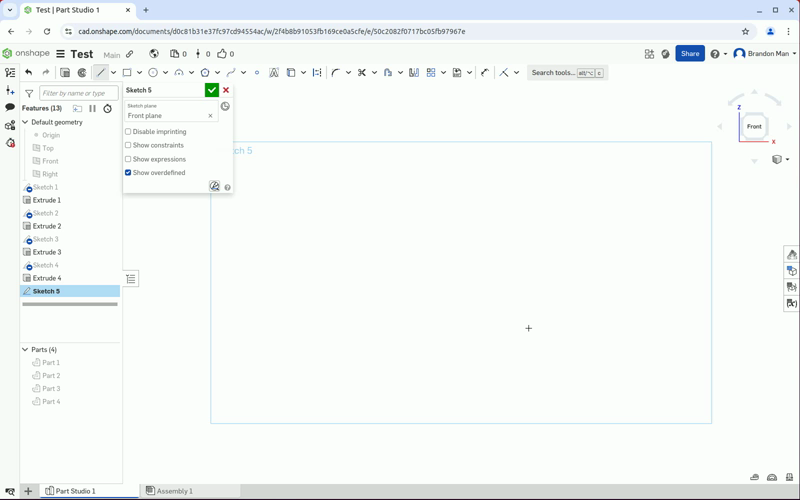
click(528, 327)
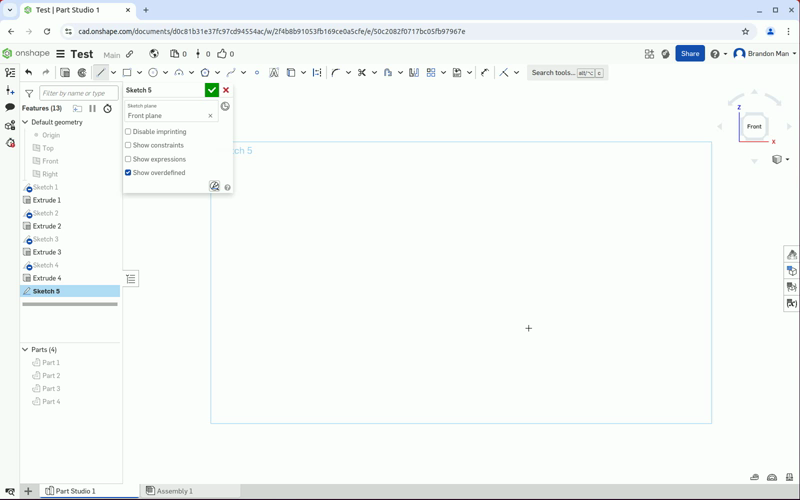
key_up(shift)
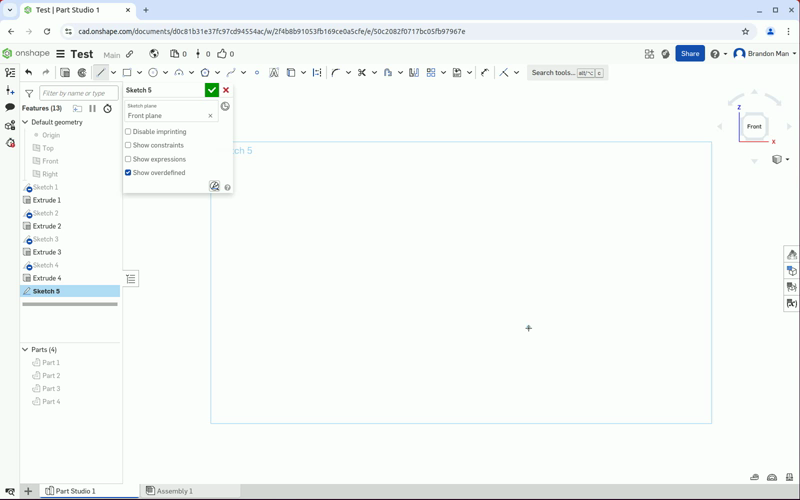
key_down(shift)
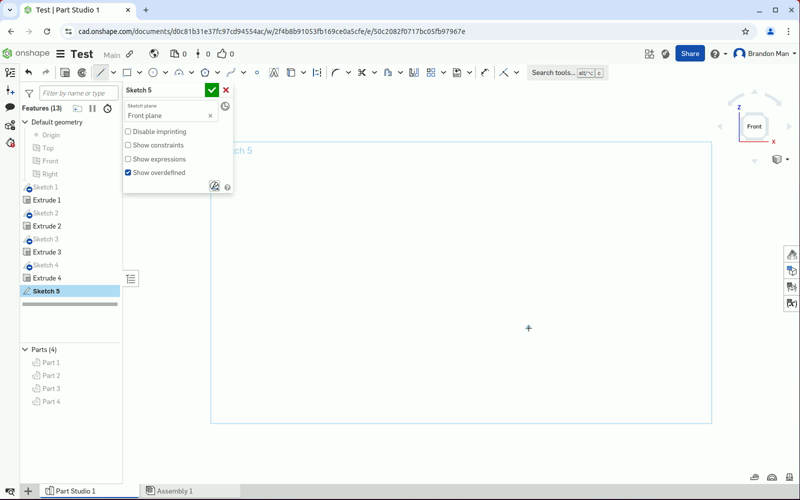
mouse_move(528, 237)
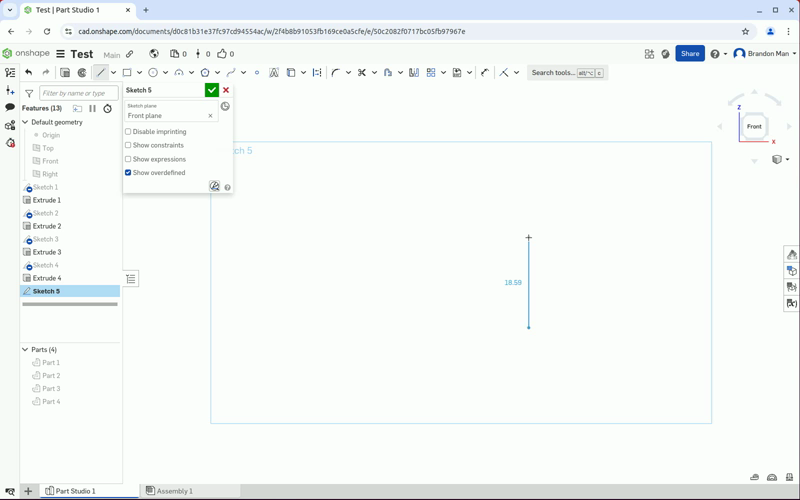
click(528, 237)
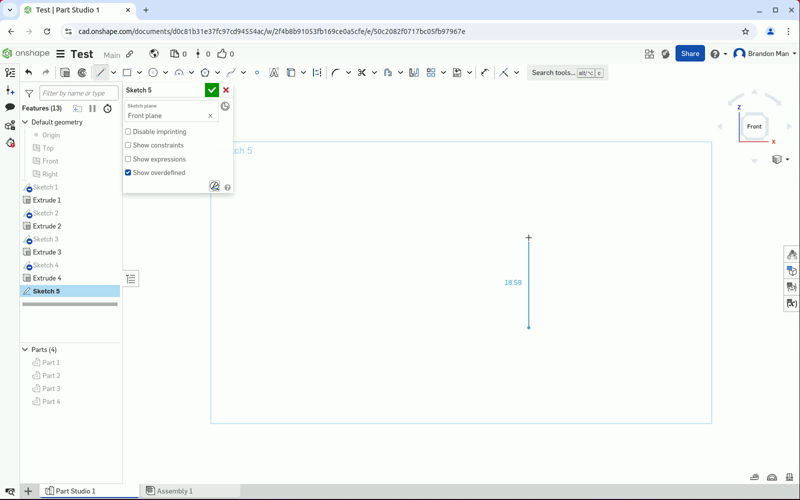
key_up(shift)
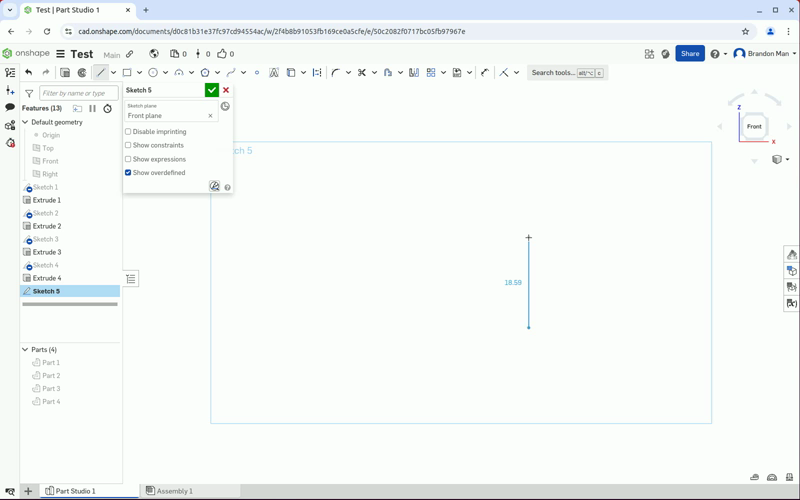
key(esc)
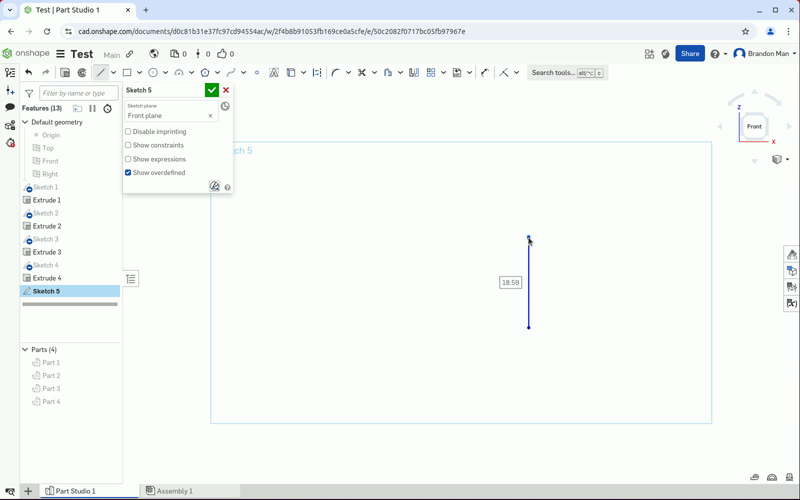
key(a)
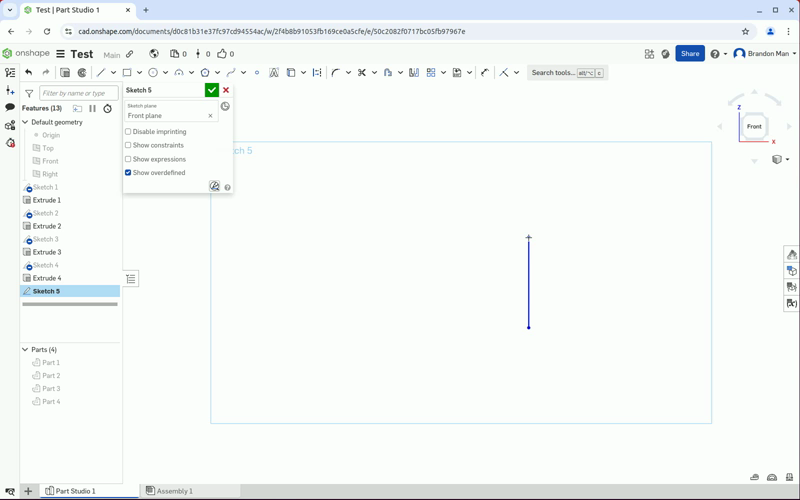
mouse_move(528, 237)
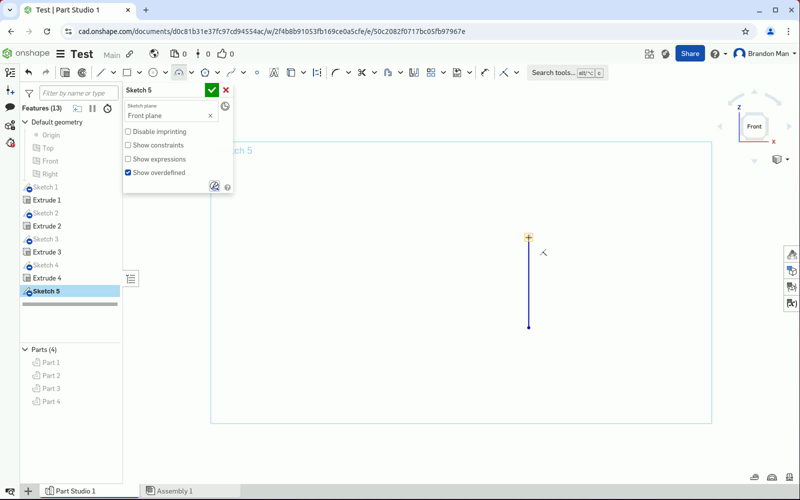
click(528, 237)
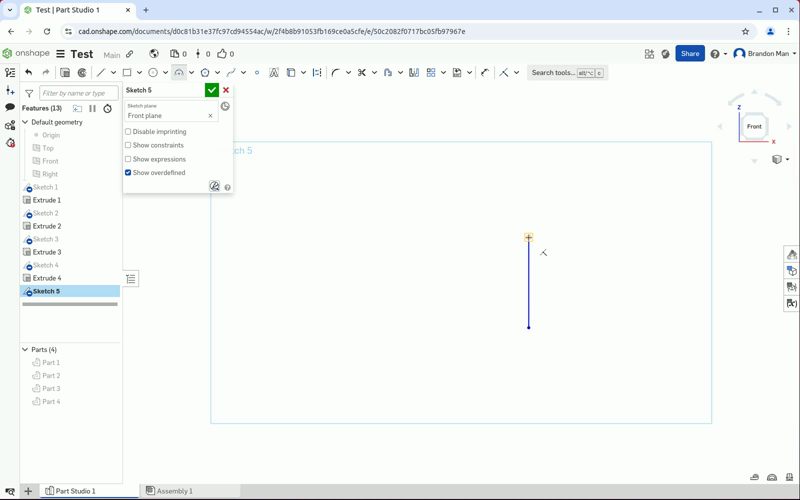
mouse_move(528, 327)
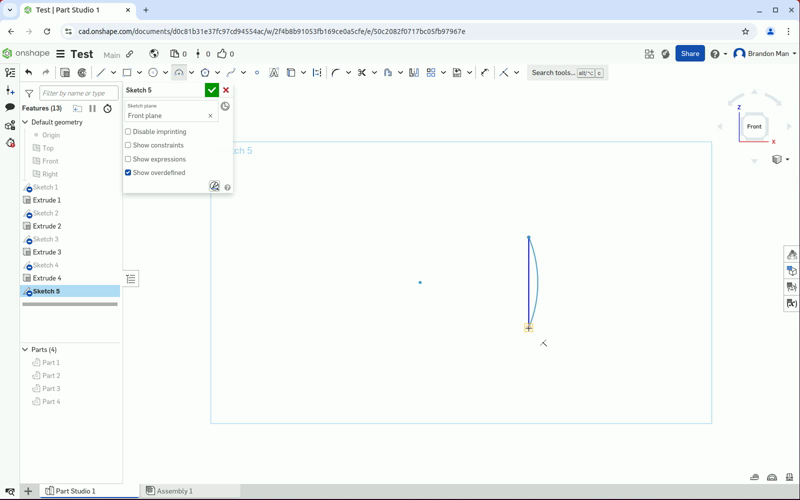
click(528, 327)
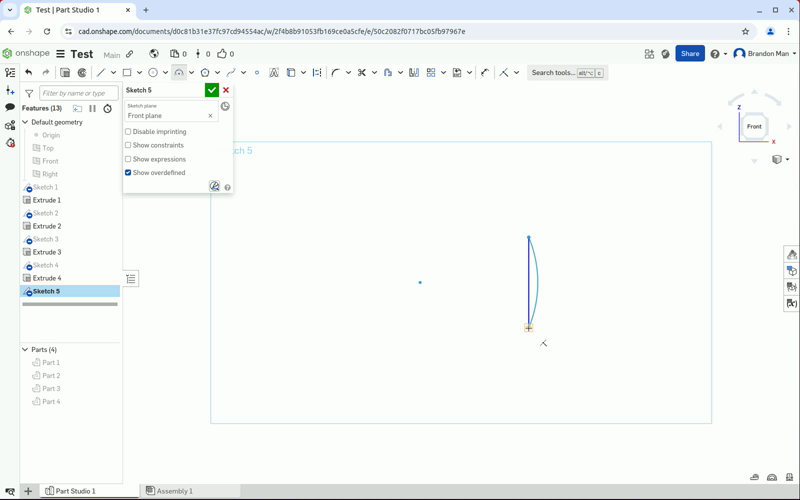
key_down(shift)
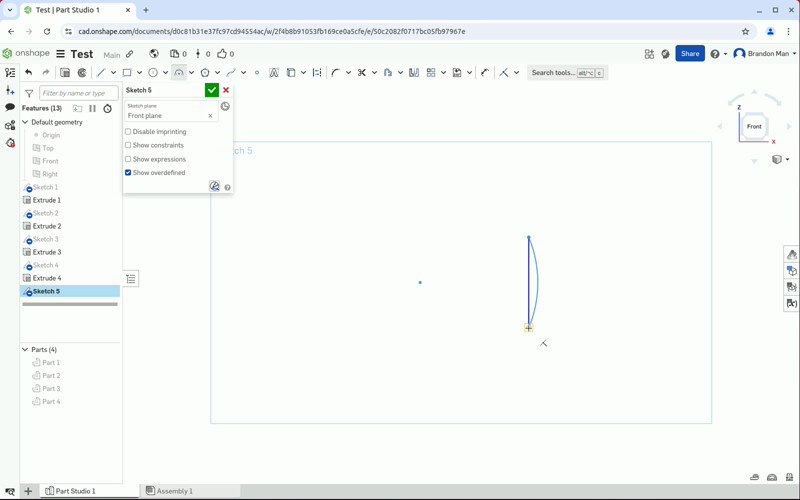
mouse_move(483, 282)
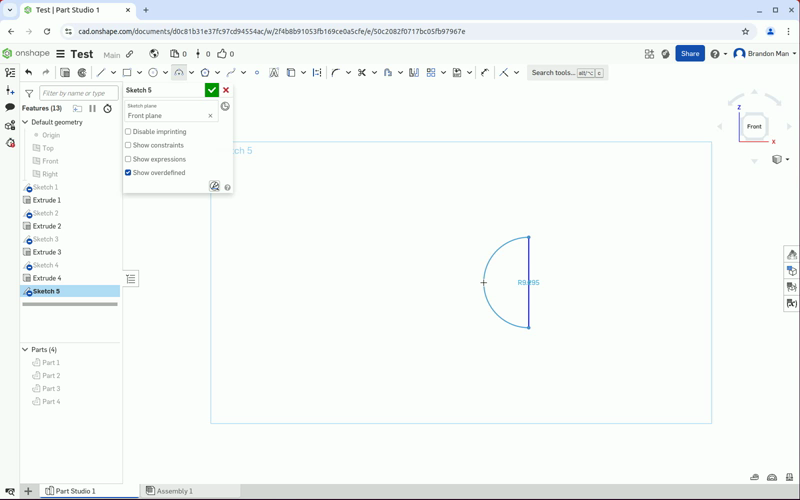
click(483, 282)
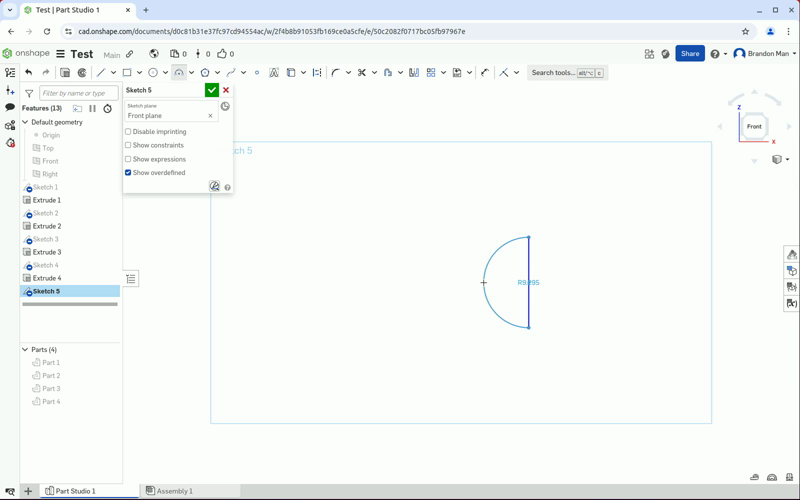
key_up(shift)
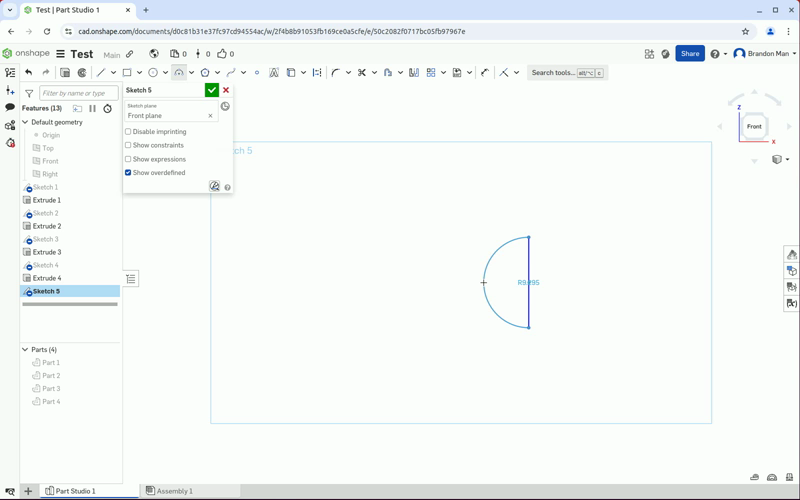
key(esc)
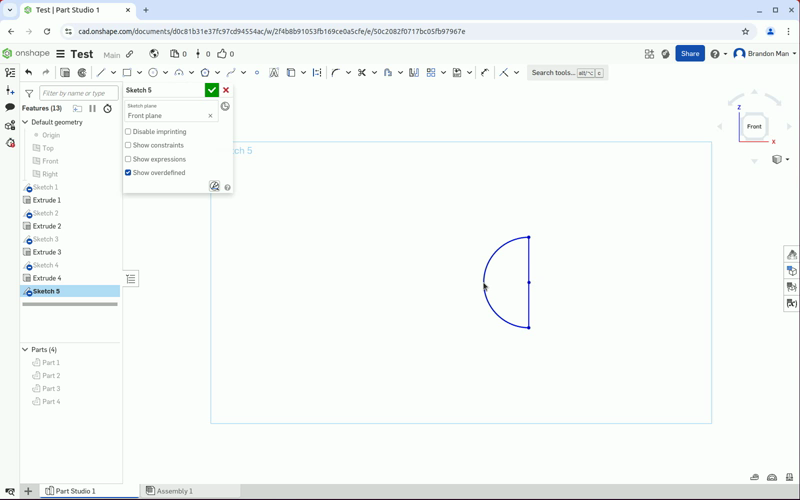
mouse_move(514, 289)
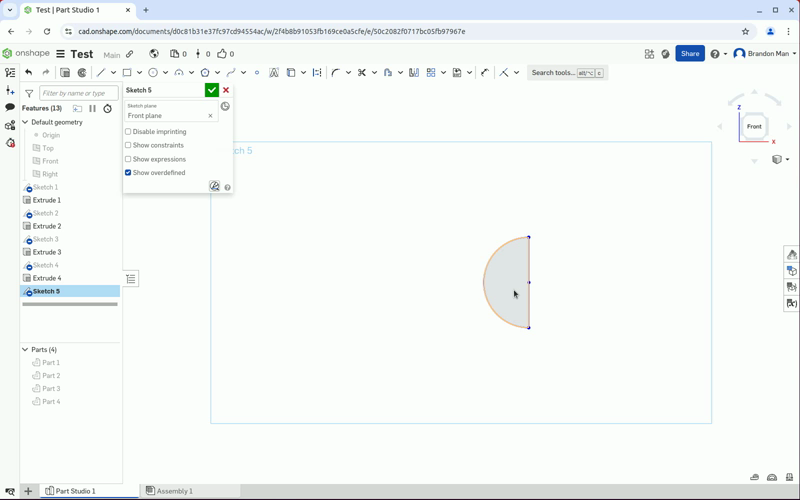
scroll(6)
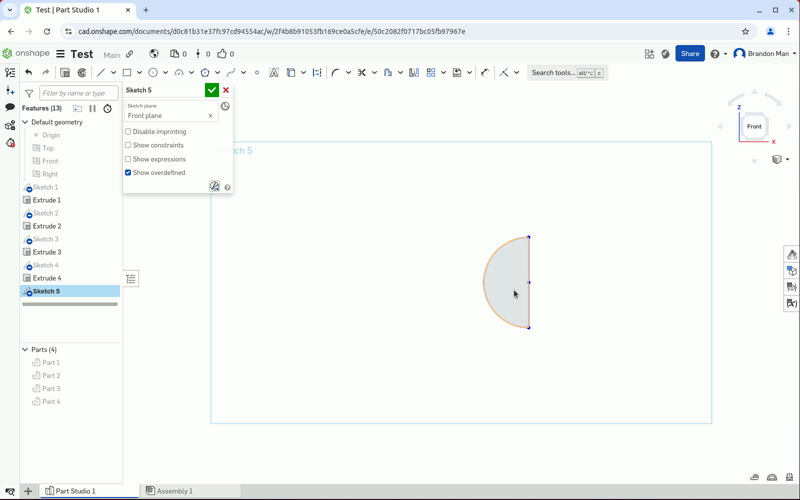
scroll(6)
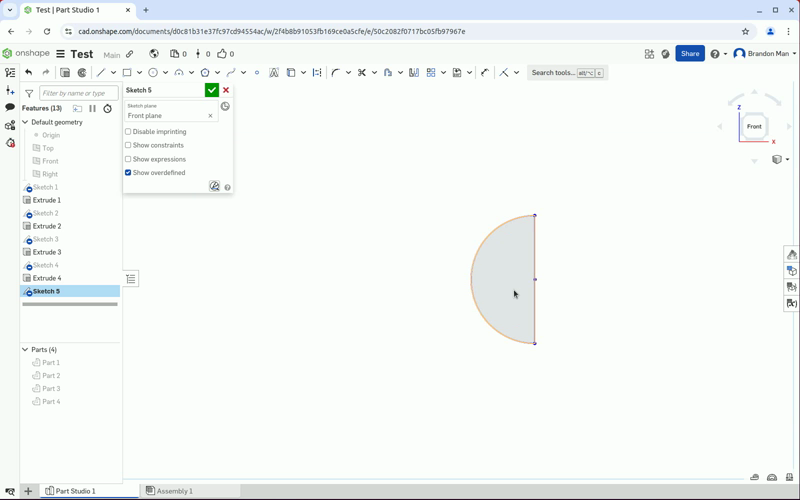
scroll(6)
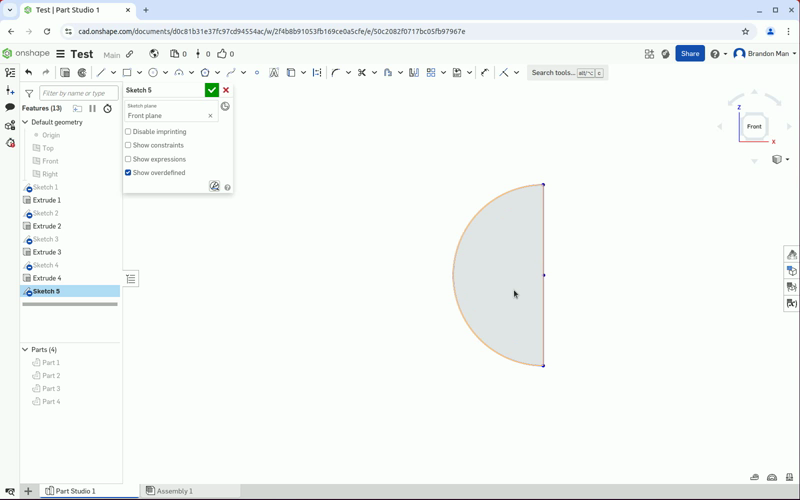
scroll(6)
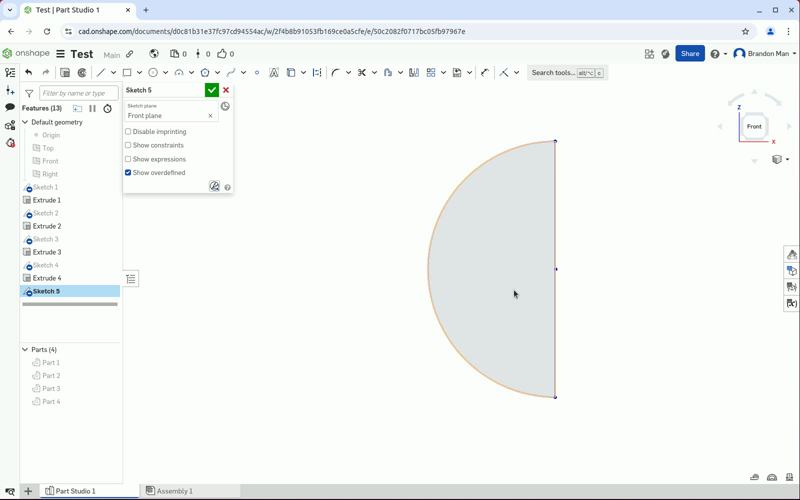
scroll(6)
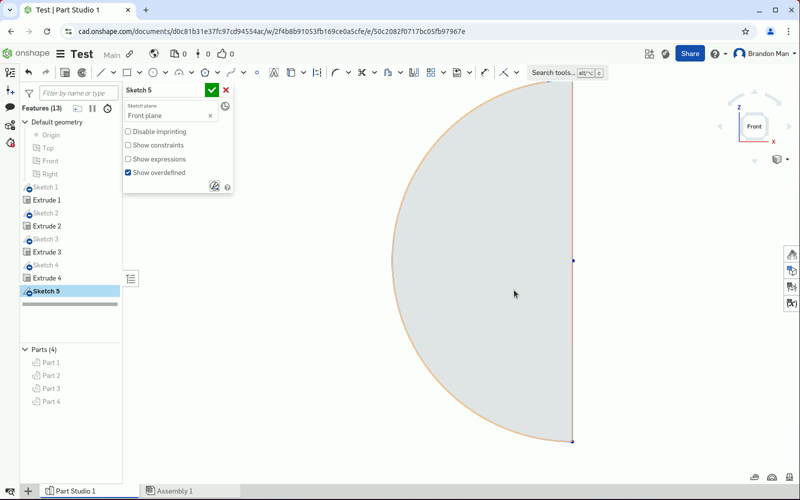
scroll(6)
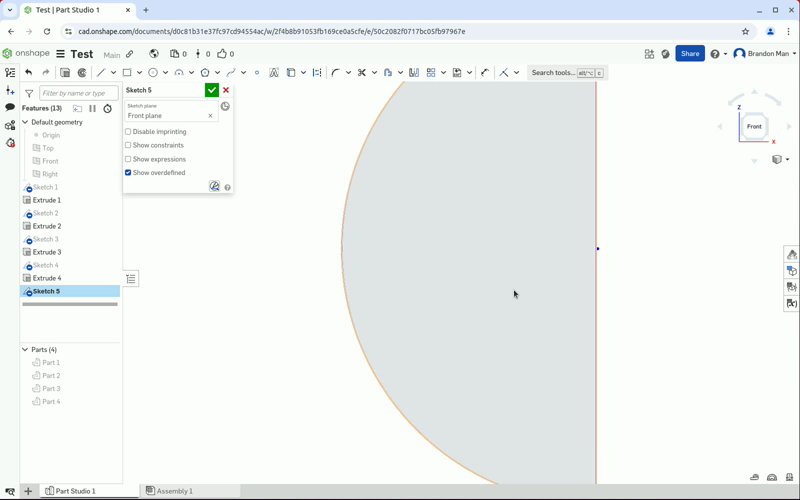
scroll(6)
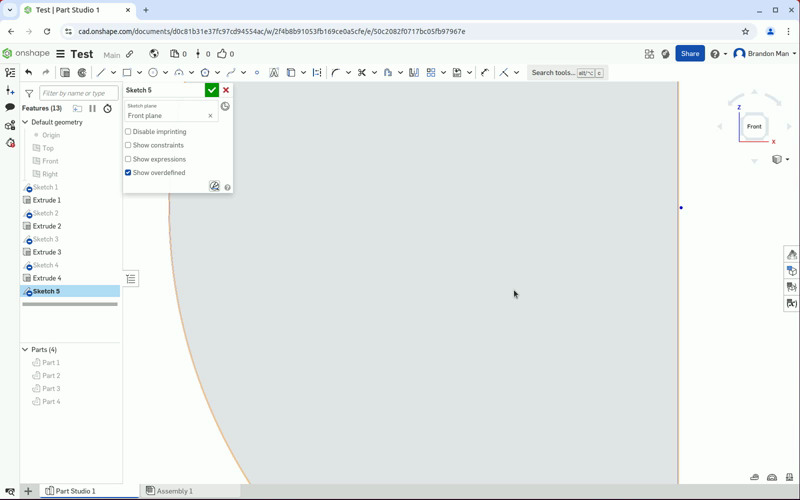
click(514, 289)
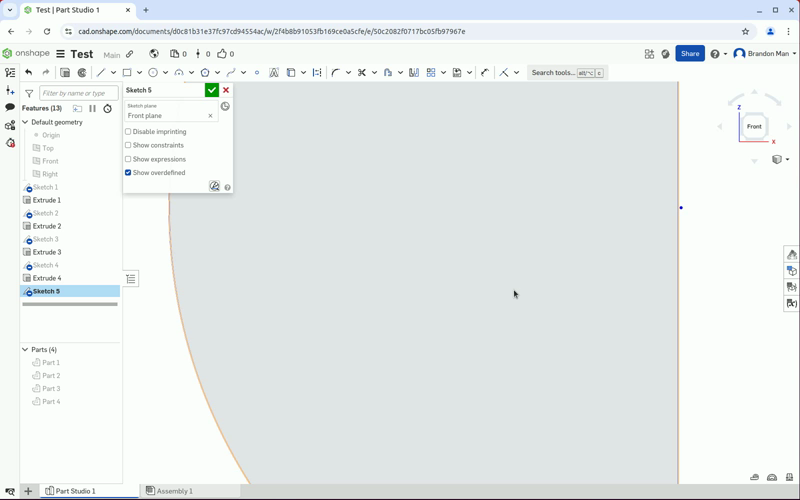
scroll(-6)
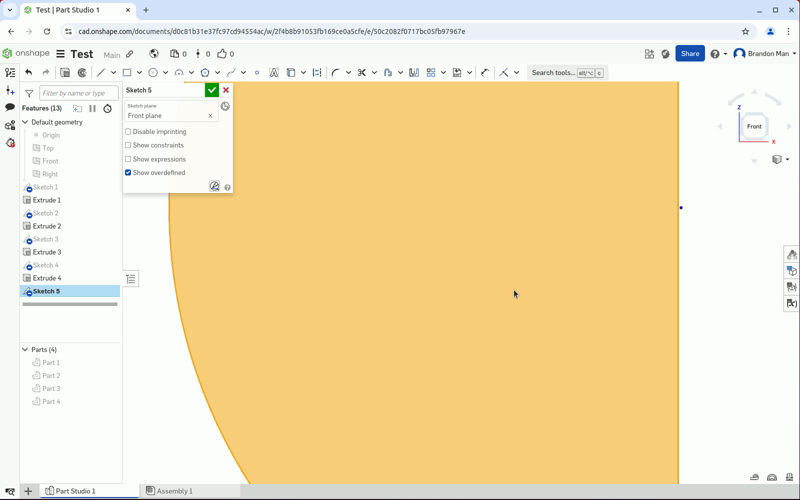
scroll(-6)
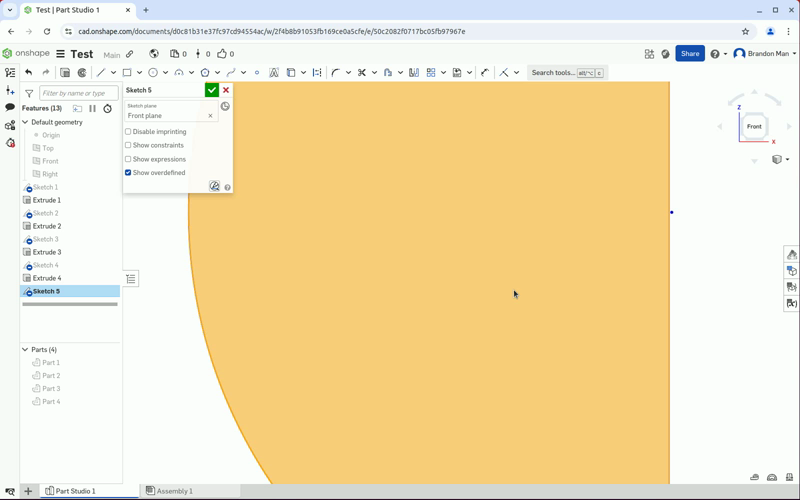
scroll(-6)
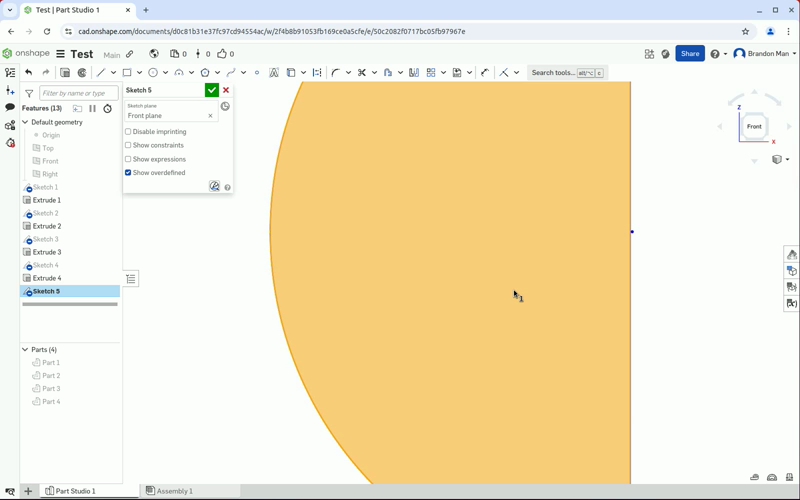
scroll(-6)
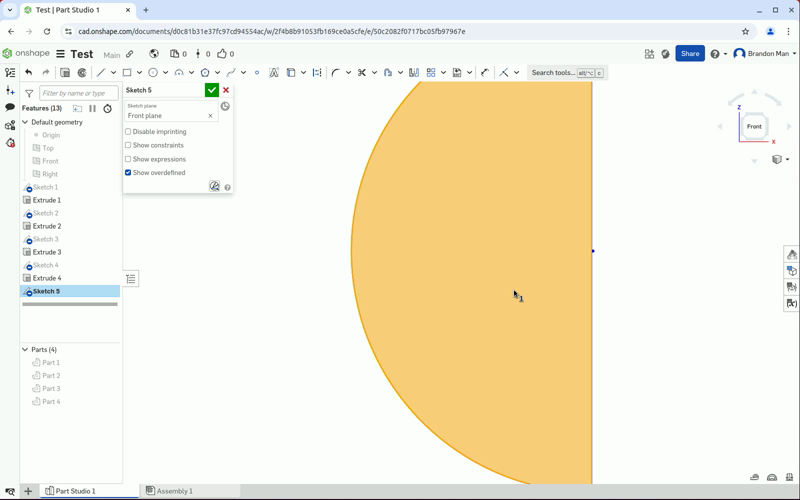
scroll(-6)
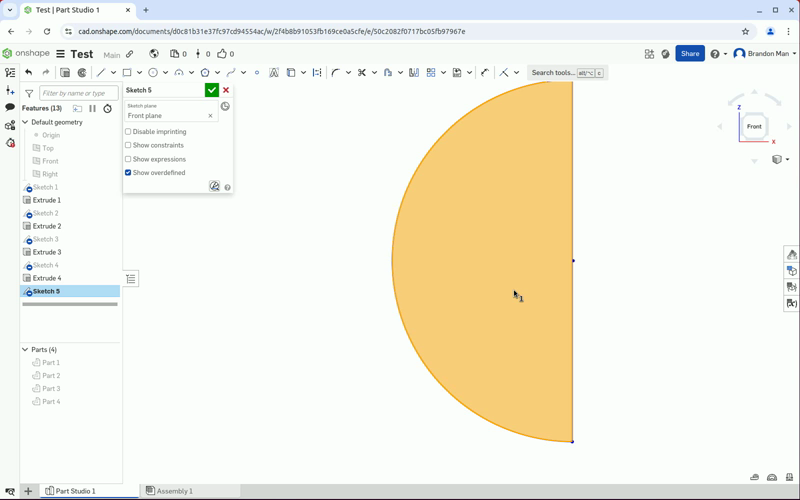
scroll(-6)
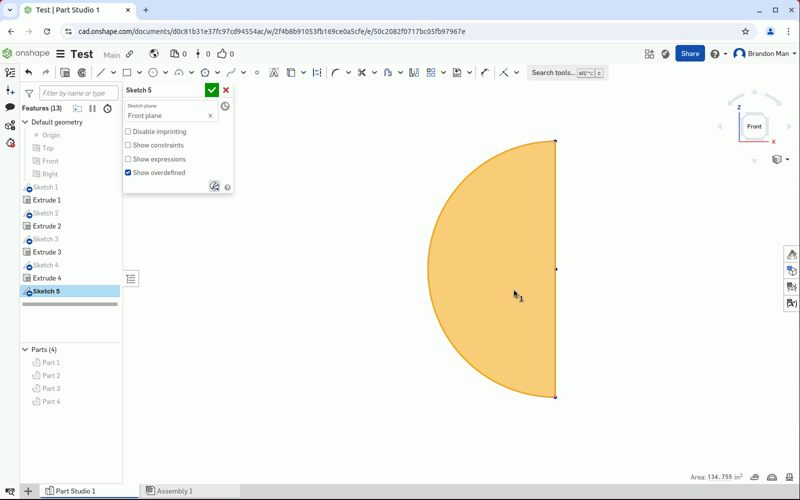
scroll(-6)
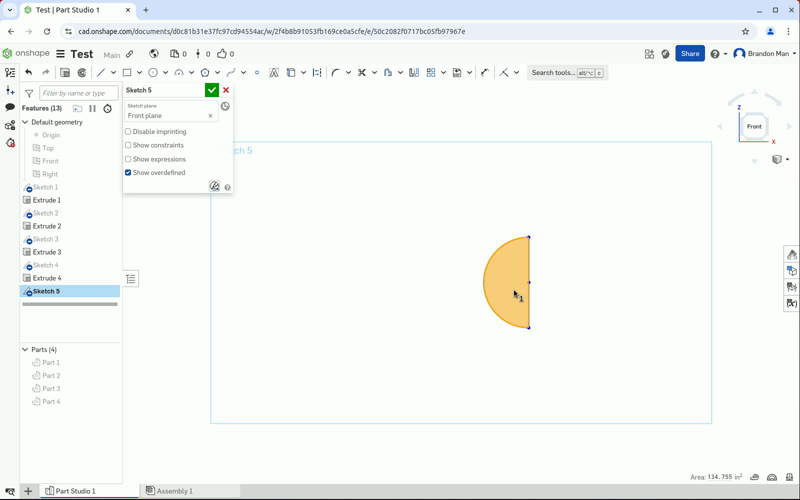
mouse_move(73, 352)
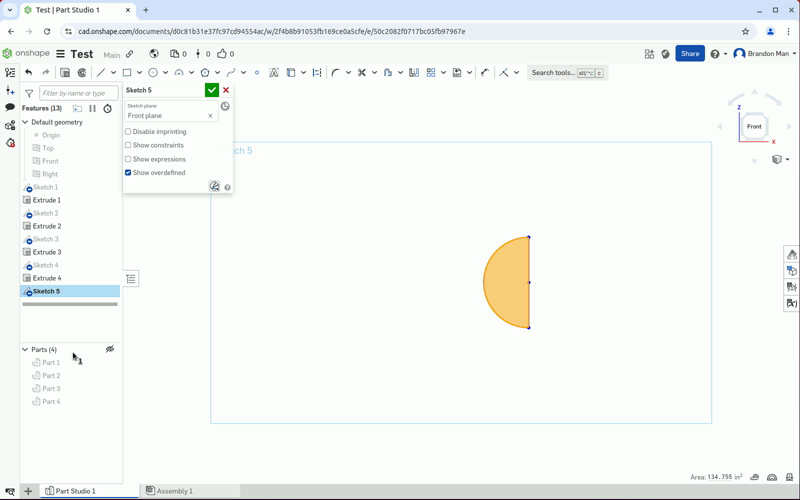
key(shift+y)
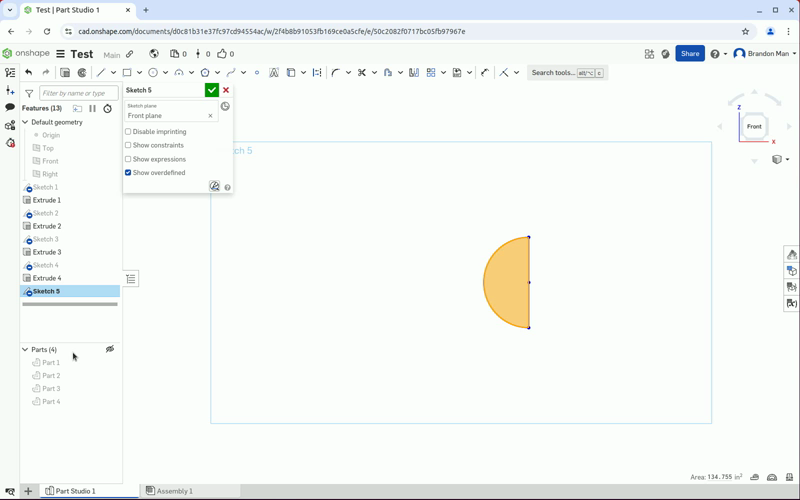
key(shift+e)
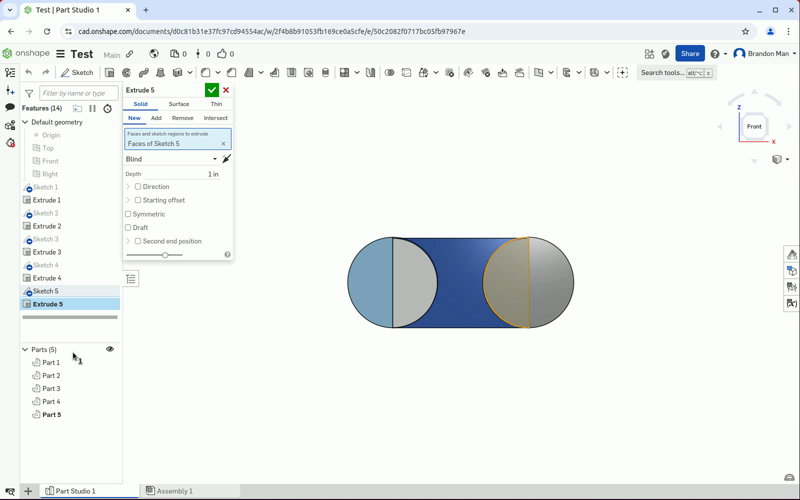
mouse_move(143, 106)
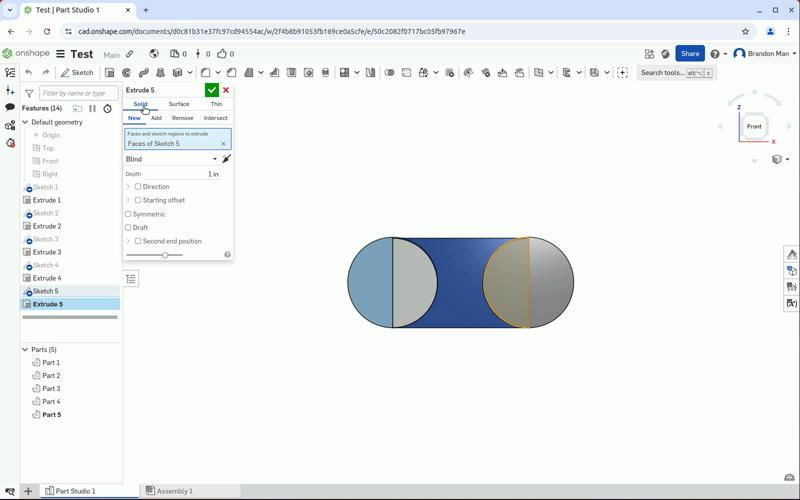
click(143, 106)
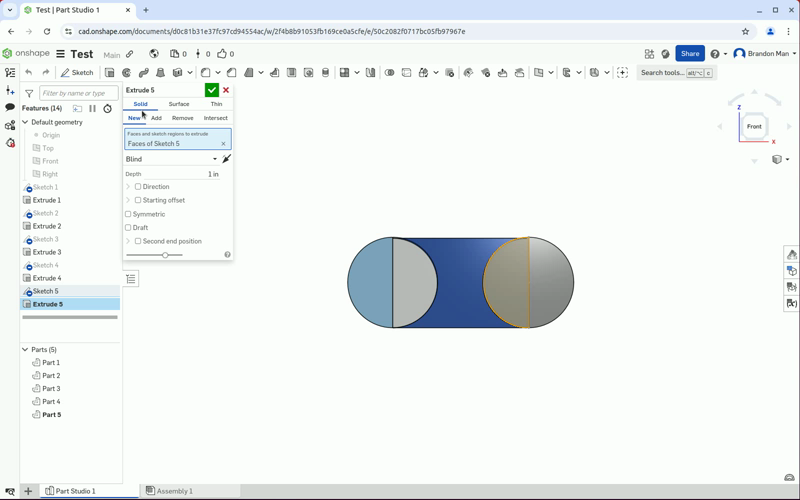
mouse_move(137, 120)
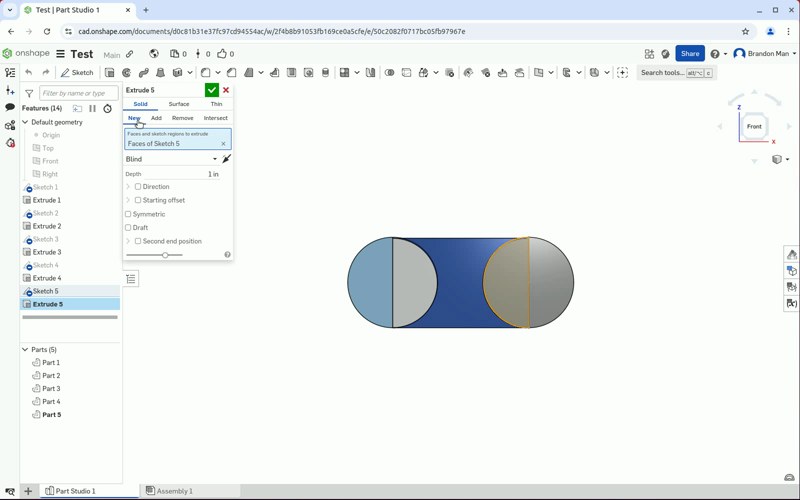
click(137, 120)
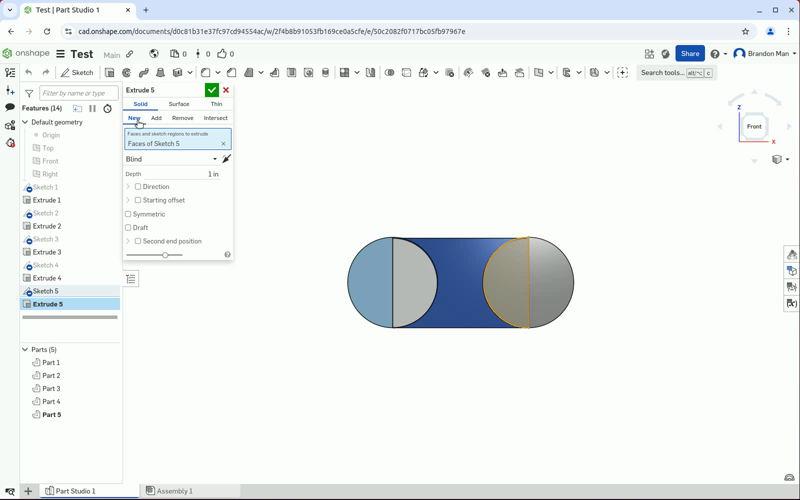
key(tab, 4)
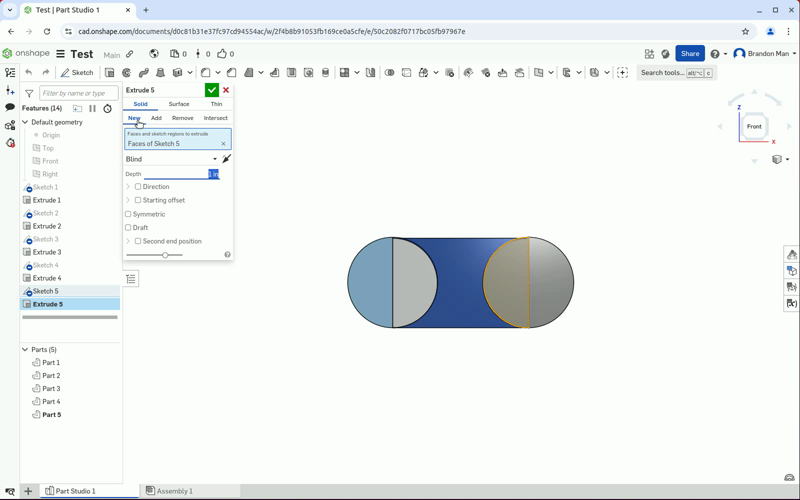
text(11.554)
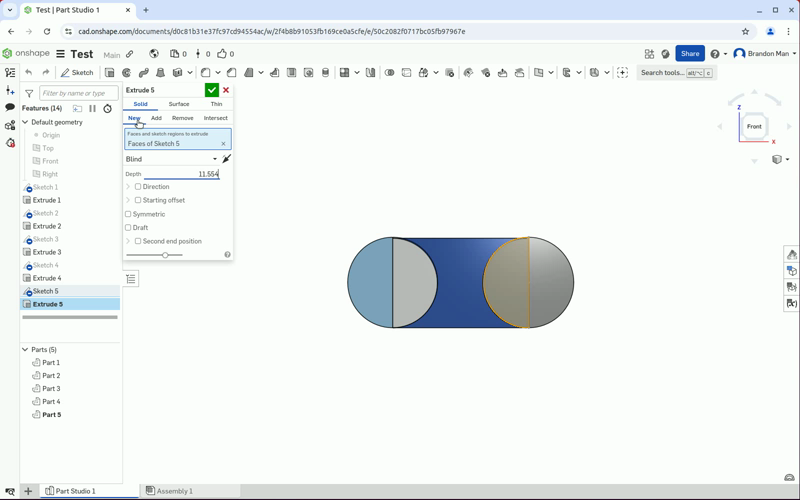
key(enter)
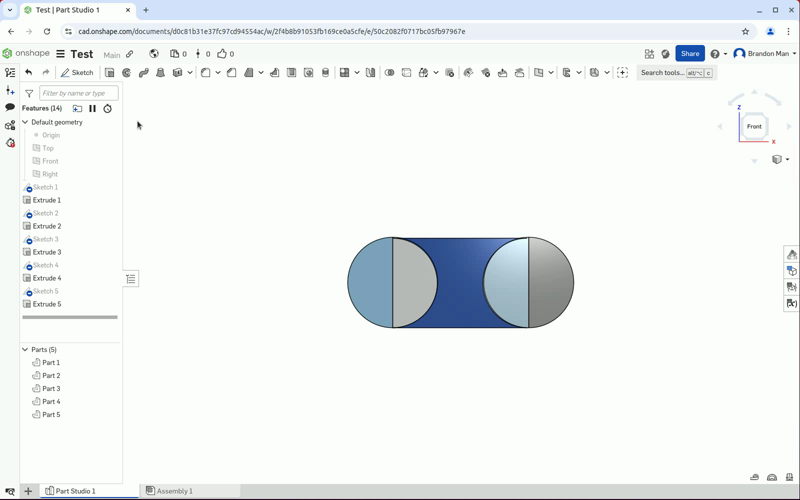
key(shift+h)
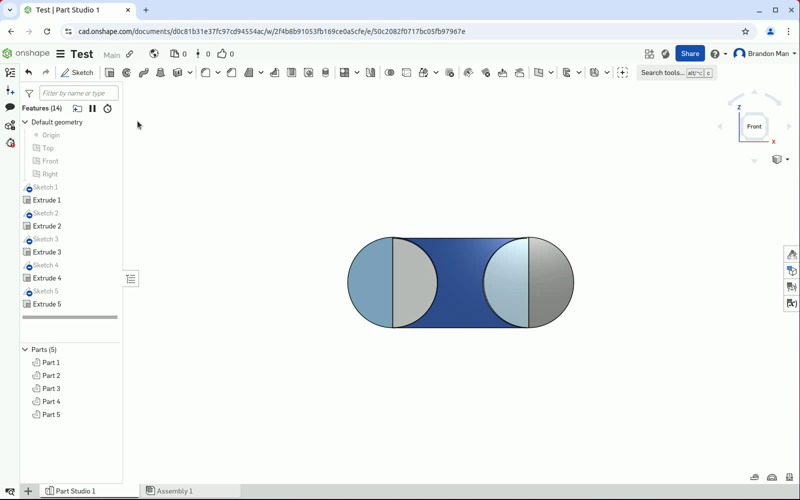
key(shift+h)
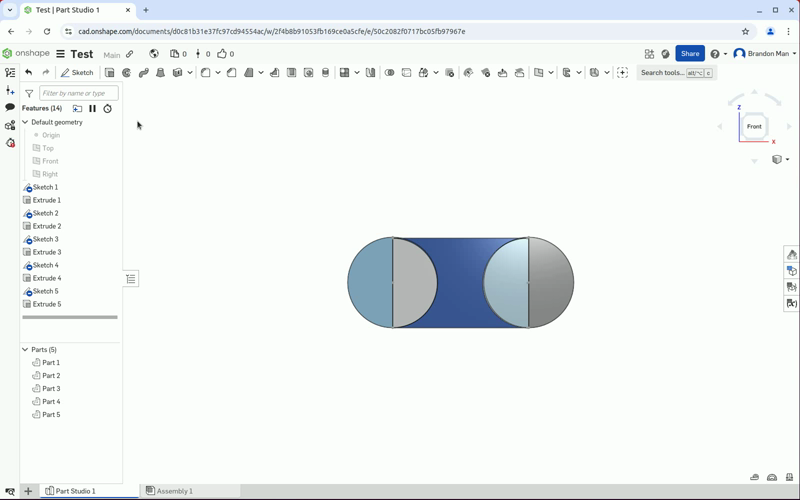
key(shift+7)
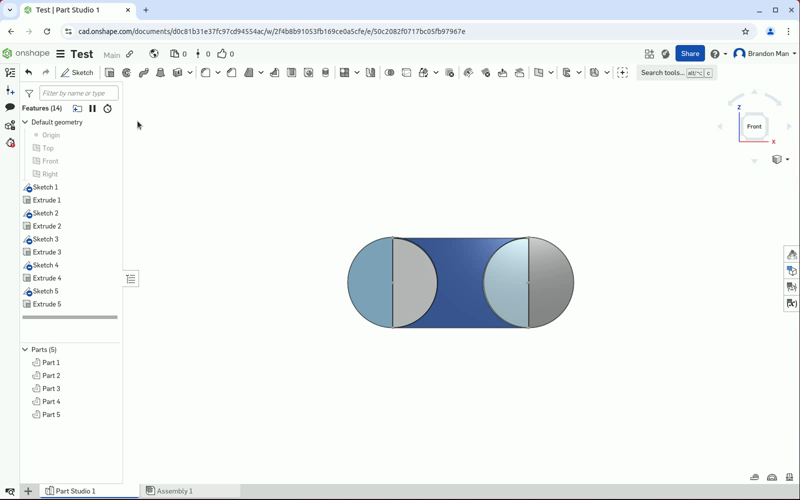
key(left, 2)
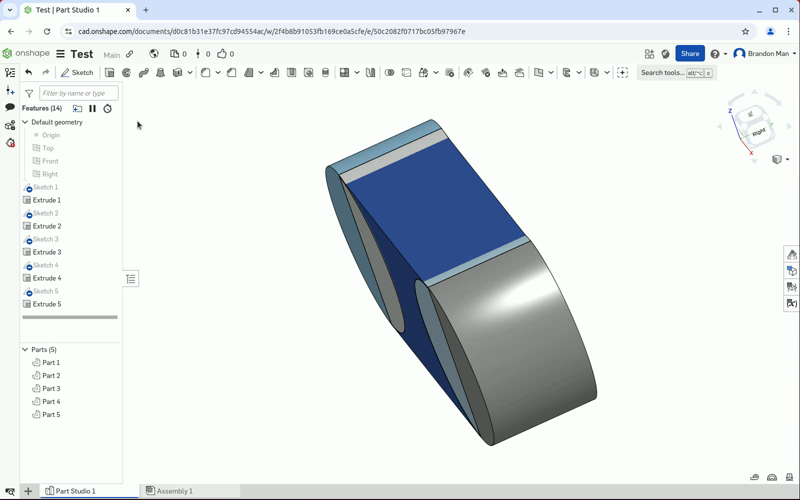
key(down, 2)
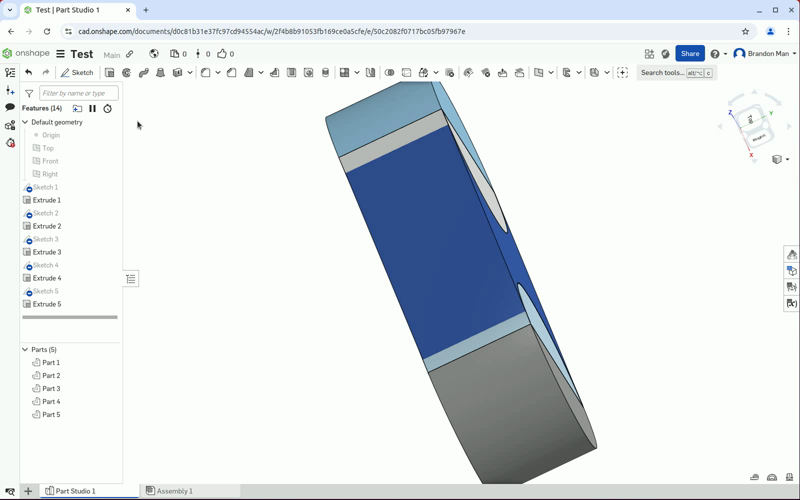
key(up, 2)
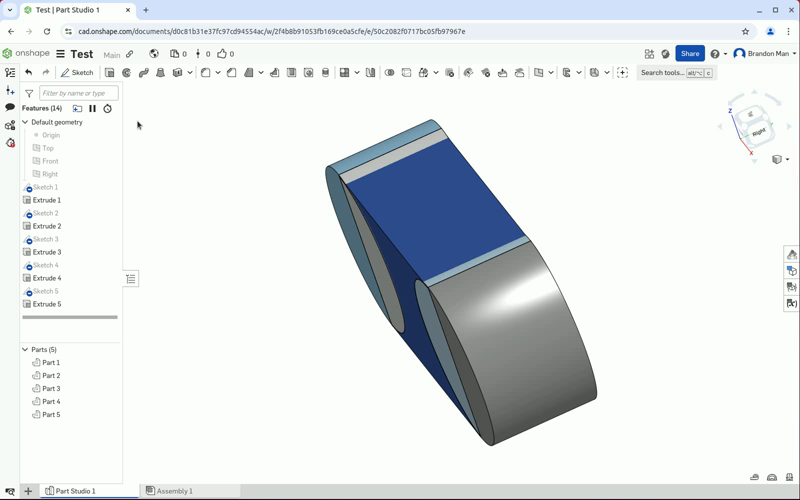
key(right, 2)
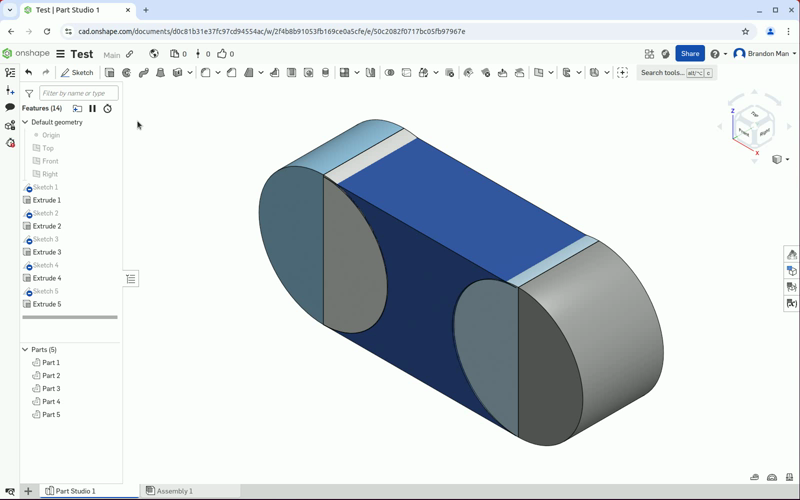
mouse_move(73, 189)
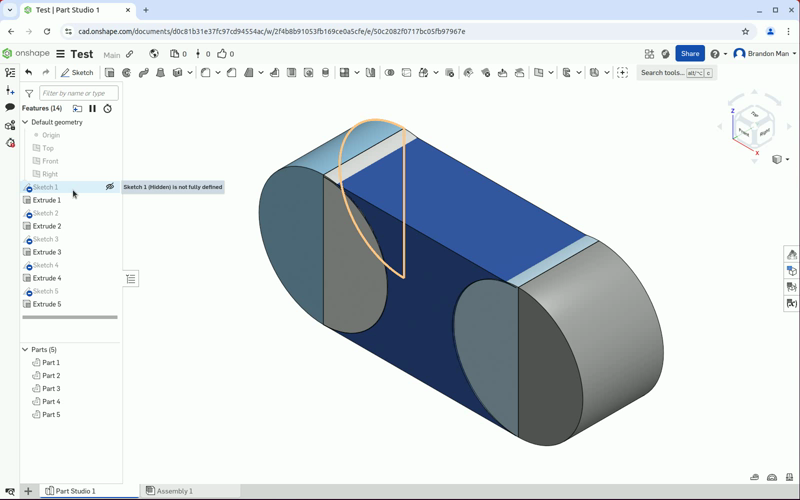
click(73, 189)